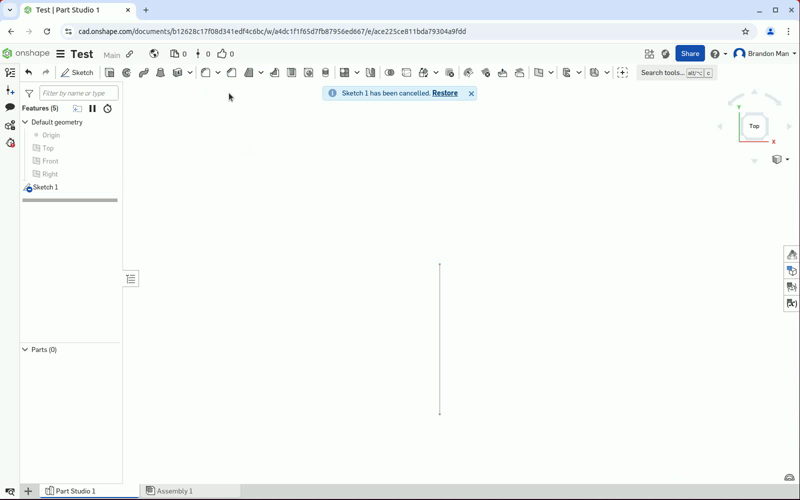
key(shift+h)
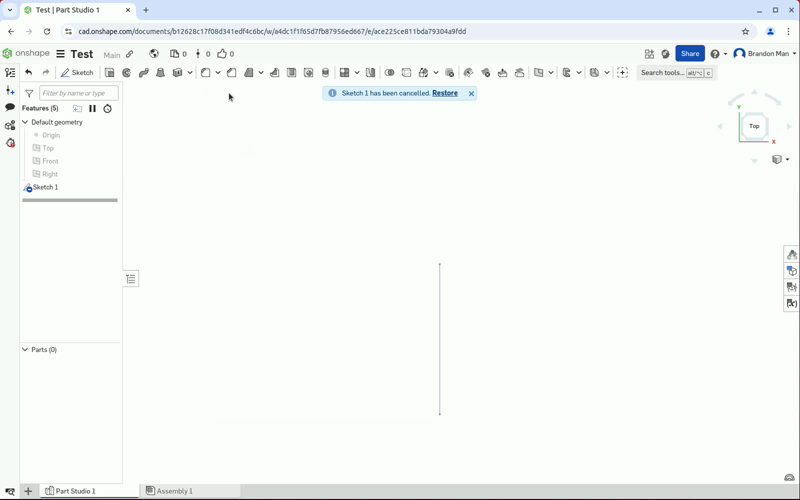
key(shift+s)
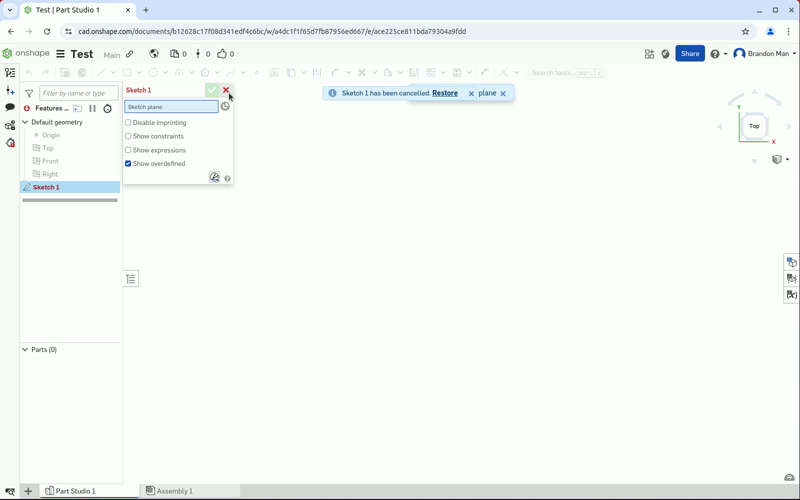
mouse_move(73, 150)
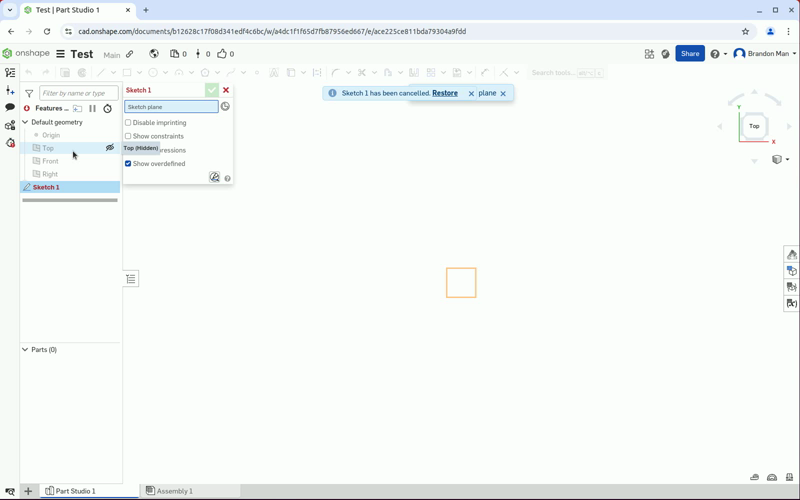
click(73, 150)
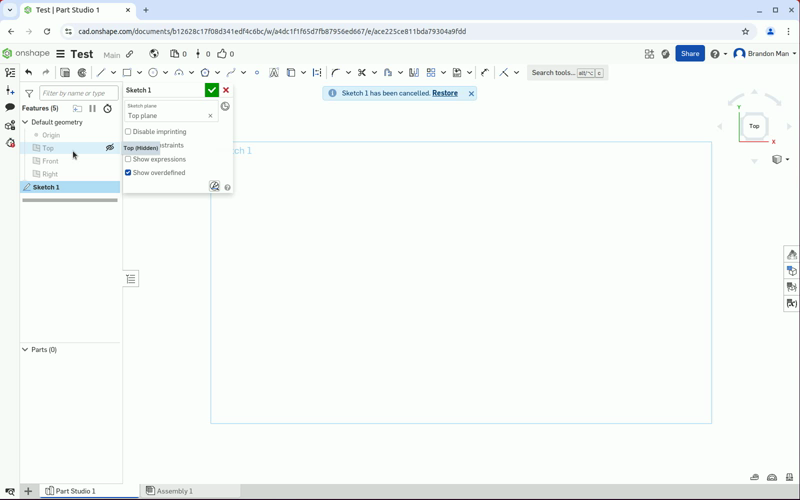
mouse_move(73, 352)
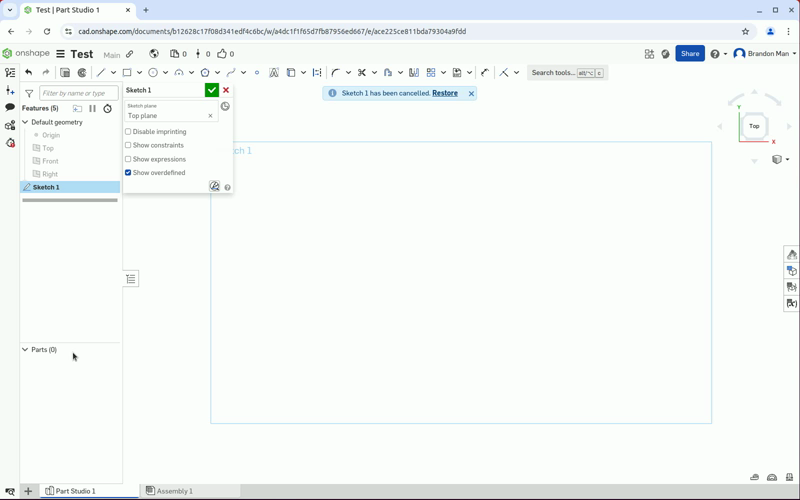
key(y)
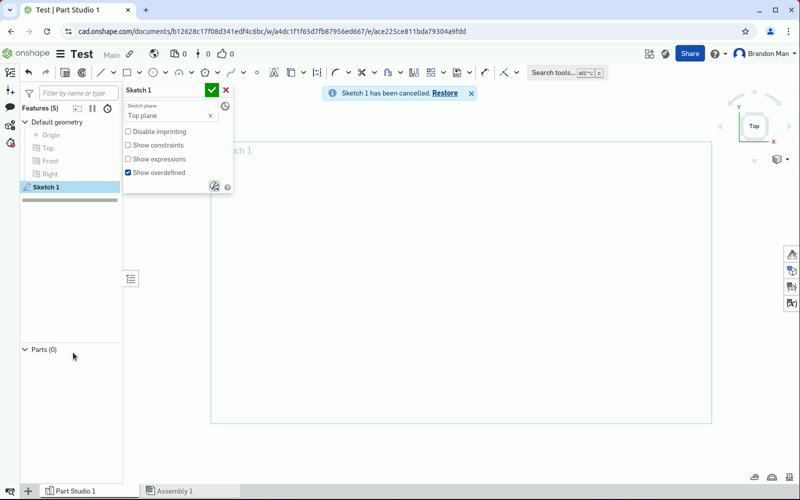
key(c)
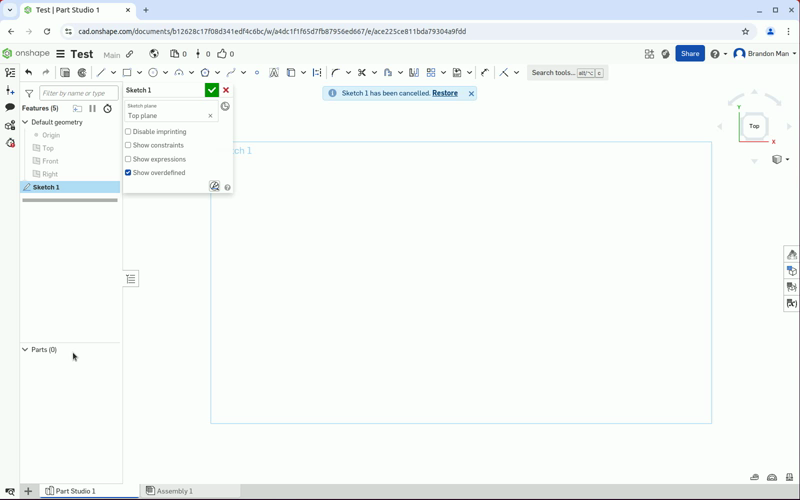
key_down(shift)
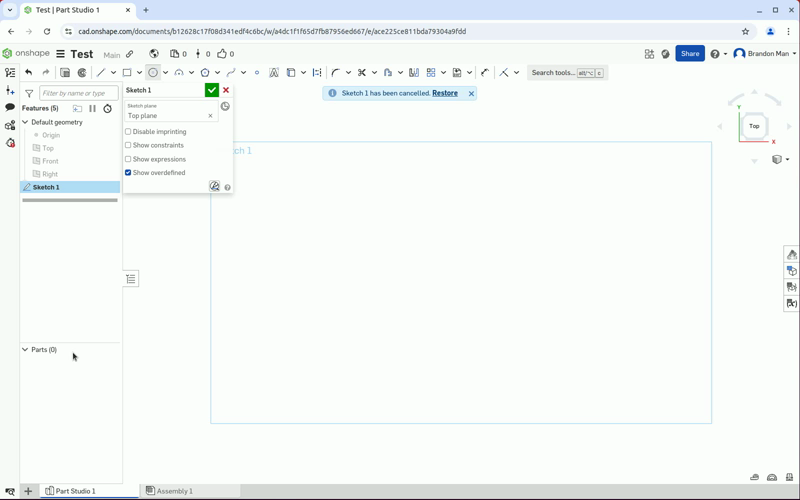
mouse_move(461, 282)
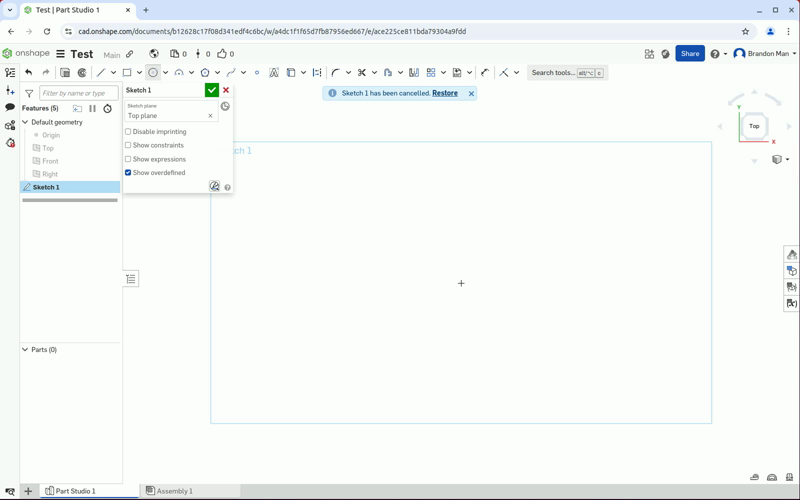
click(461, 282)
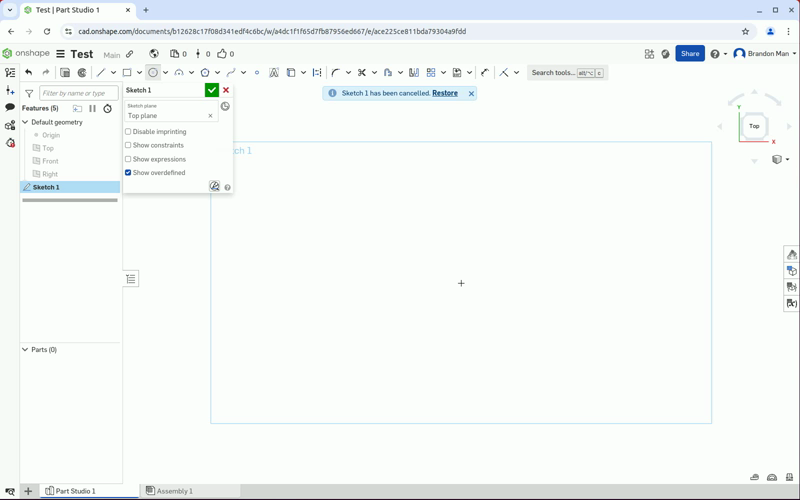
key_up(shift)
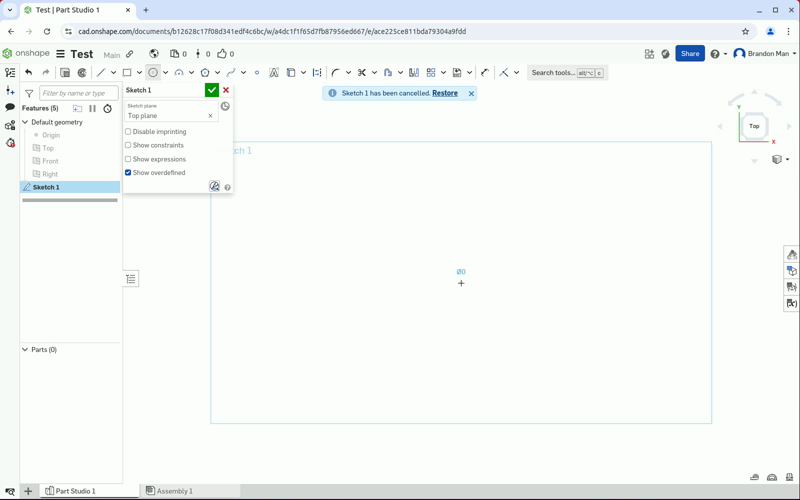
mouse_move(518, 282)
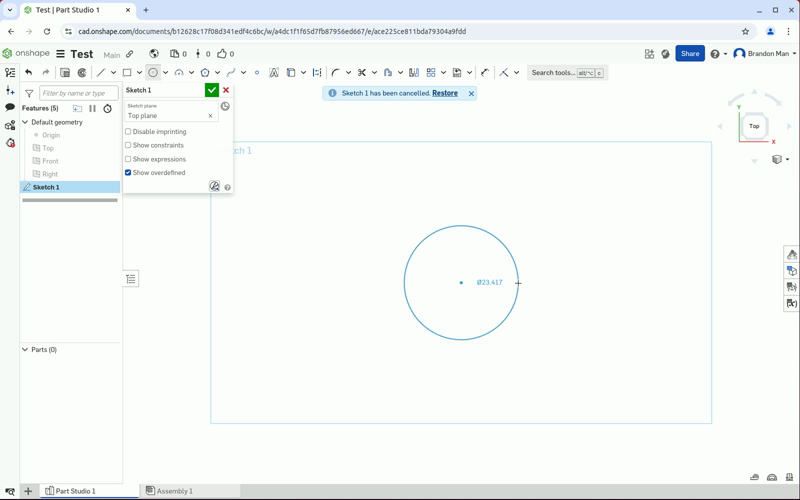
click(518, 282)
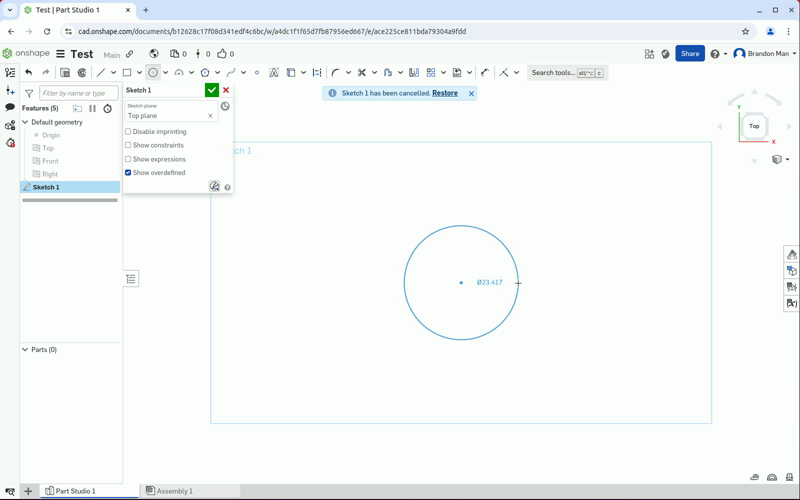
key(esc)
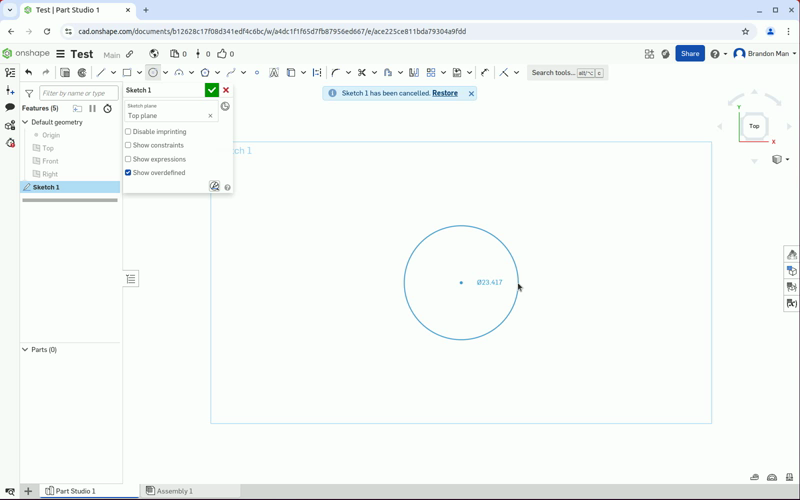
mouse_move(435, 316)
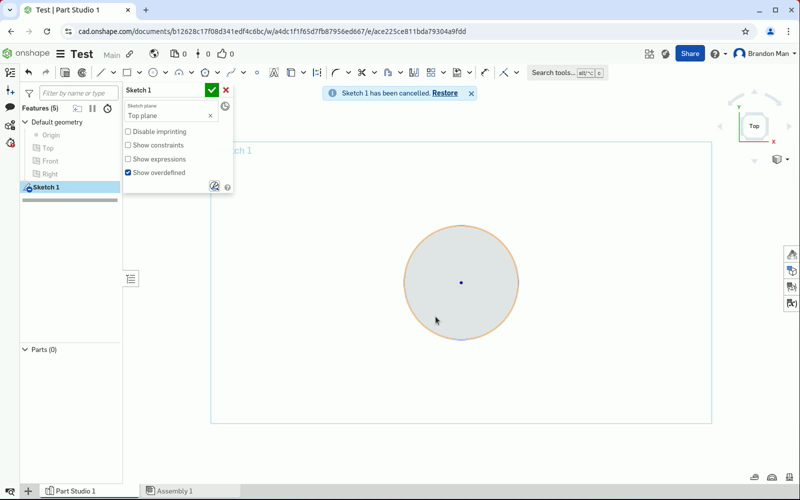
click(435, 316)
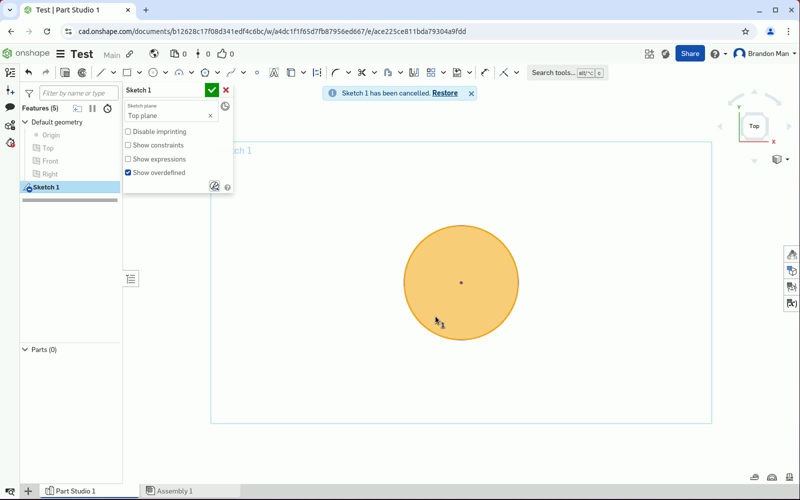
mouse_move(73, 352)
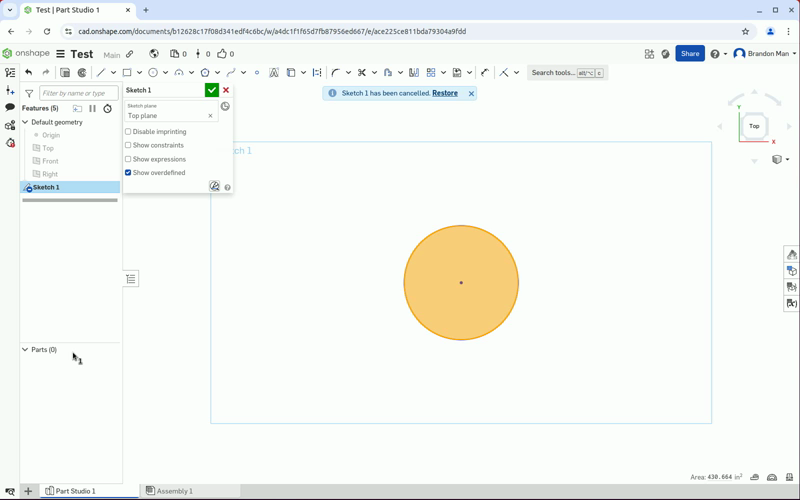
key(shift+y)
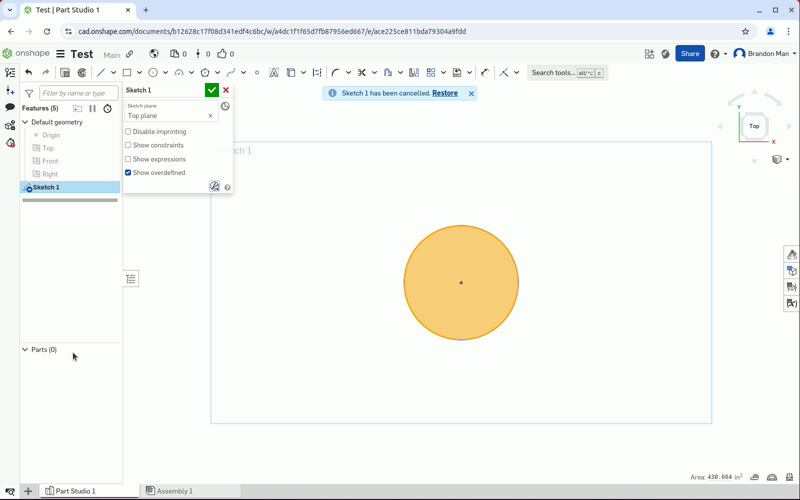
key(shift+e)
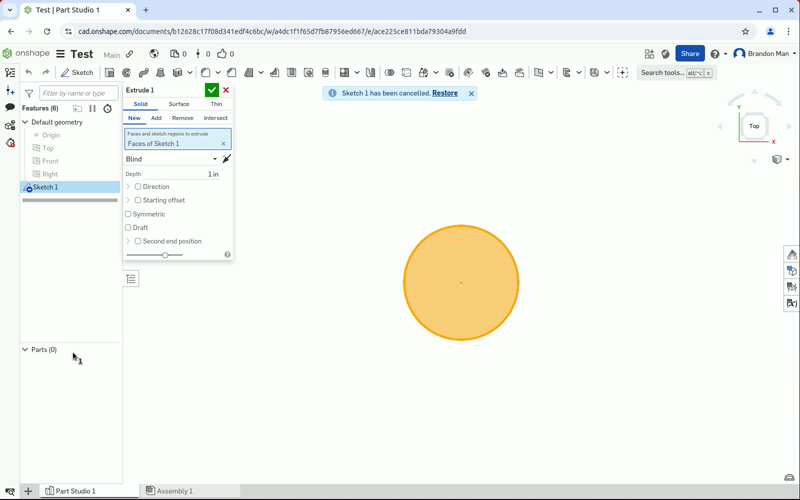
mouse_move(143, 106)
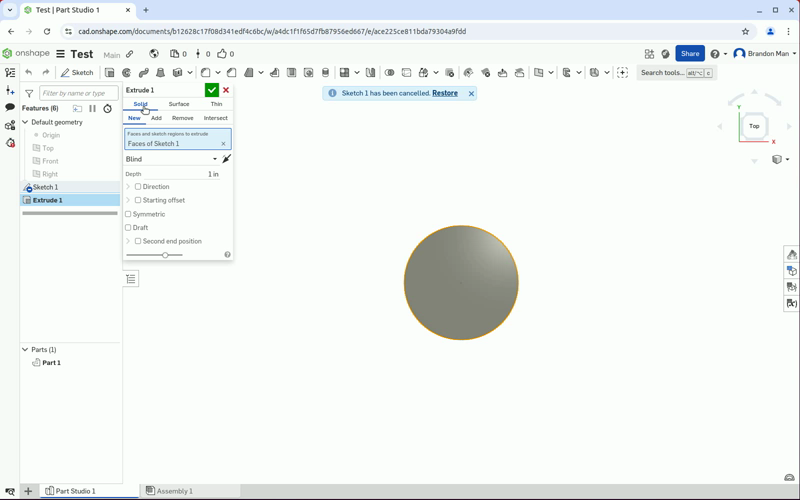
click(143, 106)
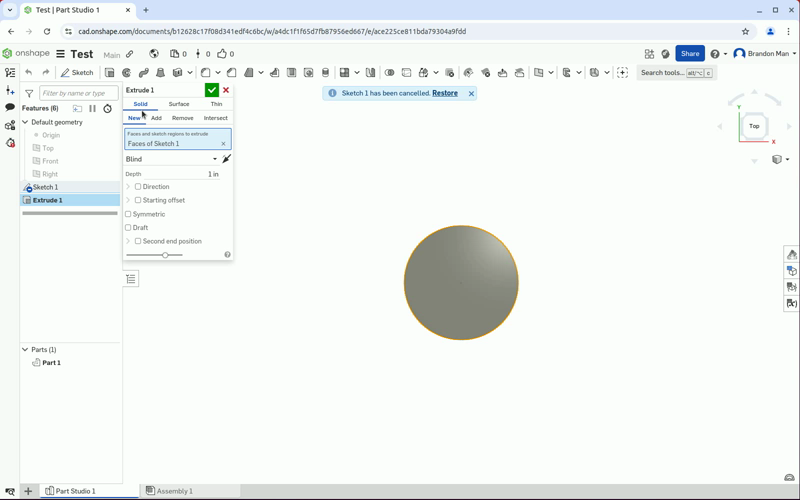
mouse_move(137, 120)
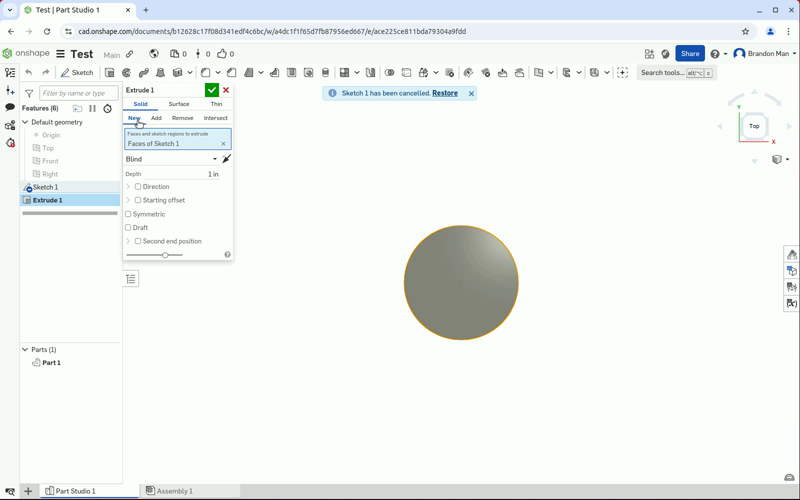
click(137, 120)
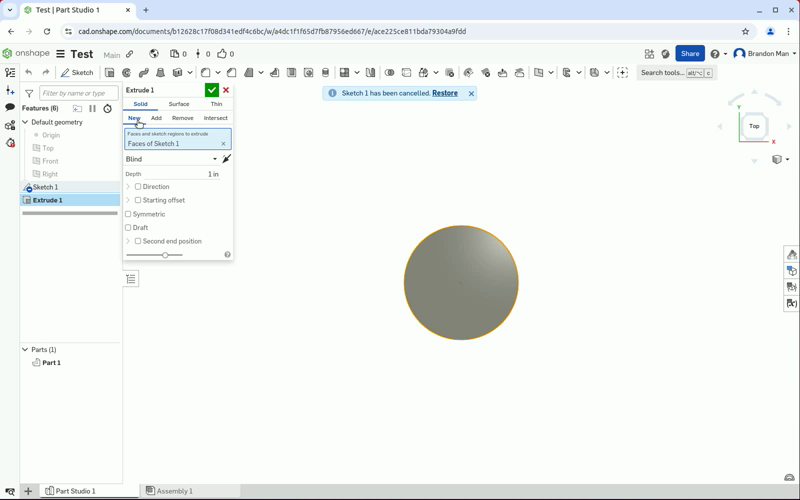
key(tab, 4)
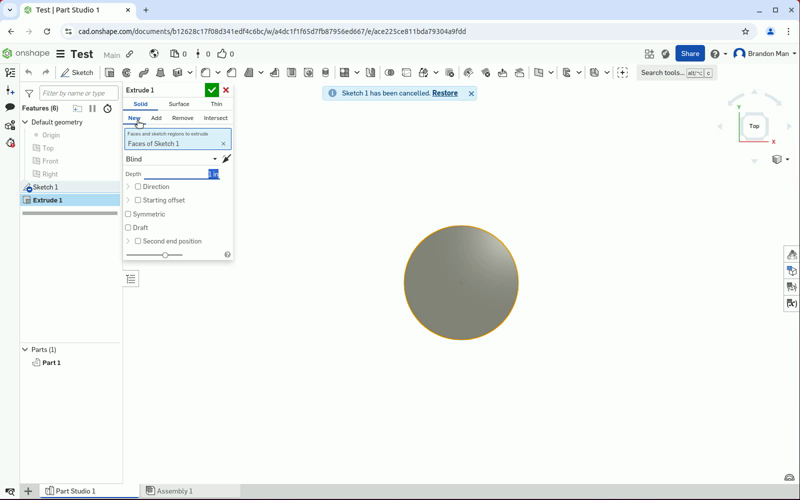
text(23.108)
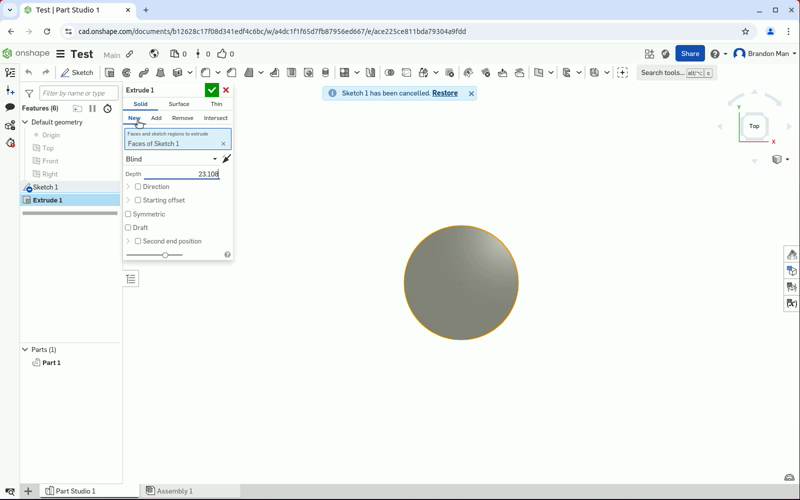
key(enter)
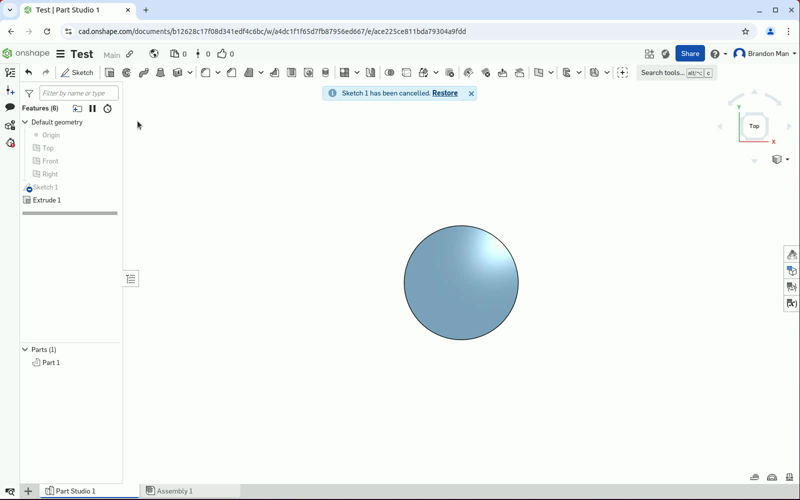
key(shift+h)
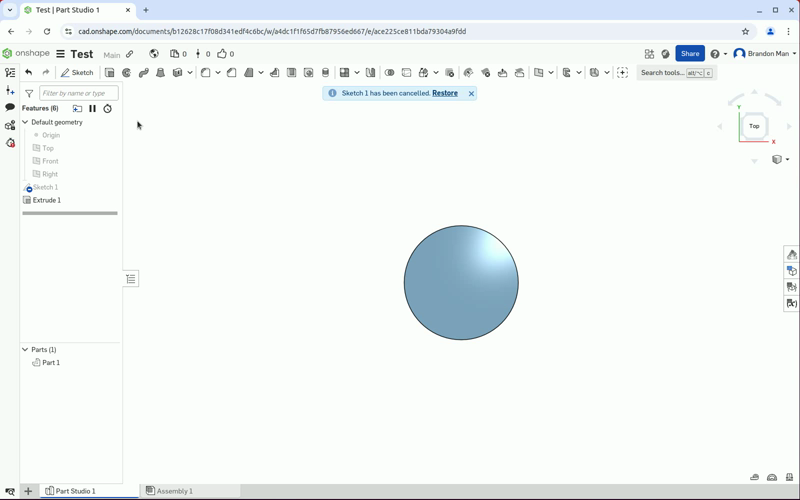
key(shift+h)
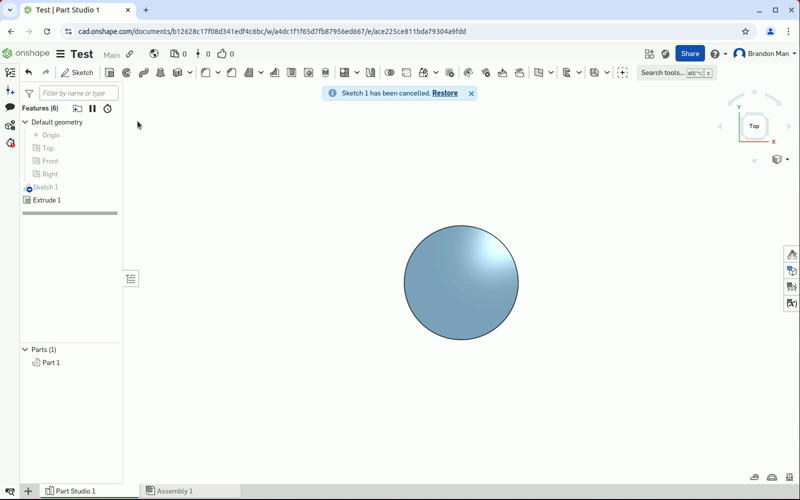
mouse_move(73, 189)
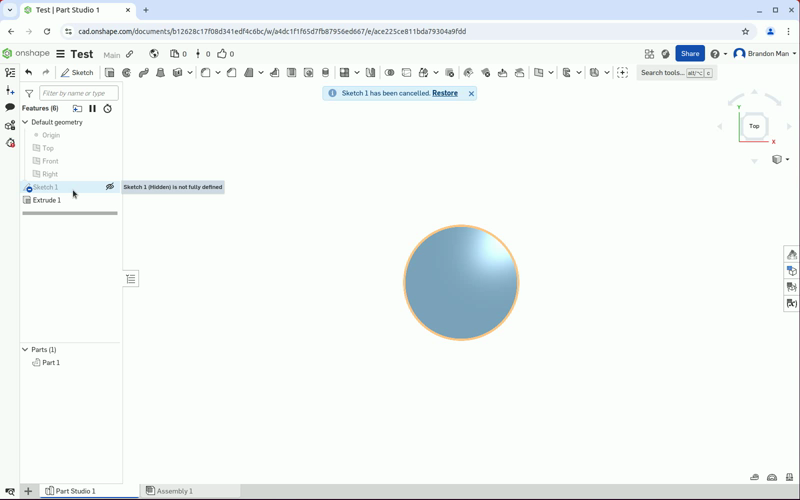
click(73, 189)
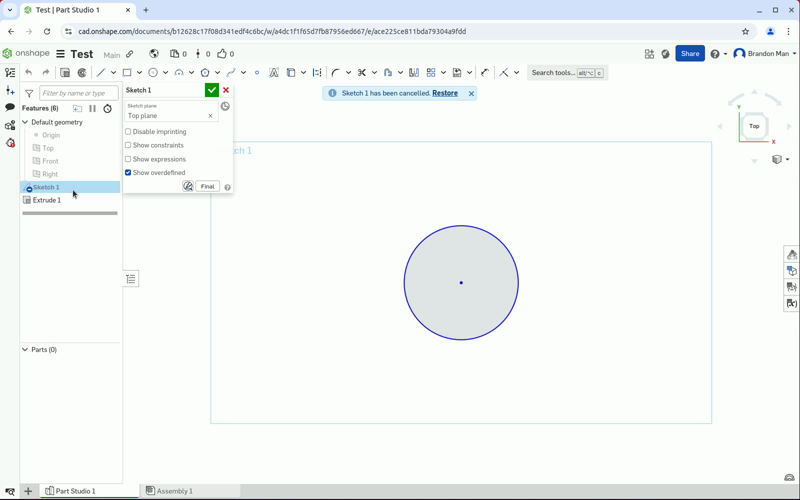
mouse_move(229, 92)
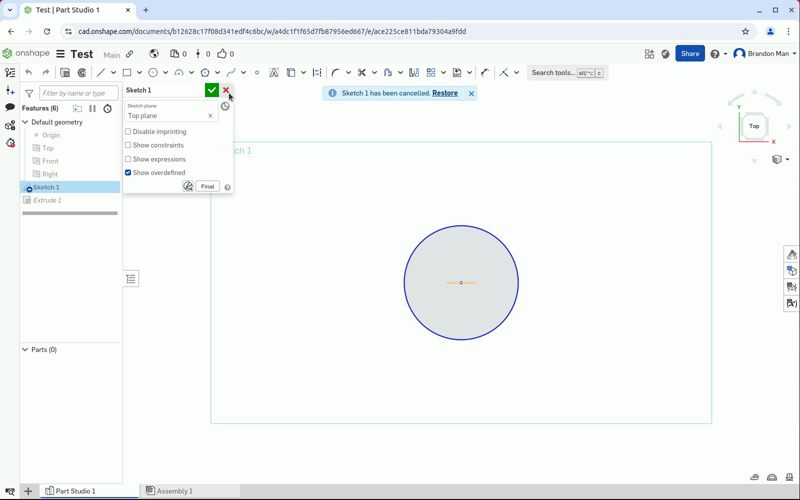
click(229, 92)
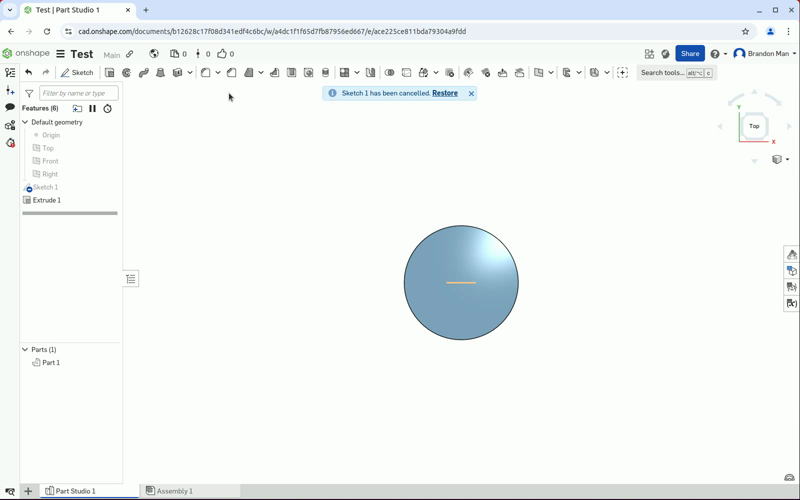
mouse_move(541, 75)
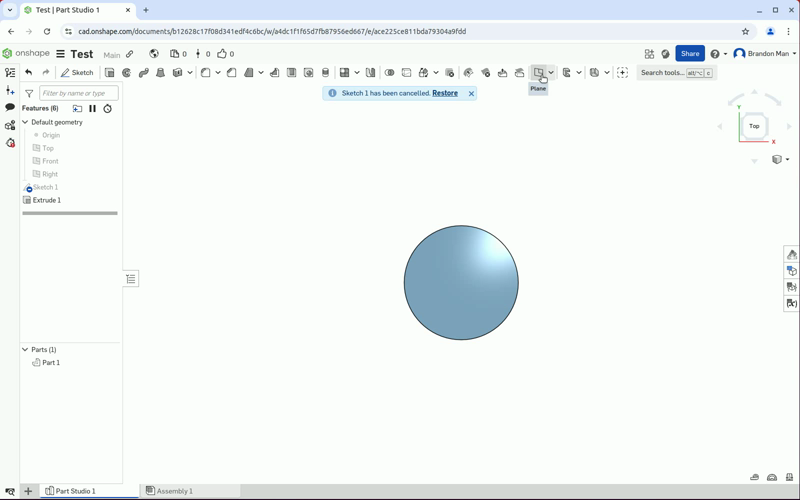
click(541, 75)
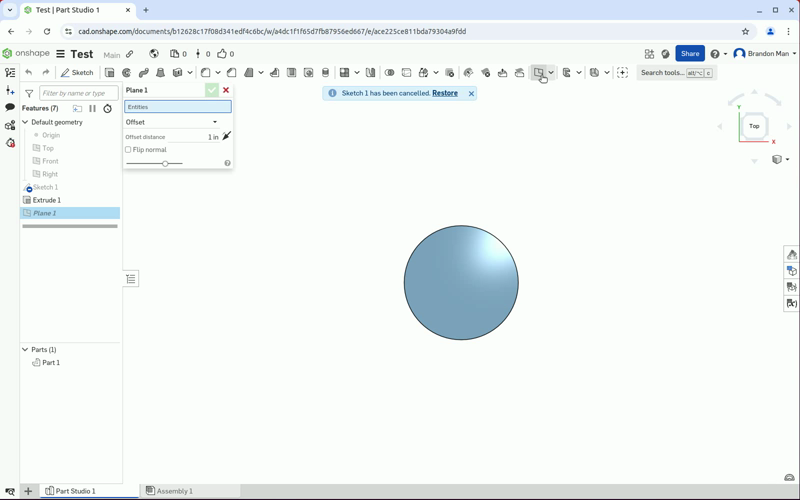
mouse_move(73, 150)
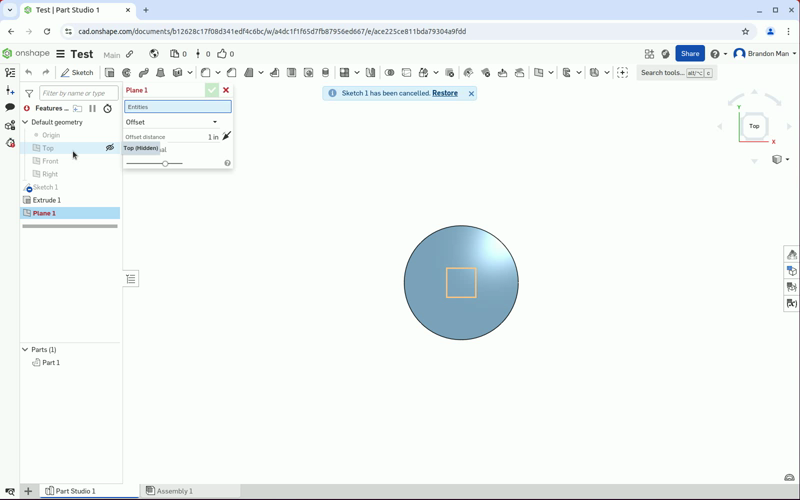
click(73, 150)
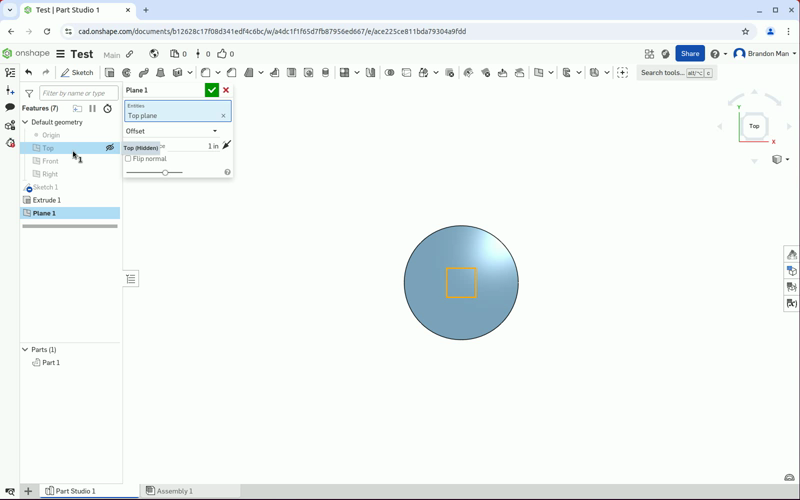
key(tab, 2)
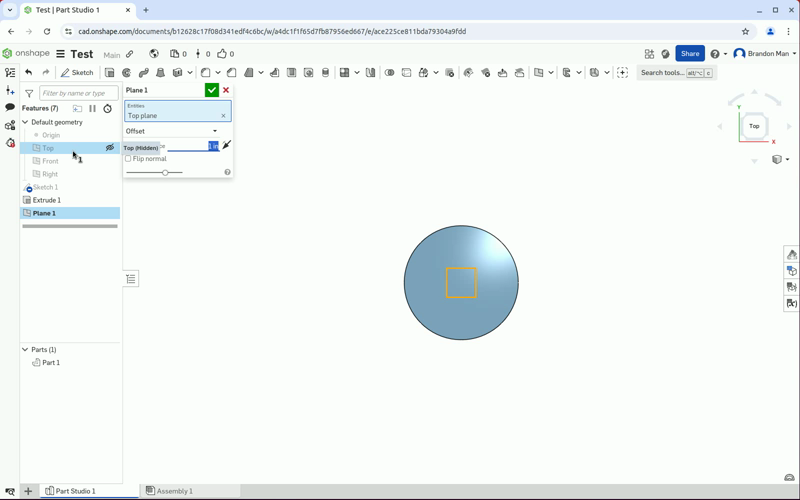
text(23.108)
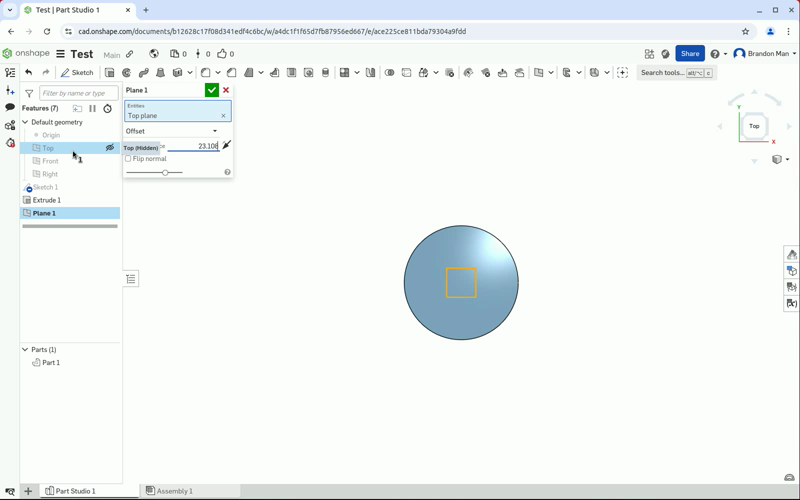
key(enter, 2)
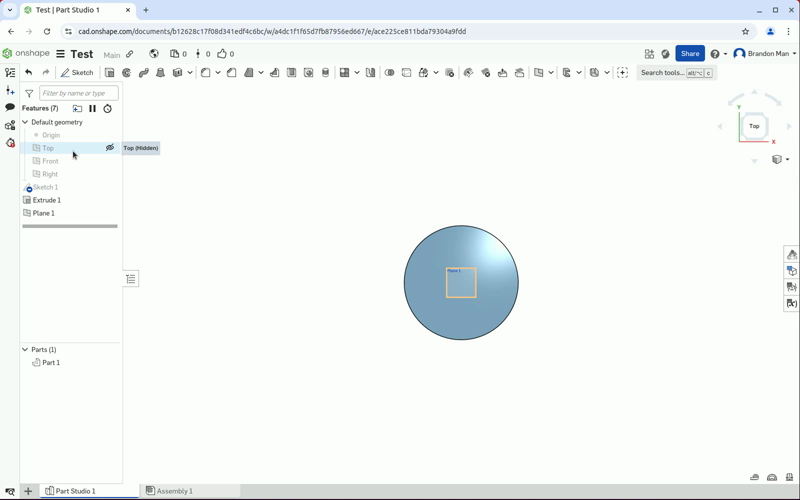
key(shift+s)
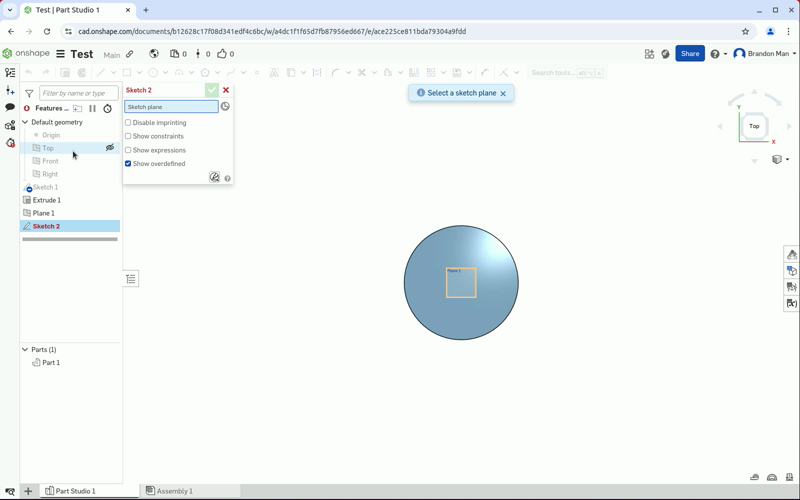
mouse_move(73, 215)
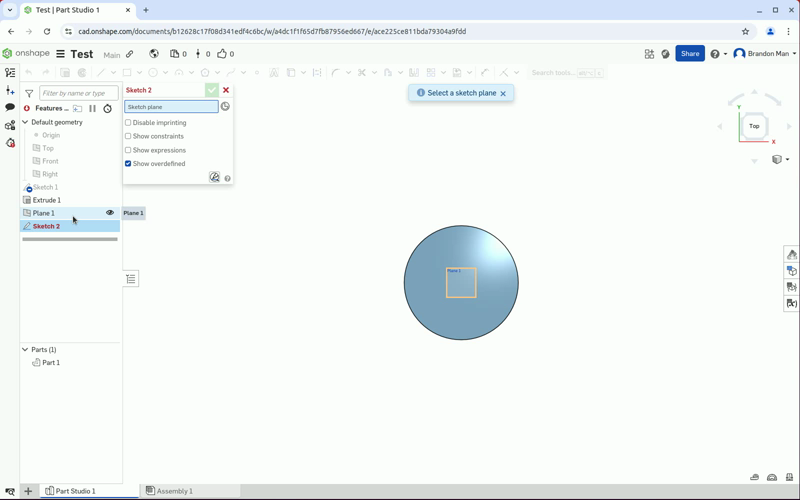
click(73, 215)
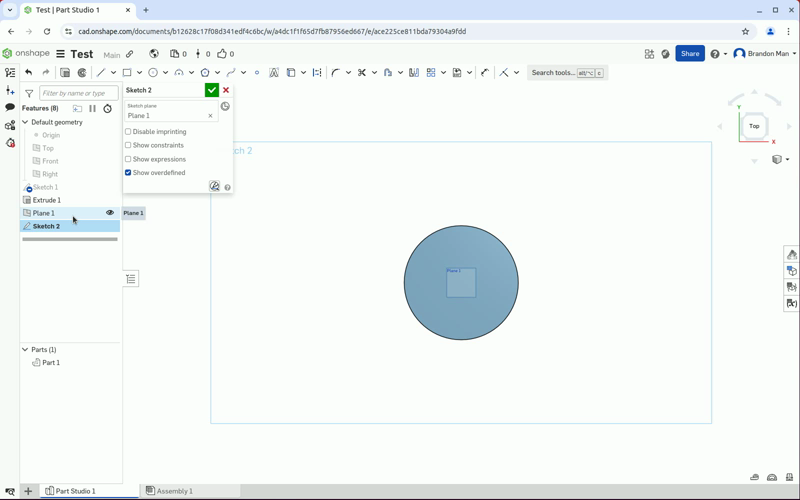
mouse_move(73, 352)
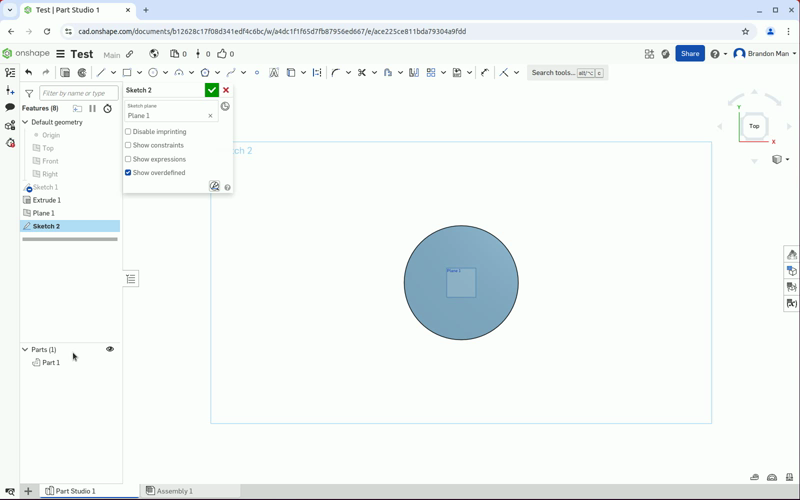
key(y)
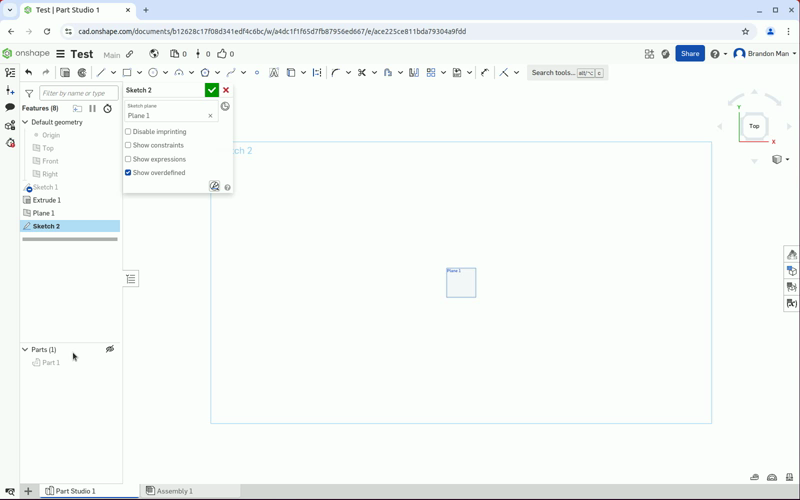
key(c)
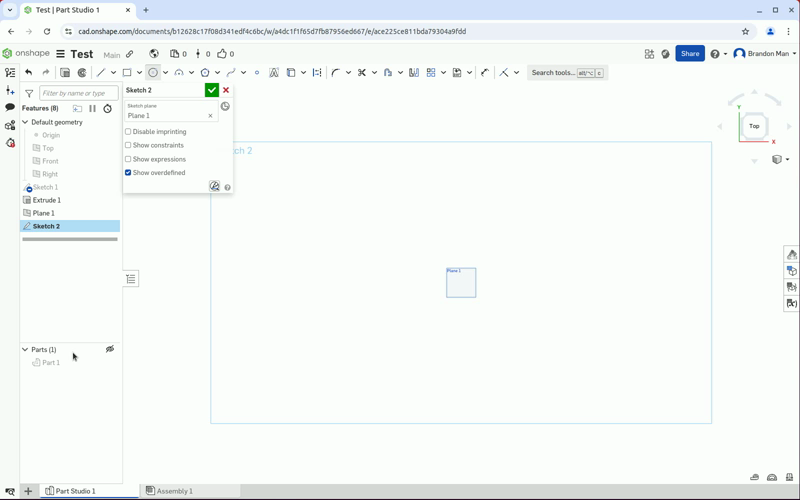
key_down(shift)
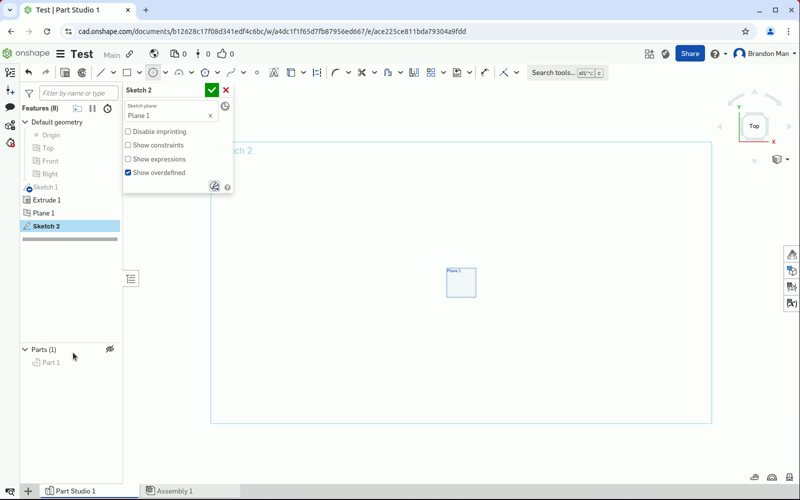
mouse_move(460, 282)
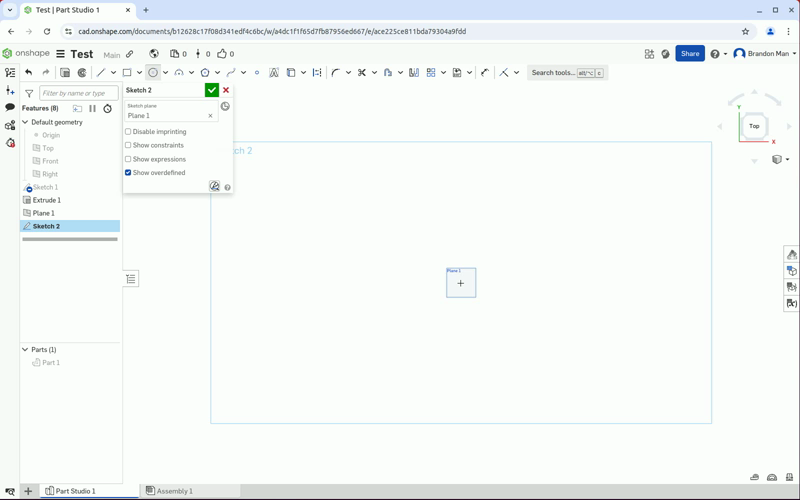
click(460, 282)
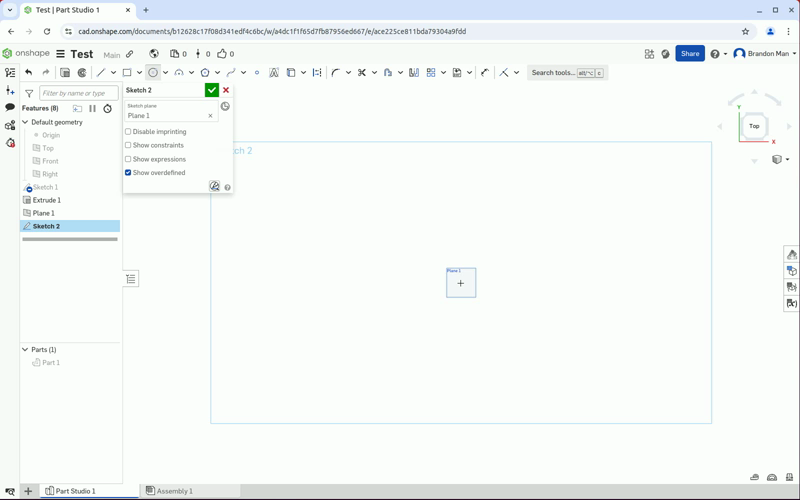
key_up(shift)
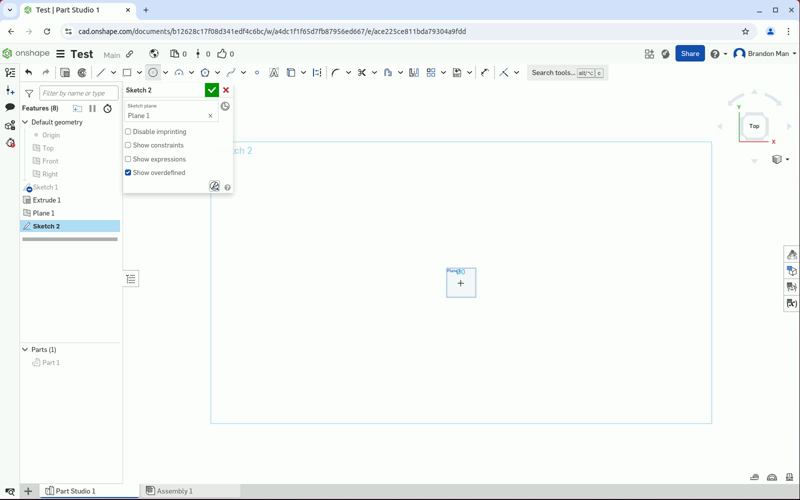
mouse_move(486, 282)
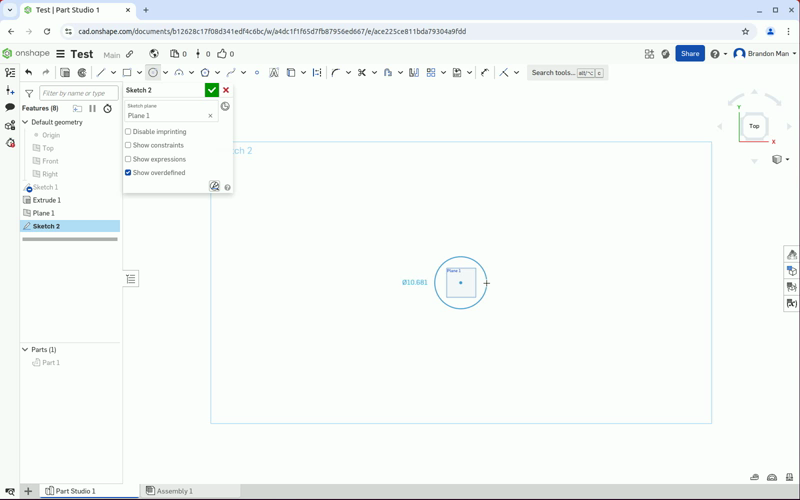
click(486, 282)
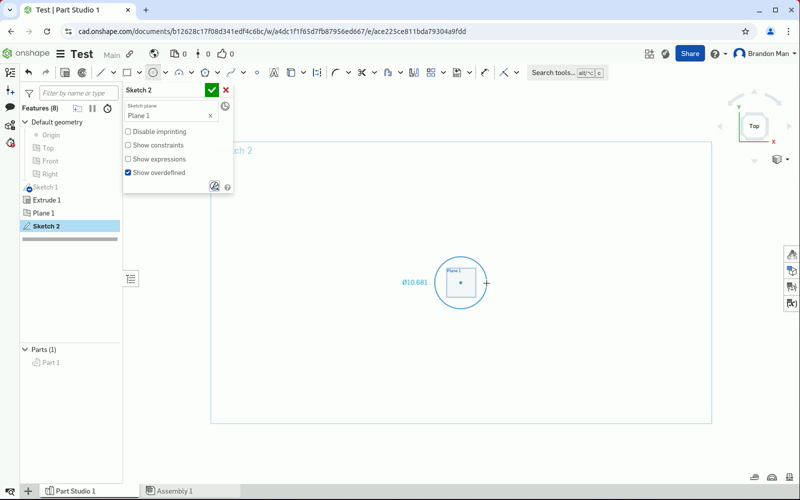
key(esc)
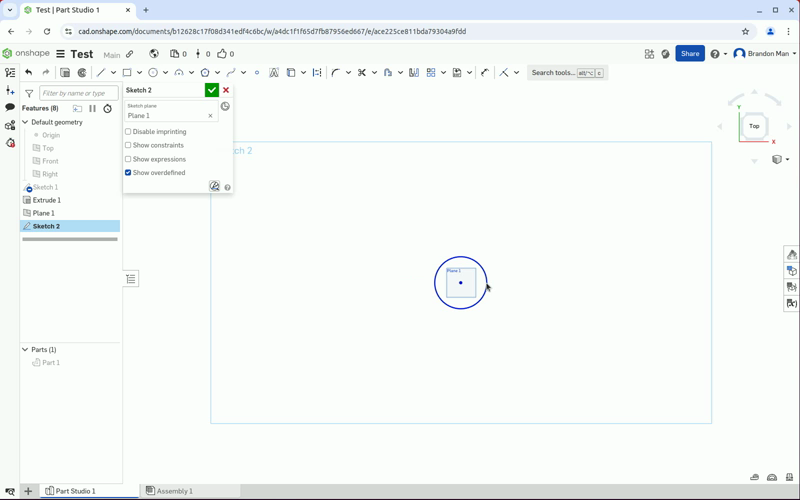
mouse_move(475, 269)
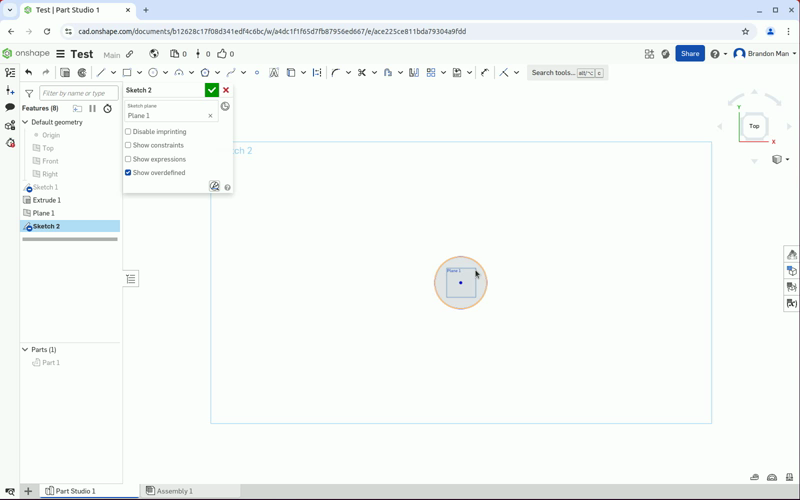
click(475, 269)
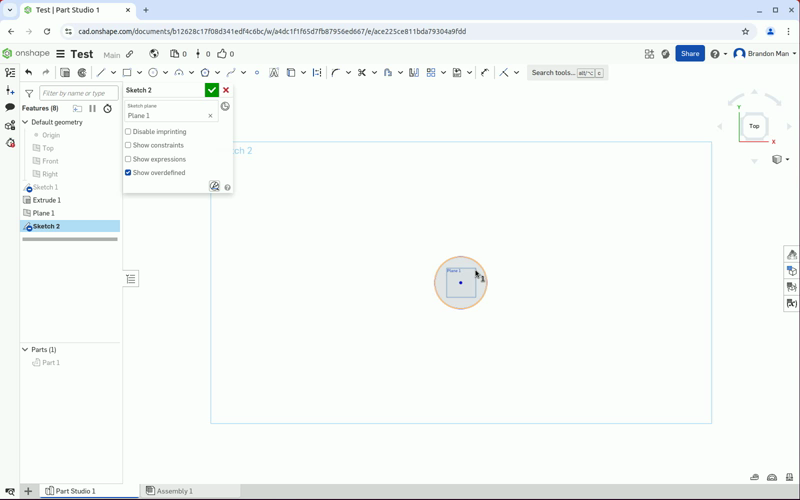
mouse_move(73, 352)
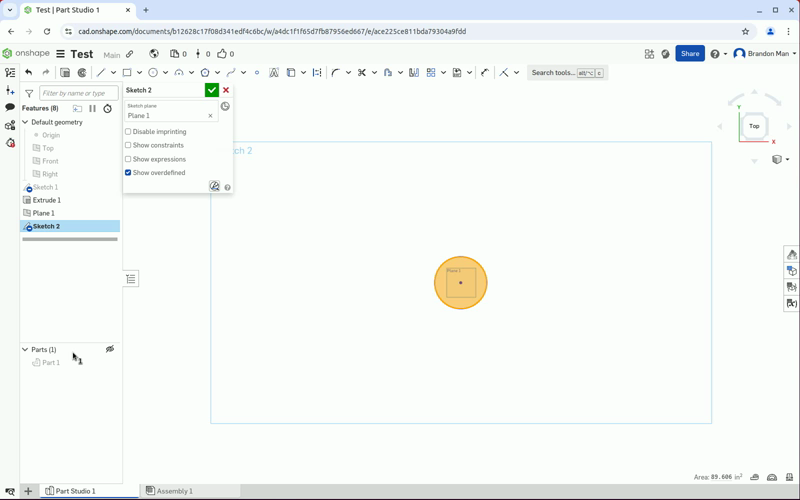
key(shift+y)
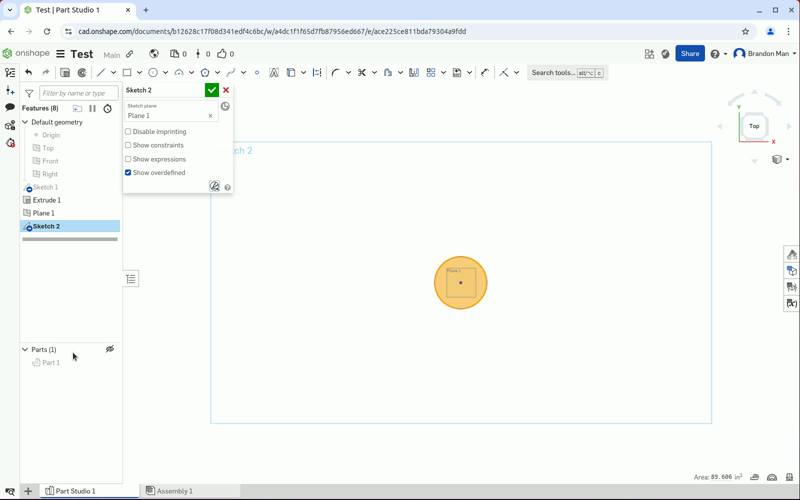
key(shift+e)
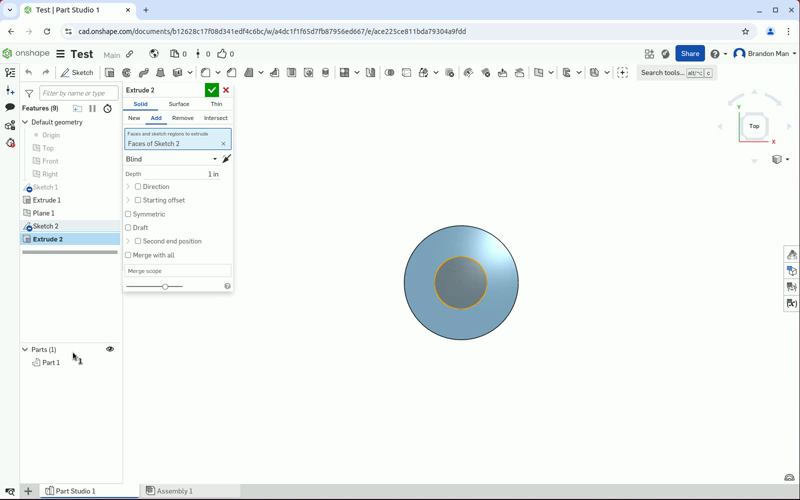
mouse_move(143, 106)
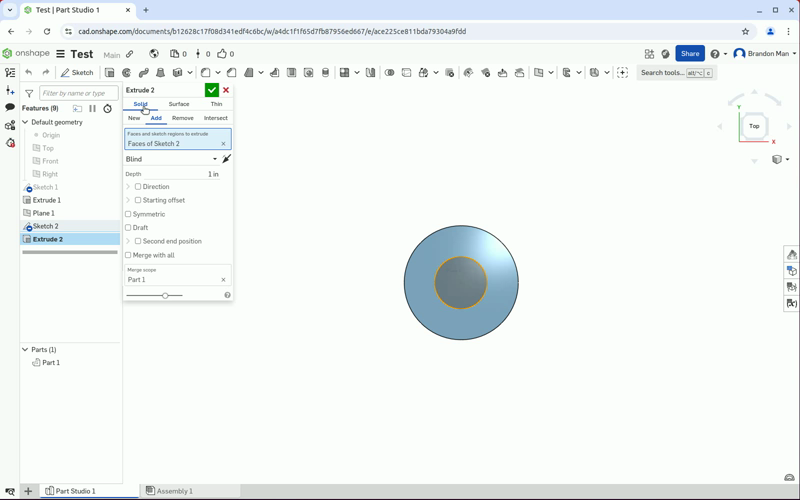
click(143, 106)
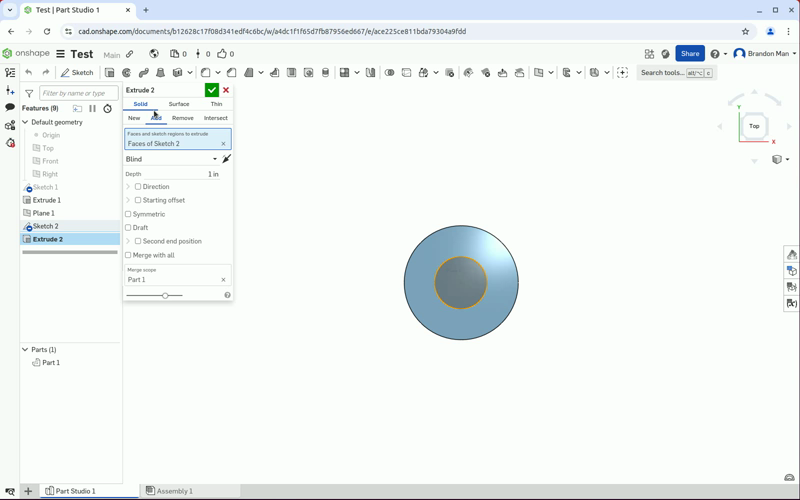
mouse_move(186, 120)
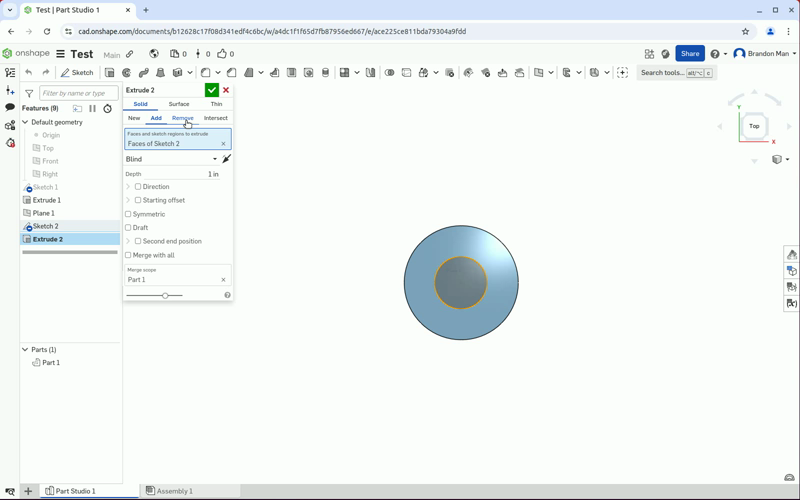
click(186, 120)
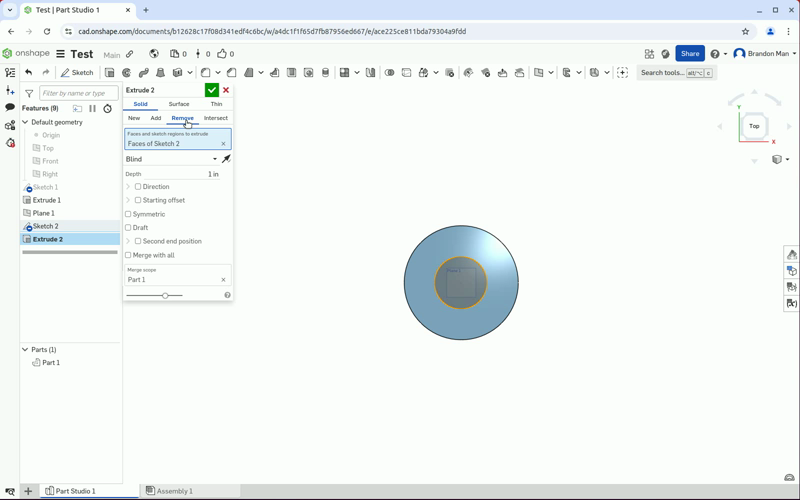
key(tab, 4)
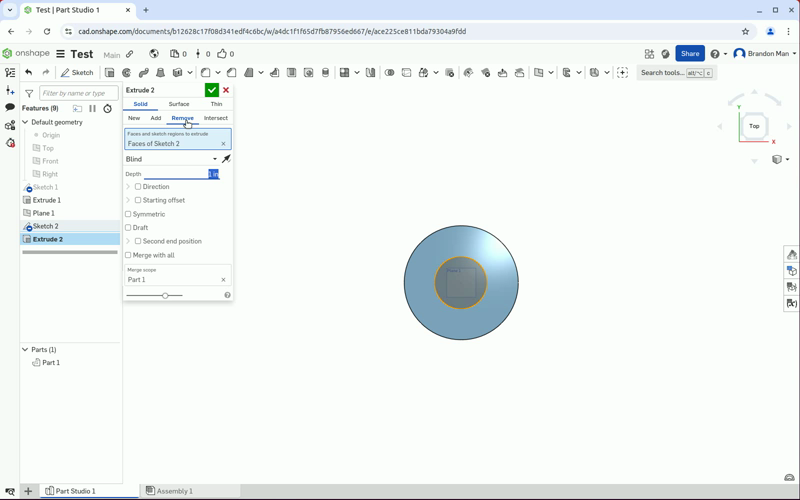
text(17.331)
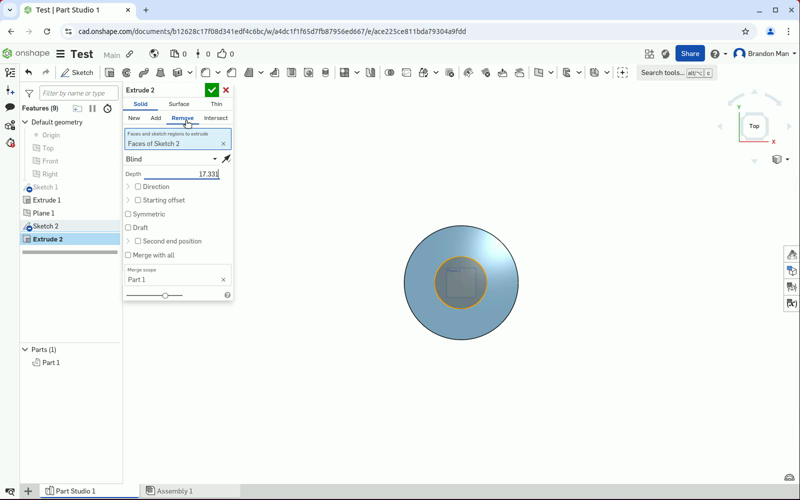
key(tab, 6)
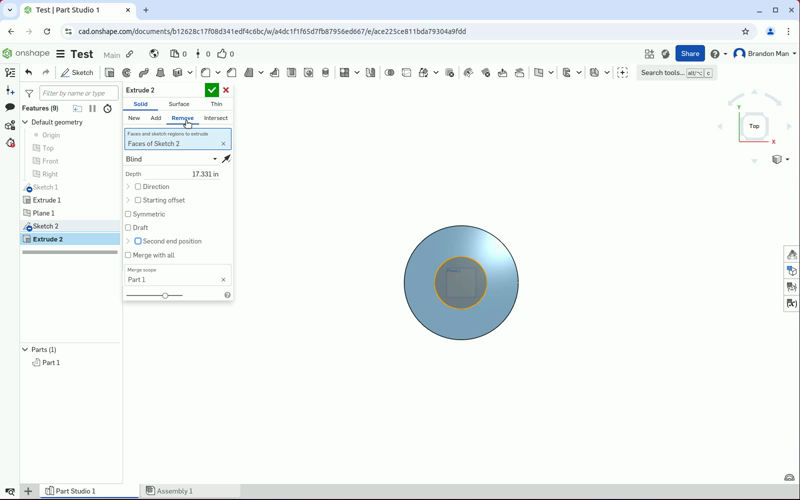
key(space)
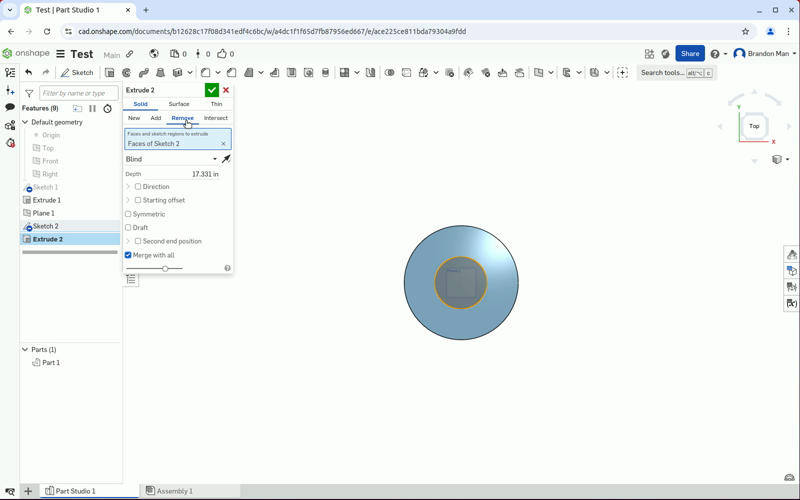
key(enter)
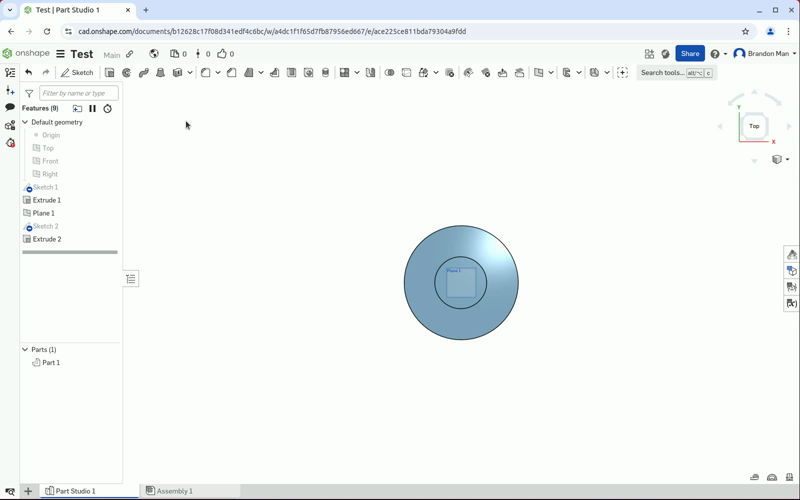
key(shift+h)
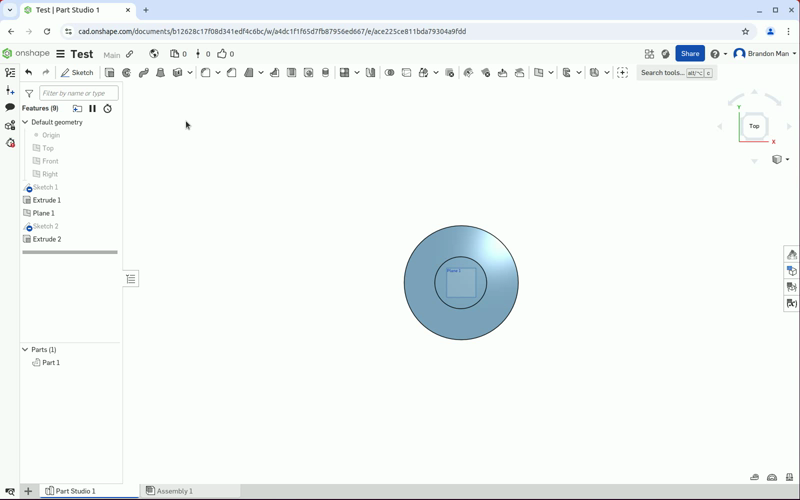
key(shift+h)
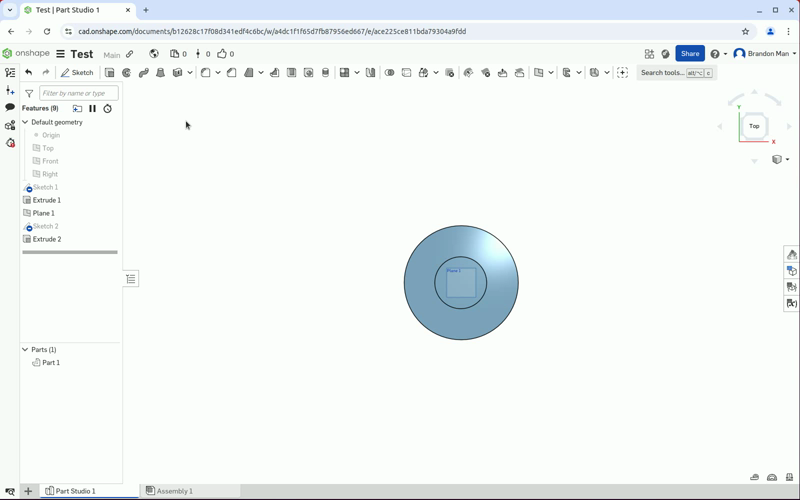
mouse_move(73, 189)
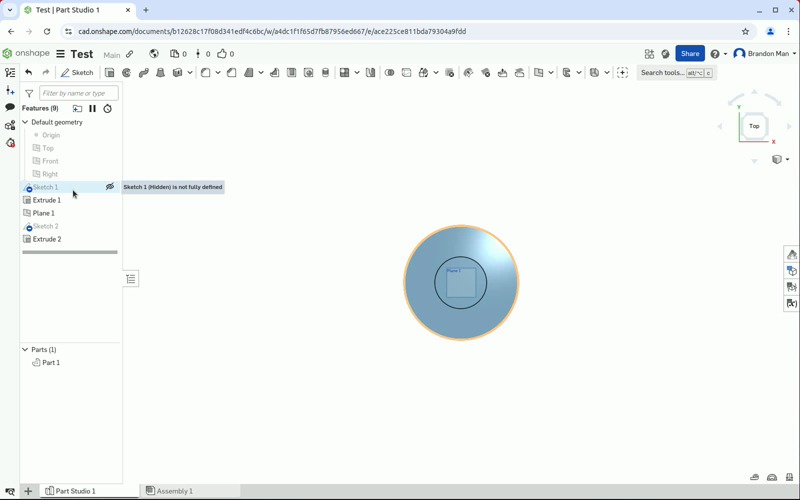
click(73, 189)
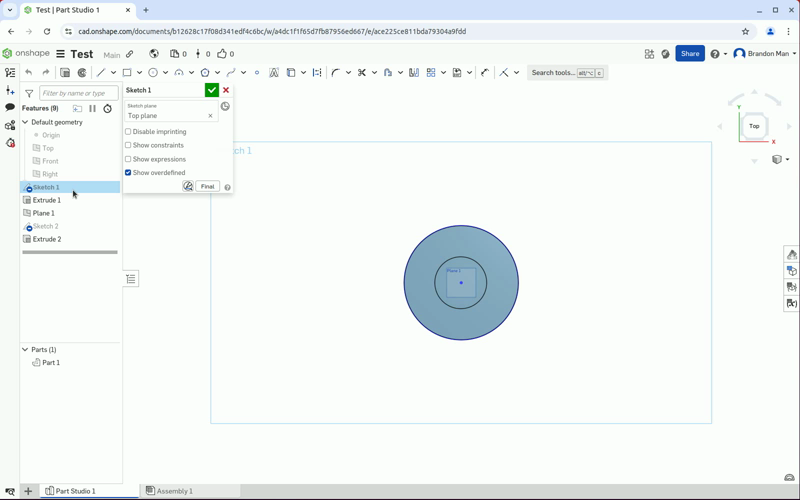
mouse_move(229, 92)
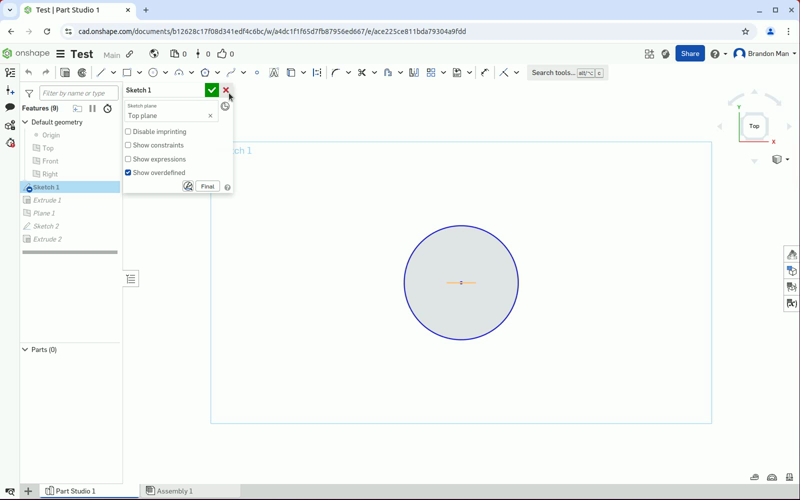
click(229, 92)
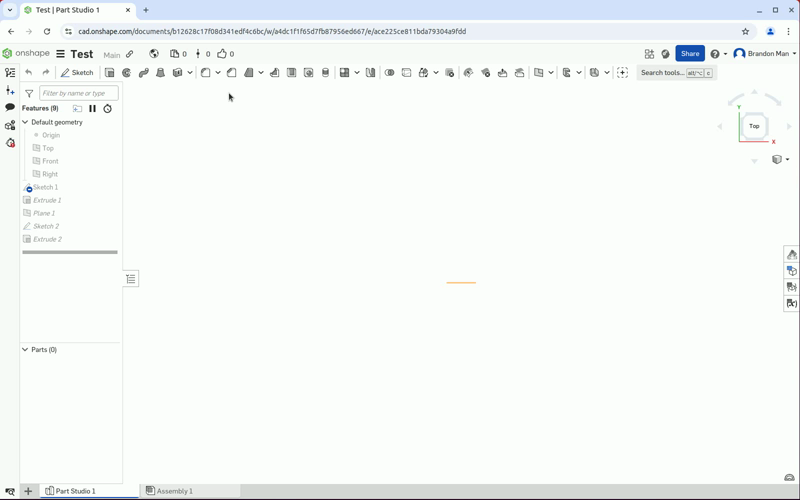
key(shift+s)
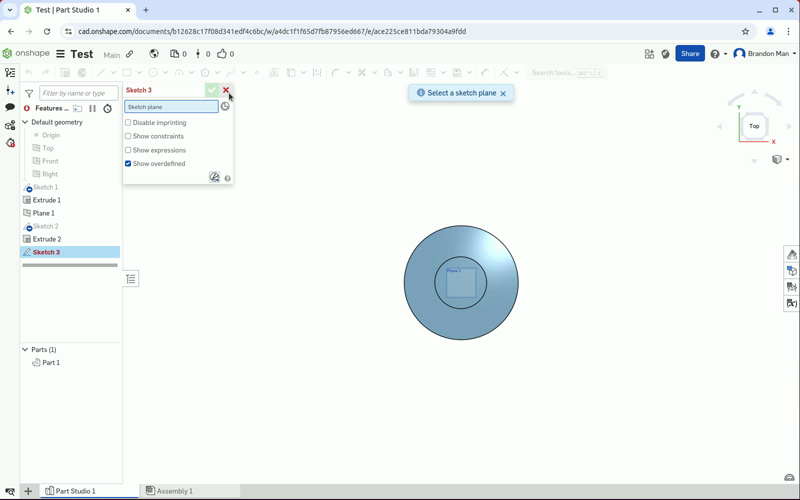
mouse_move(73, 215)
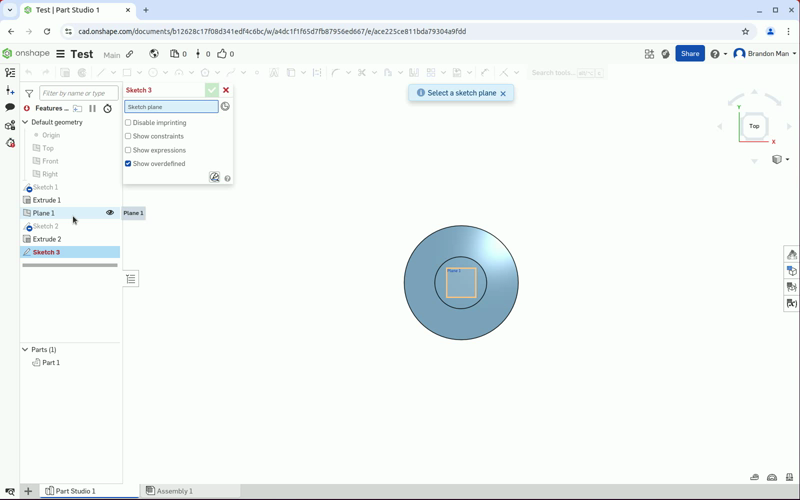
click(73, 215)
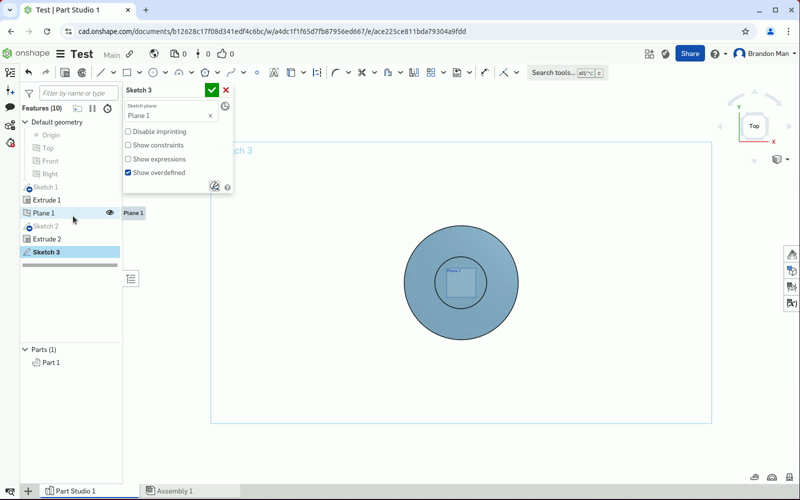
mouse_move(73, 352)
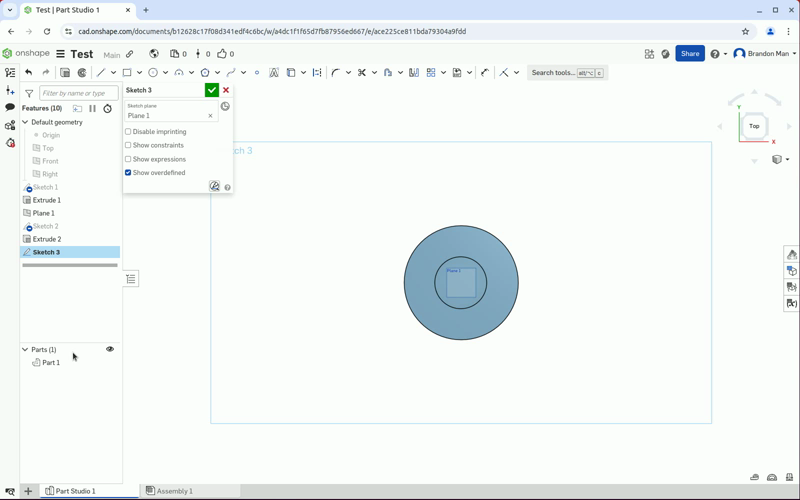
key(y)
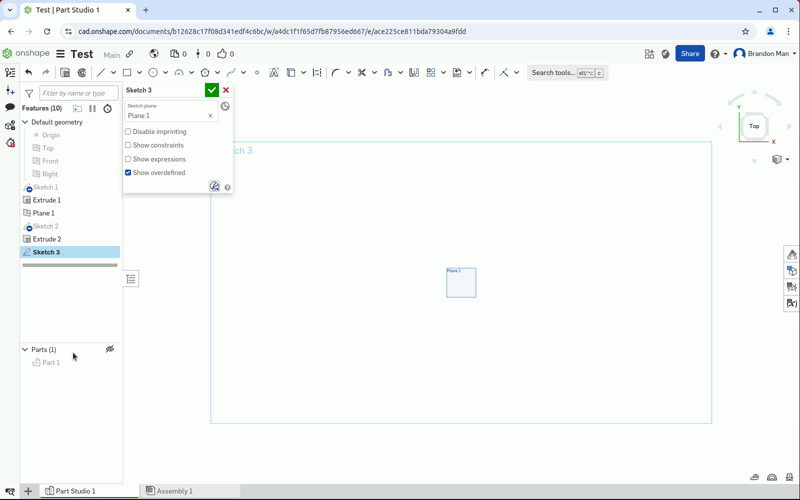
key(a)
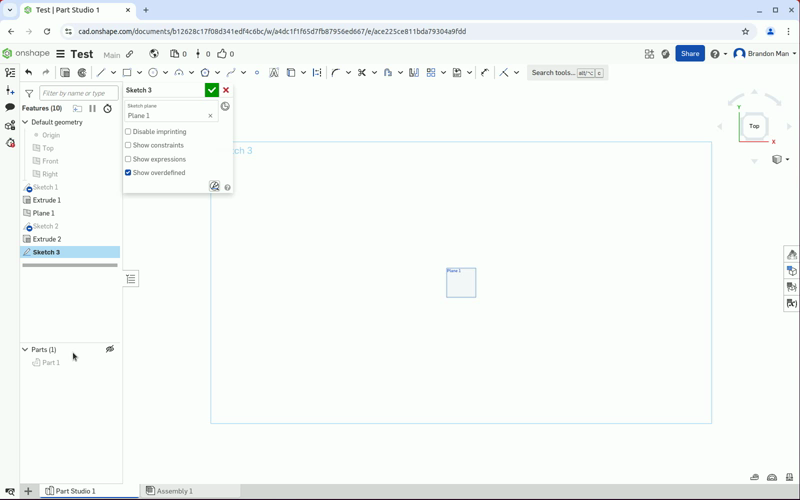
key_down(shift)
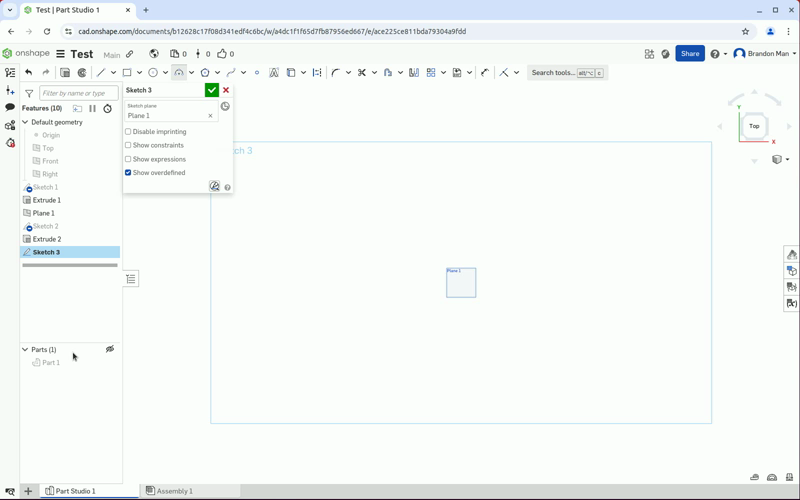
mouse_move(460, 257)
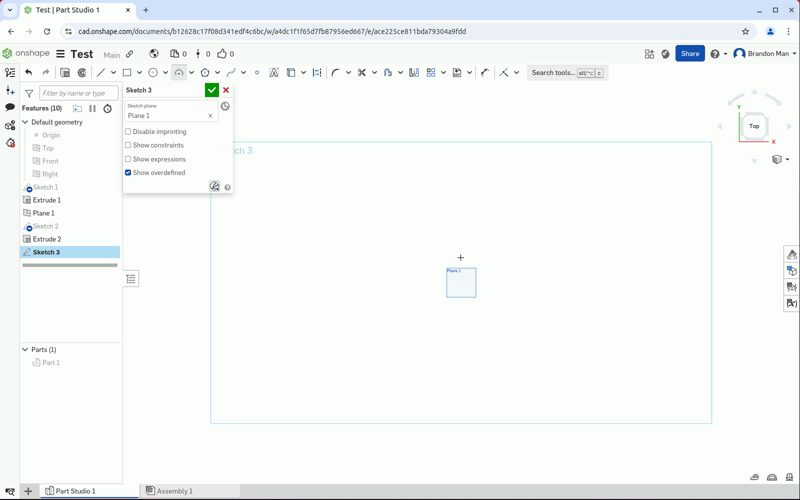
click(460, 257)
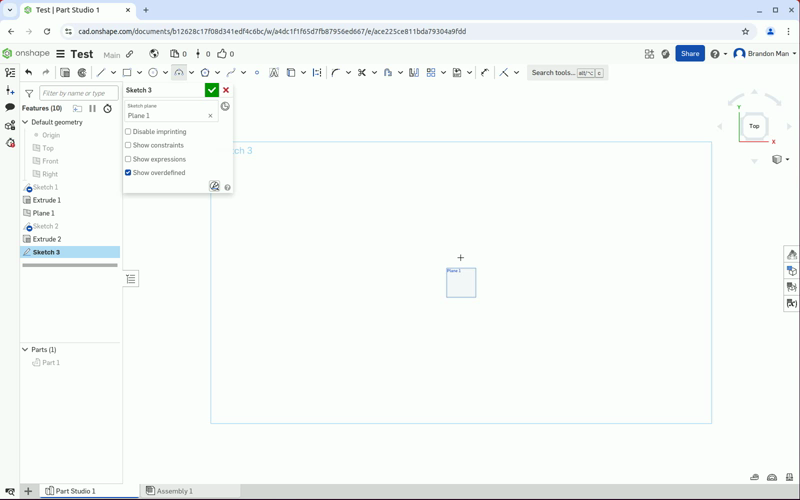
key_up(shift)
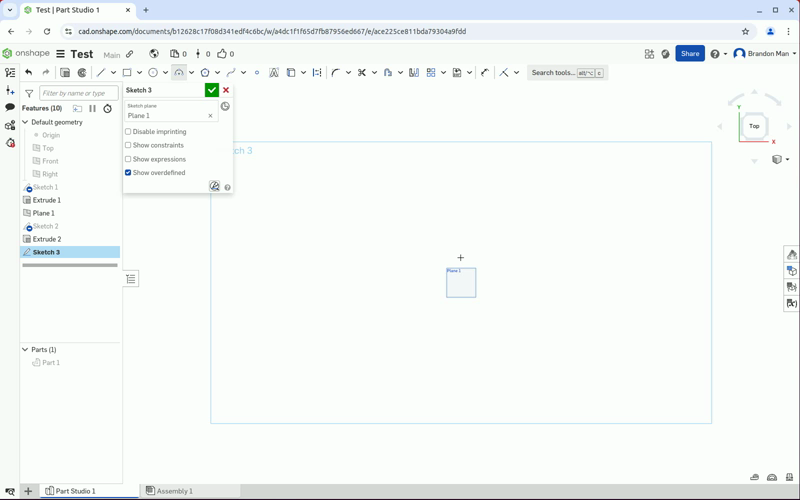
key_down(shift)
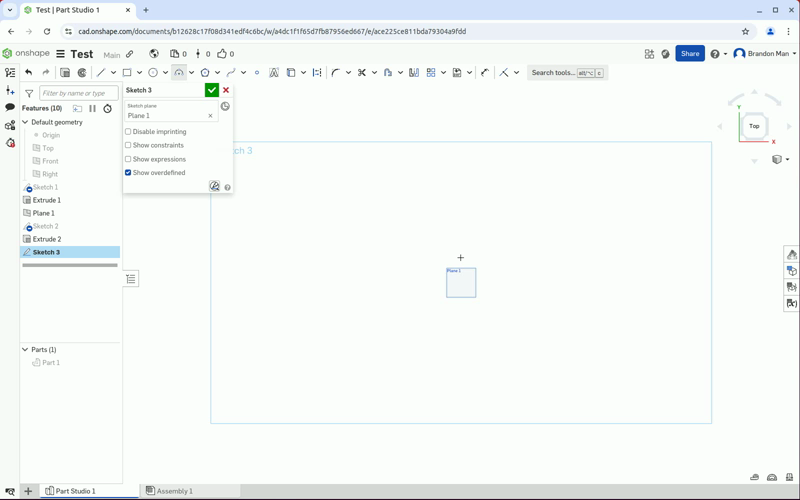
mouse_move(477, 263)
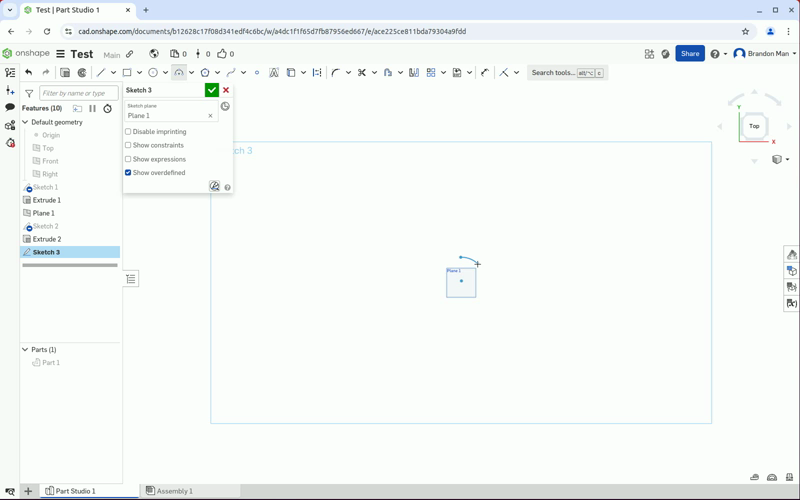
click(477, 263)
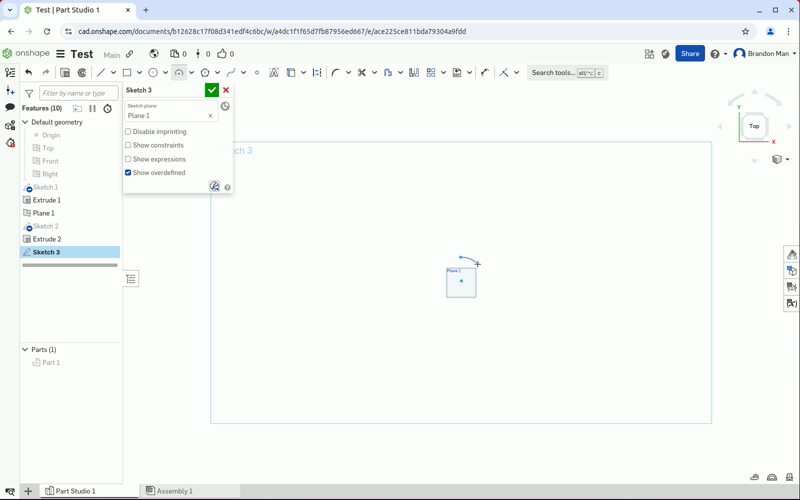
mouse_move(470, 258)
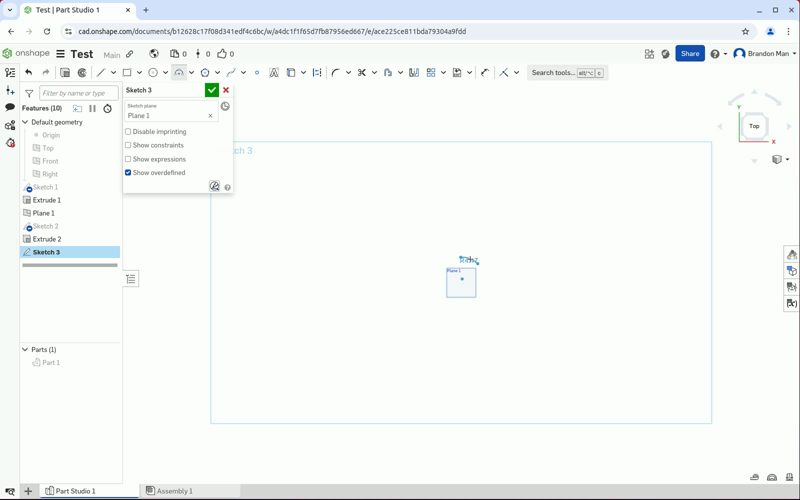
click(470, 258)
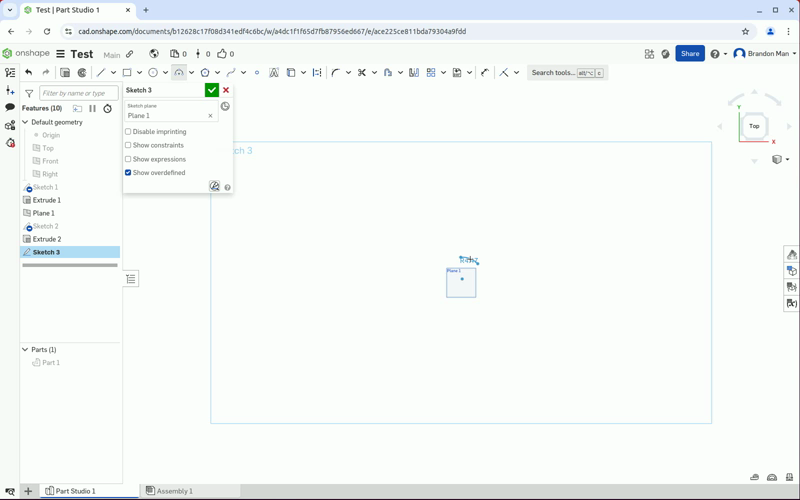
key_up(shift)
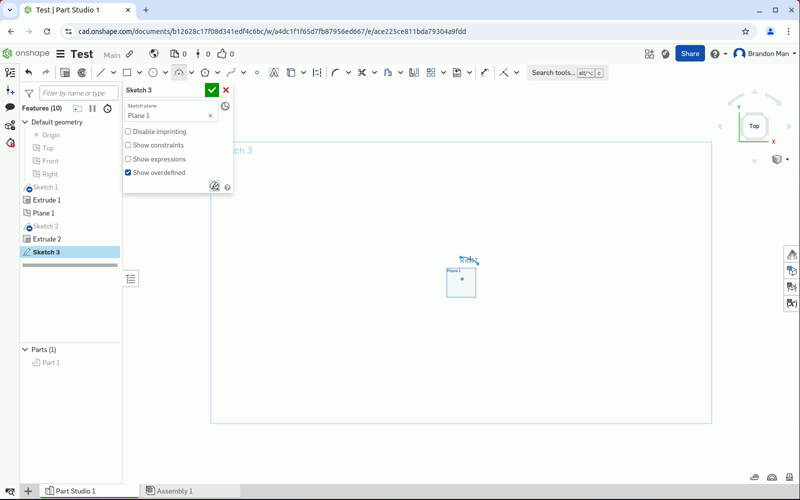
key(esc)
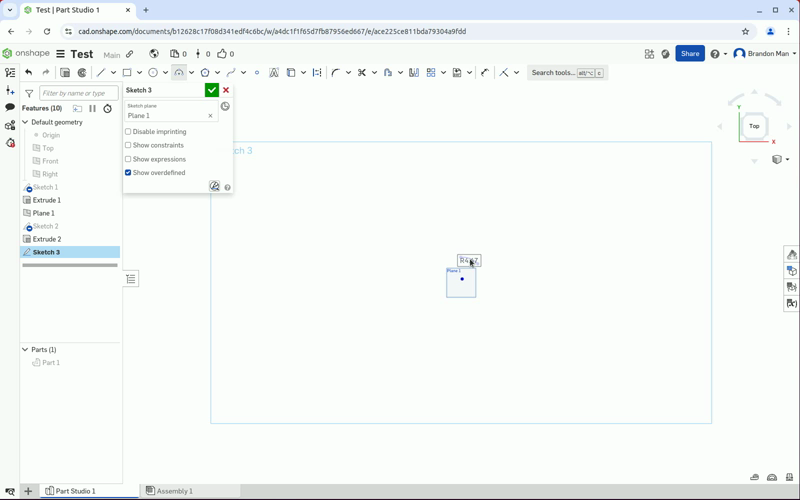
key(l)
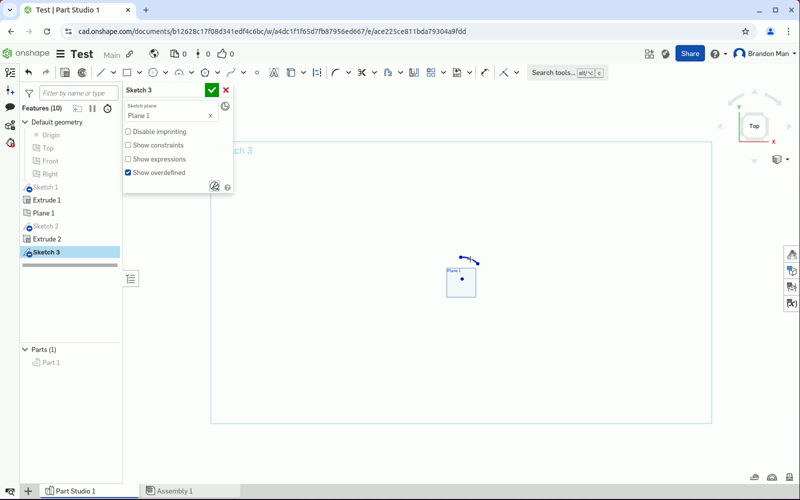
mouse_move(477, 263)
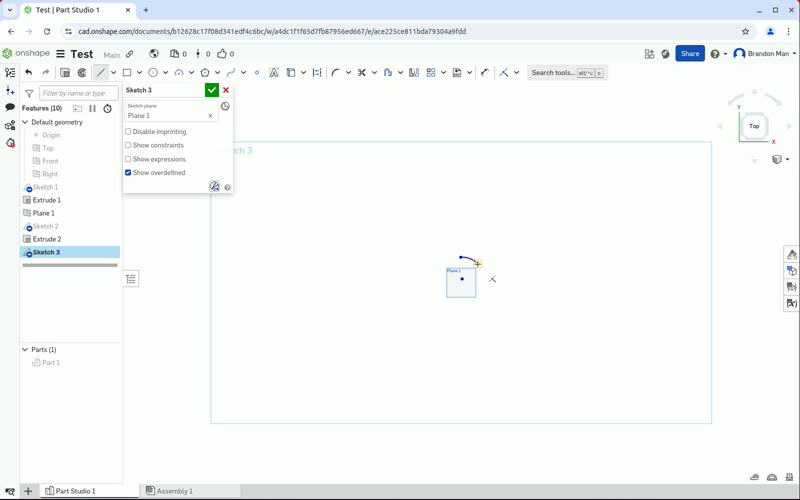
click(477, 263)
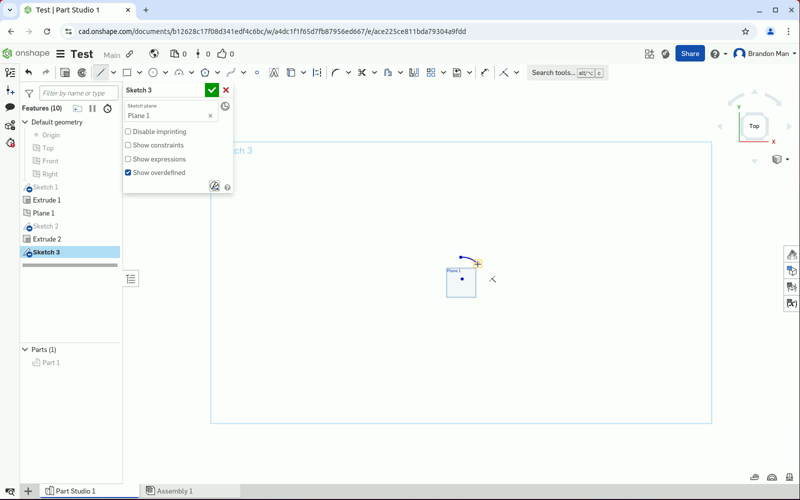
key_down(shift)
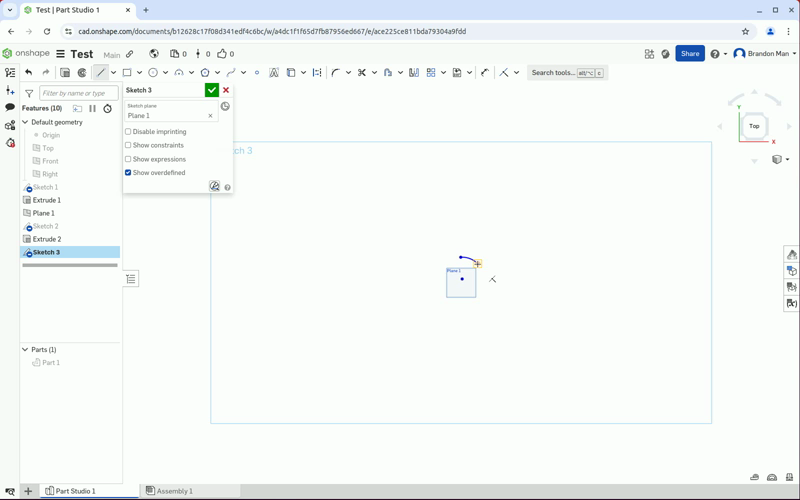
mouse_move(507, 263)
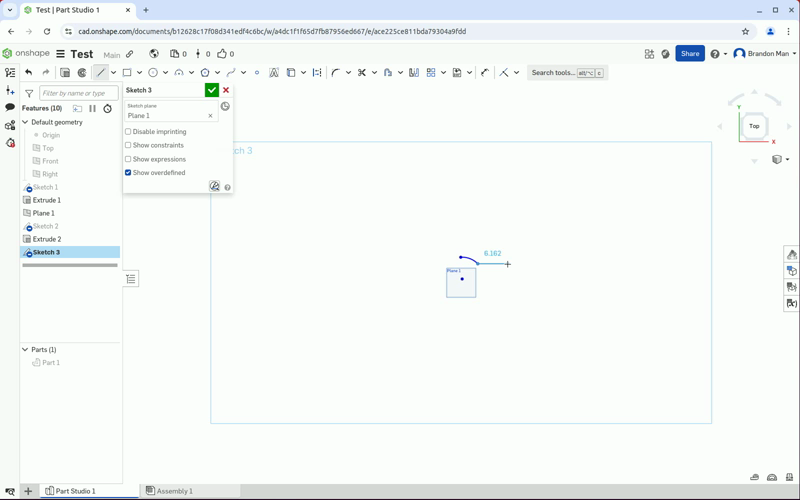
mouse_move(477, 225)
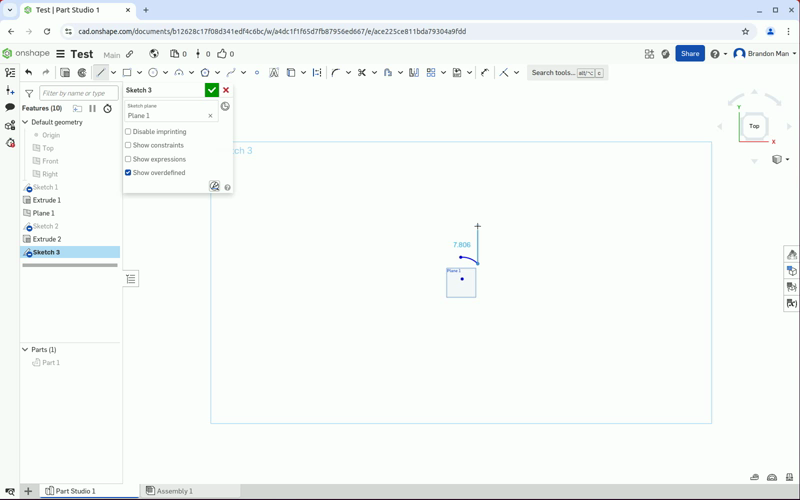
click(477, 225)
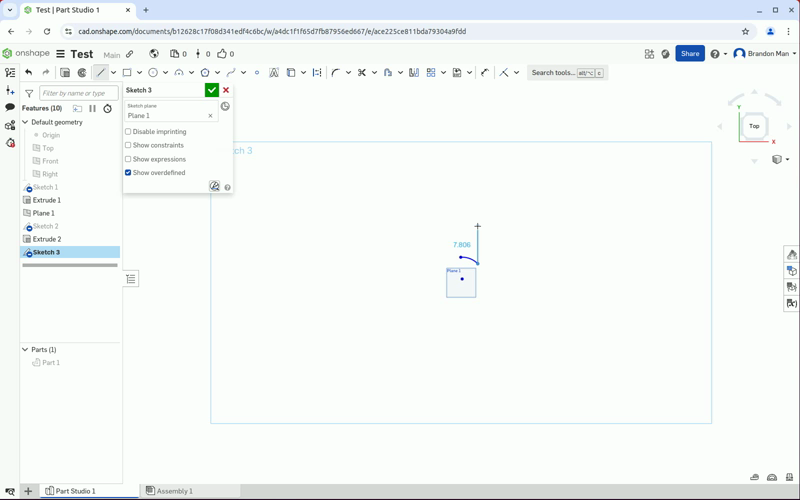
key_up(shift)
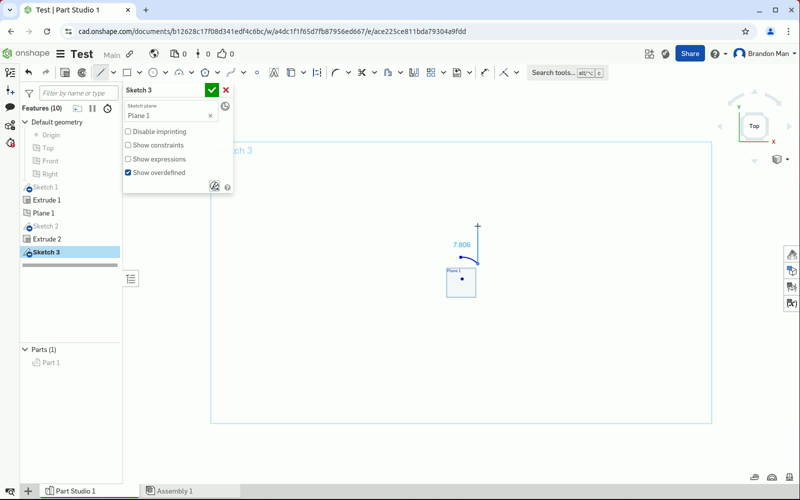
key_down(shift)
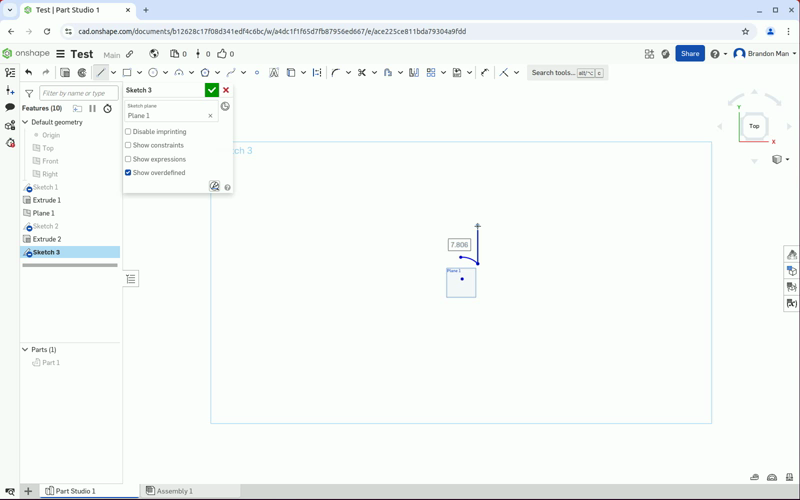
mouse_move(507, 225)
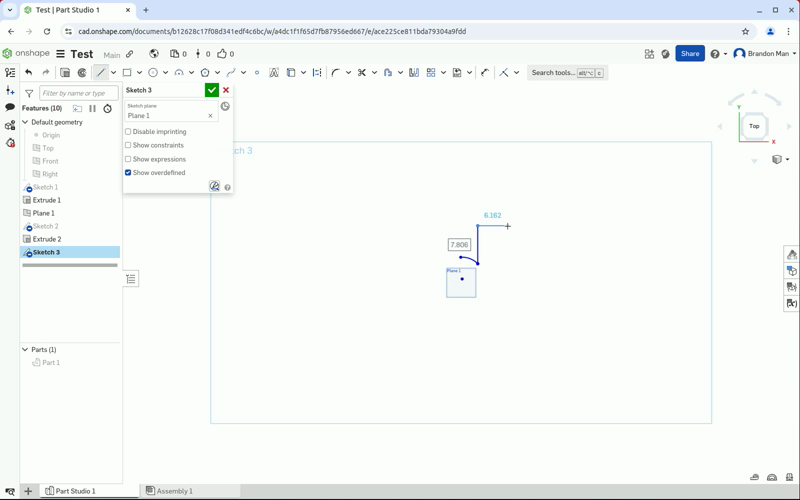
mouse_move(460, 225)
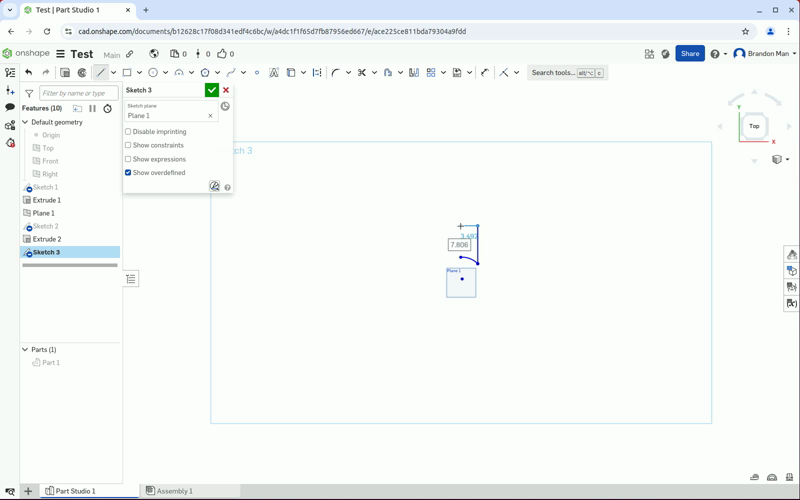
click(460, 225)
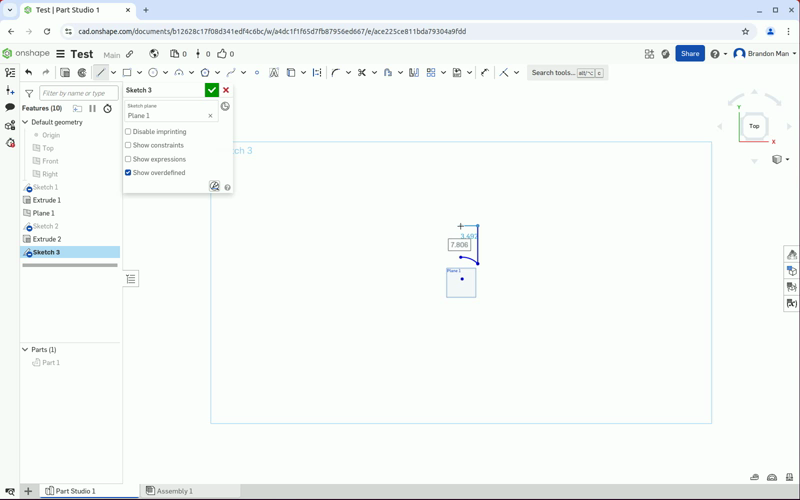
key_up(shift)
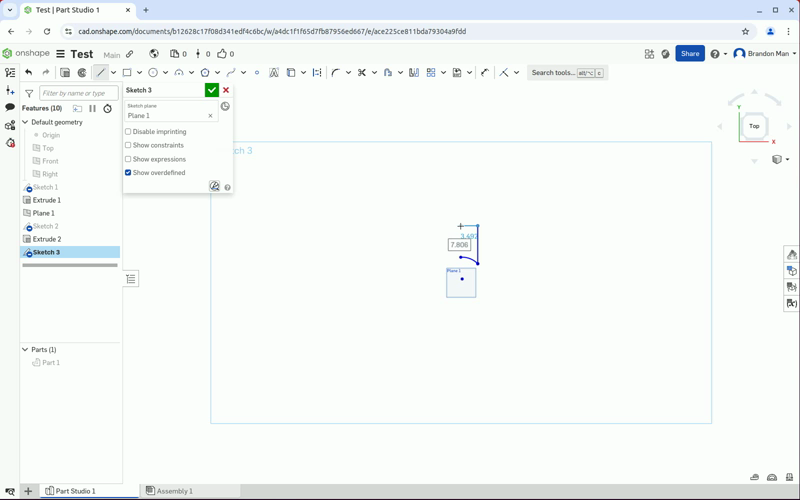
mouse_move(490, 225)
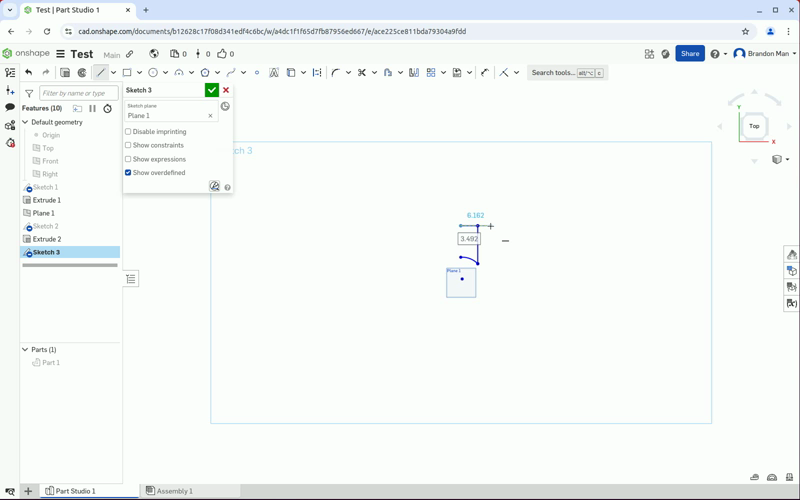
key_down(shift)
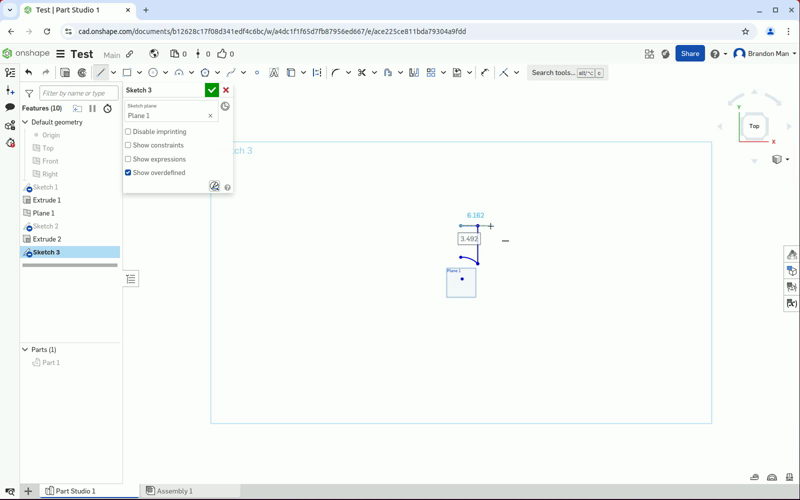
mouse_move(460, 257)
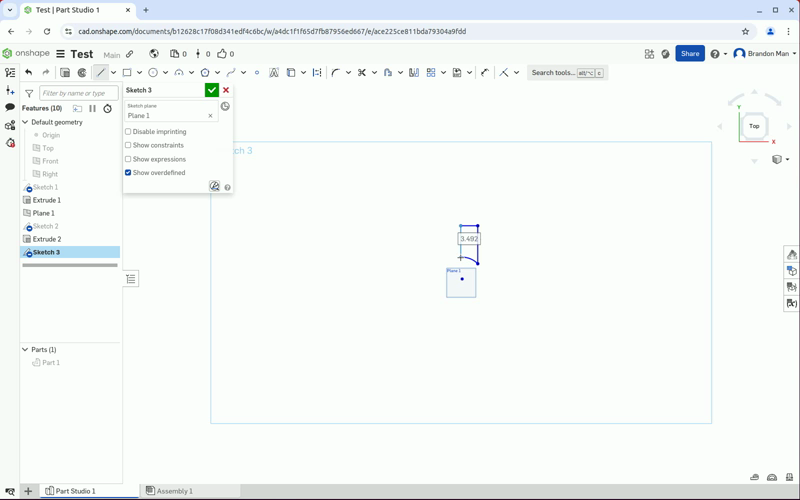
key_up(shift)
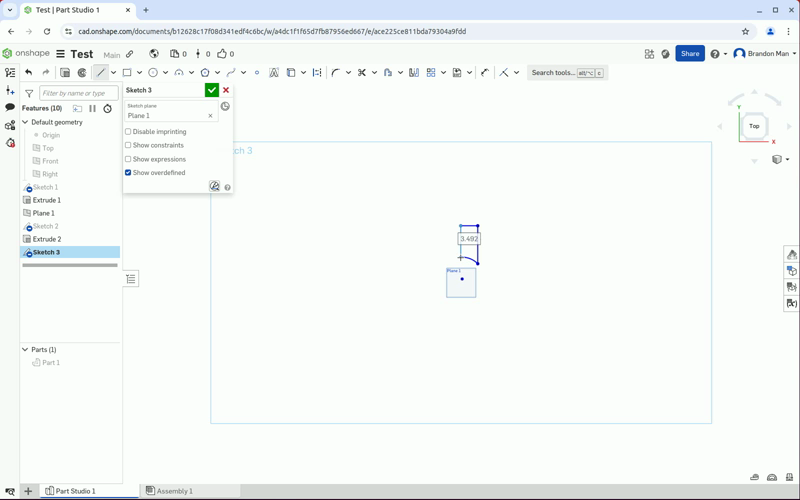
click(460, 257)
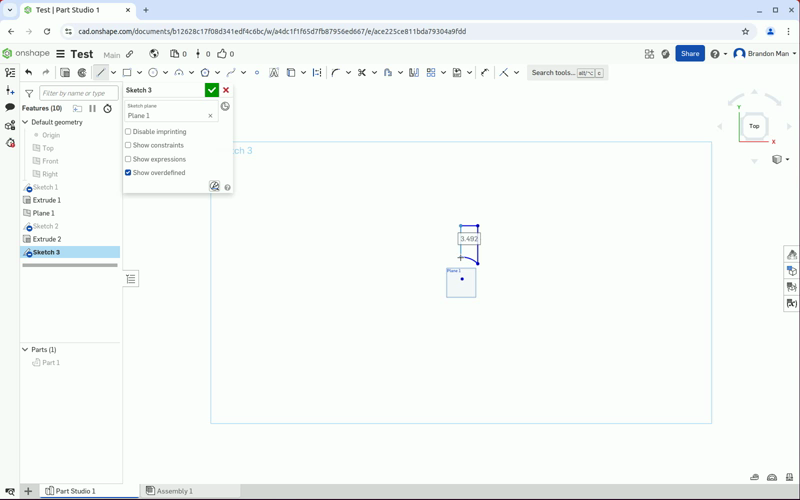
key(esc)
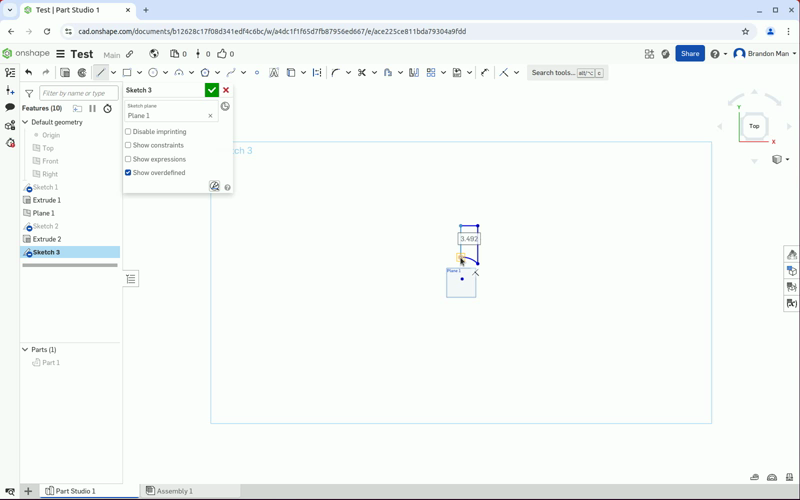
mouse_move(474, 232)
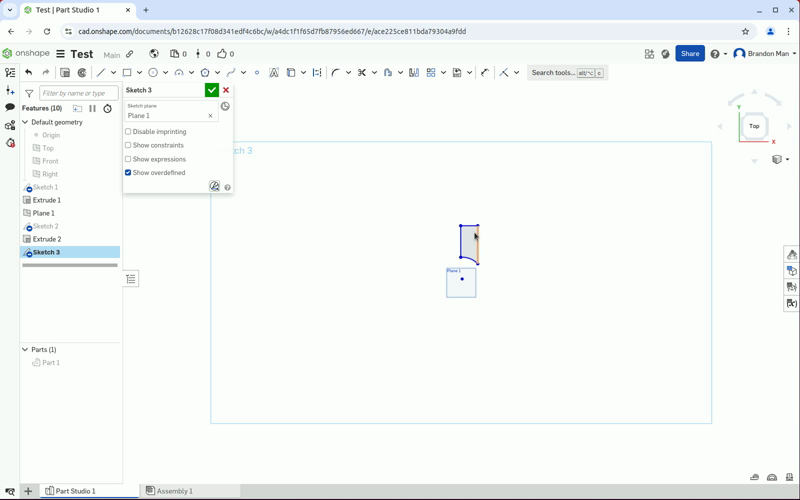
scroll(6)
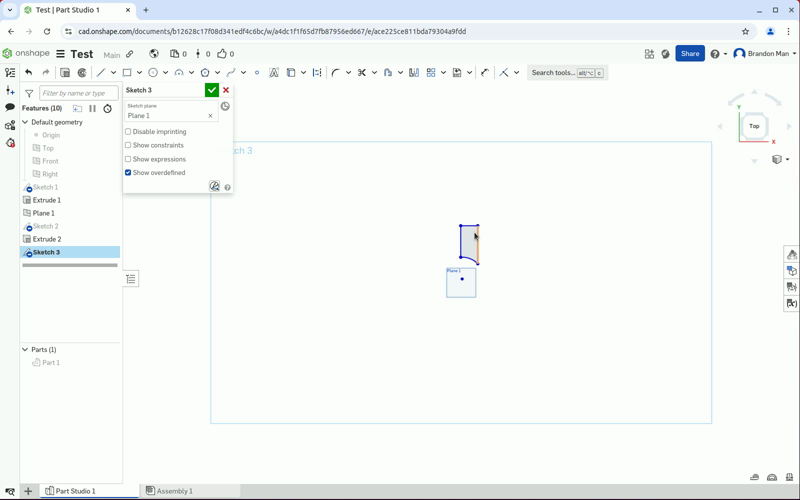
scroll(6)
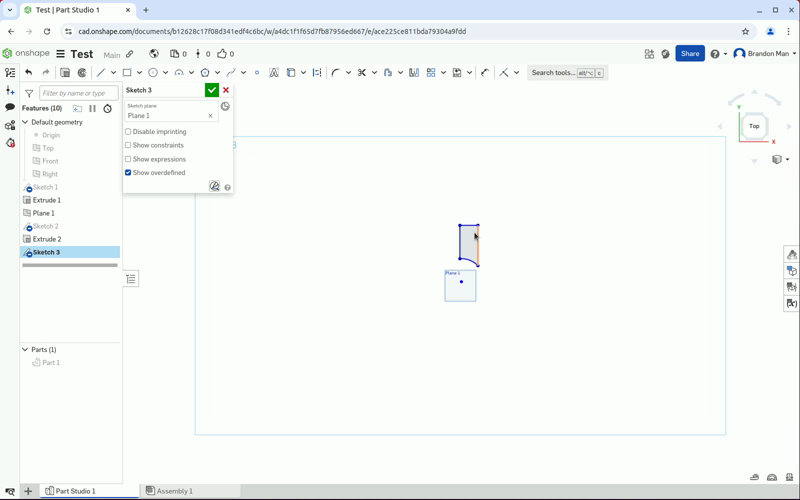
scroll(6)
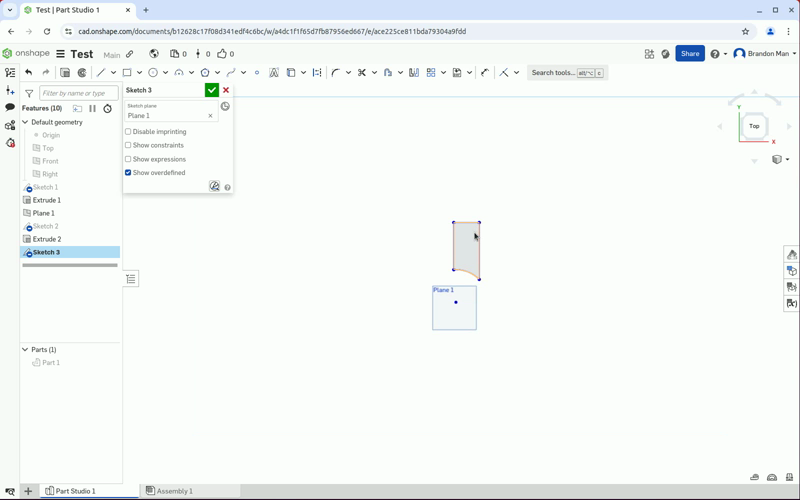
scroll(6)
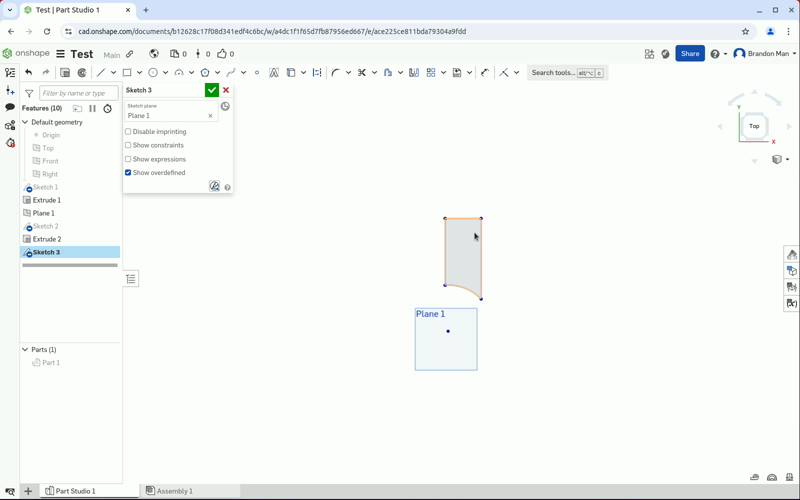
scroll(6)
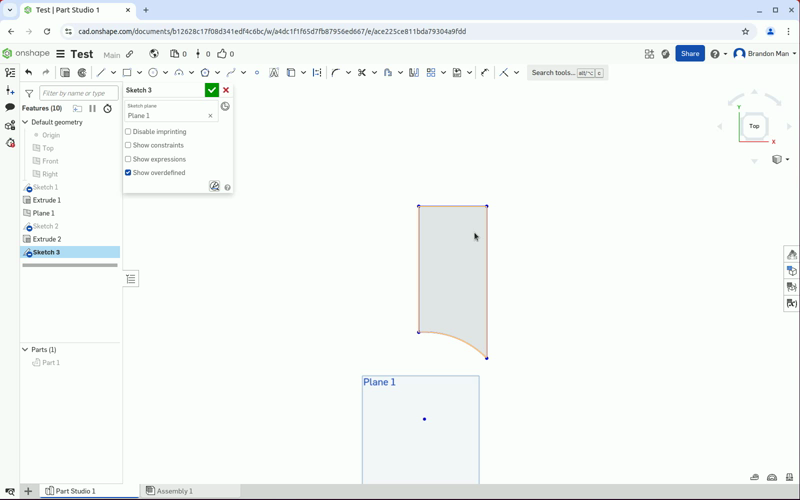
scroll(6)
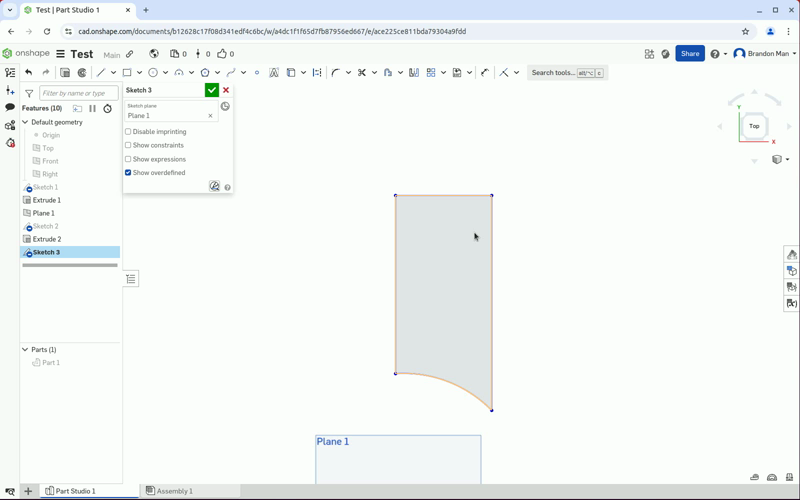
scroll(6)
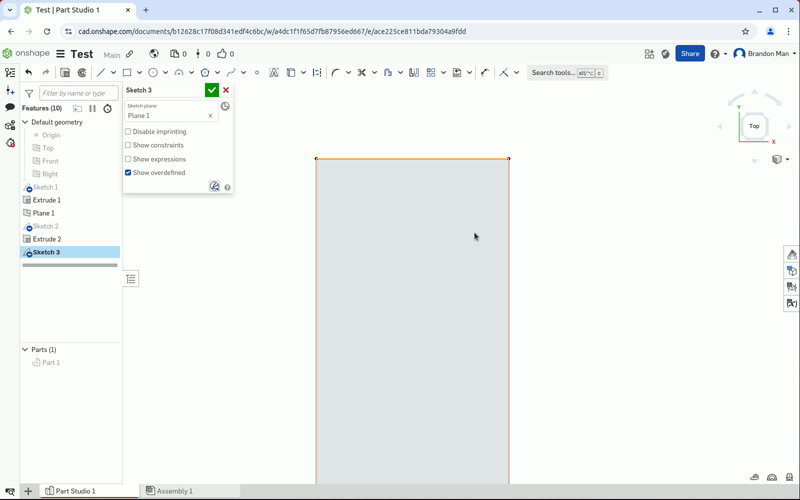
click(474, 232)
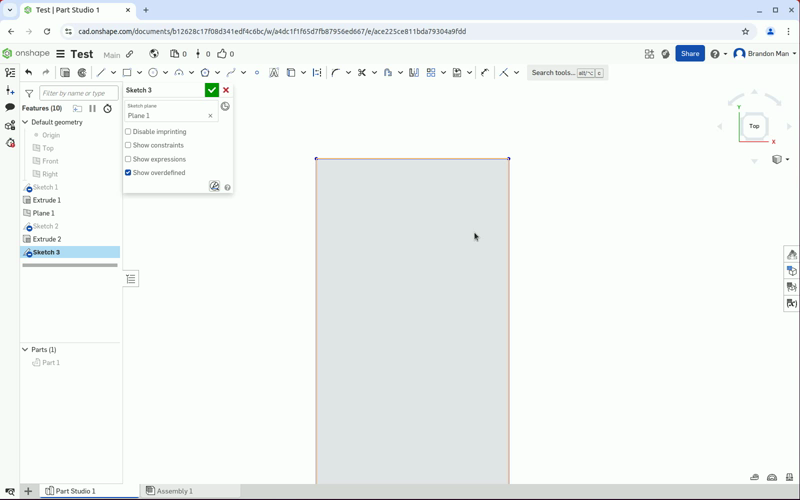
scroll(-6)
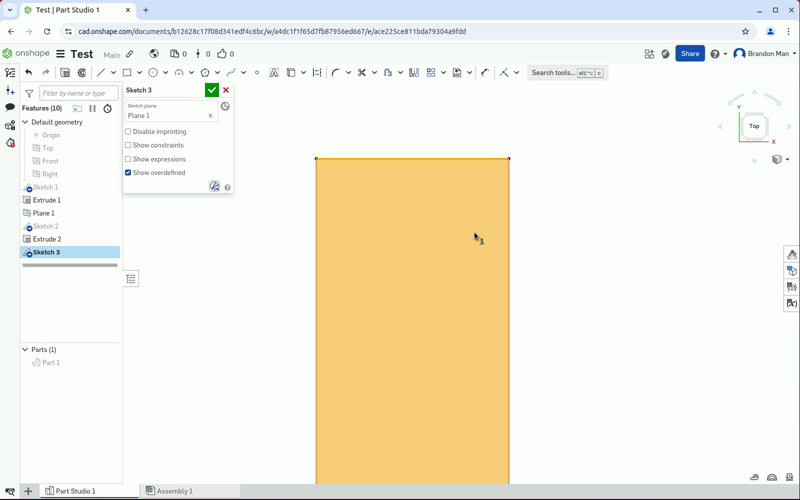
scroll(-6)
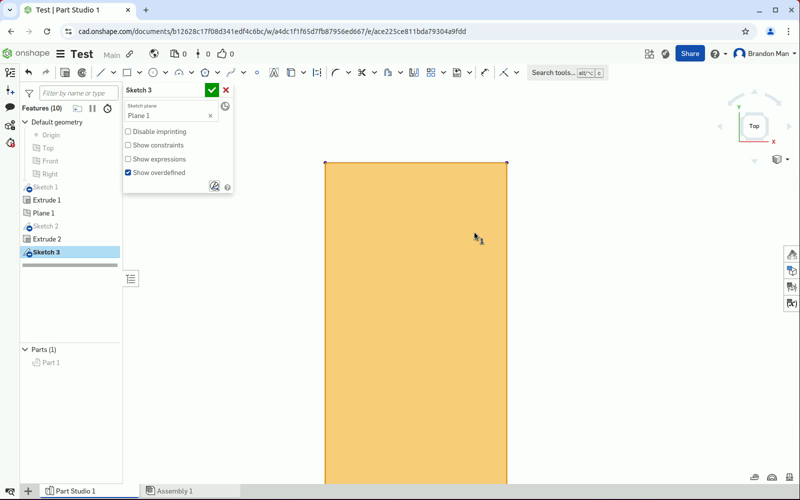
scroll(-6)
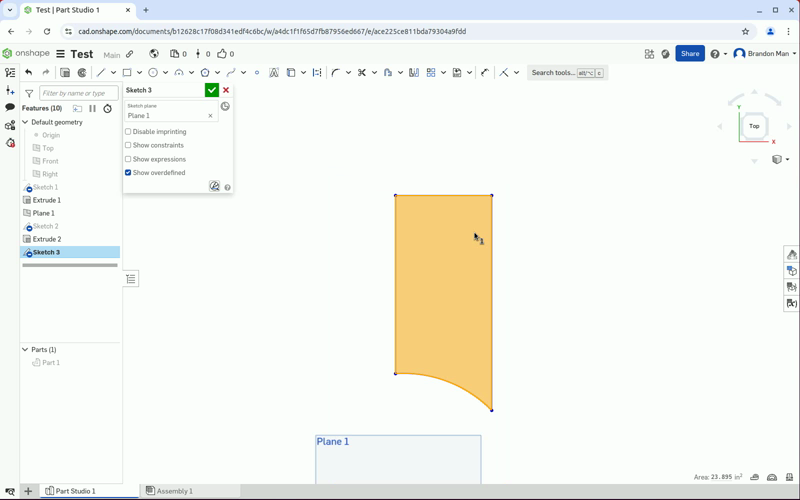
scroll(-6)
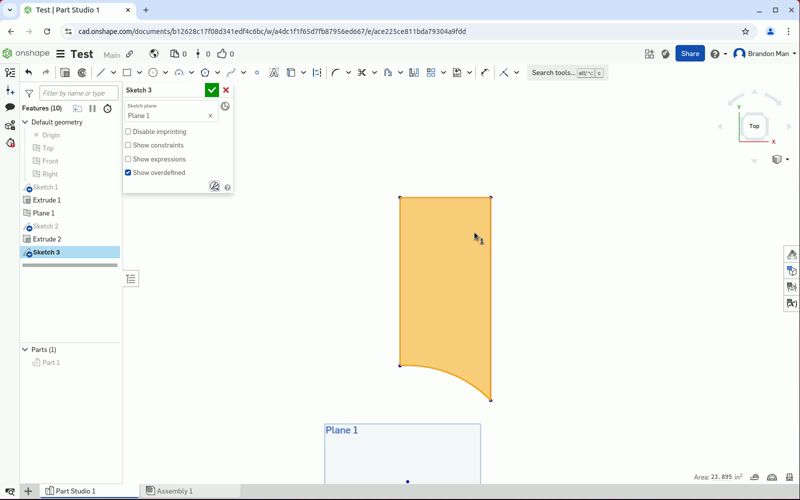
scroll(-6)
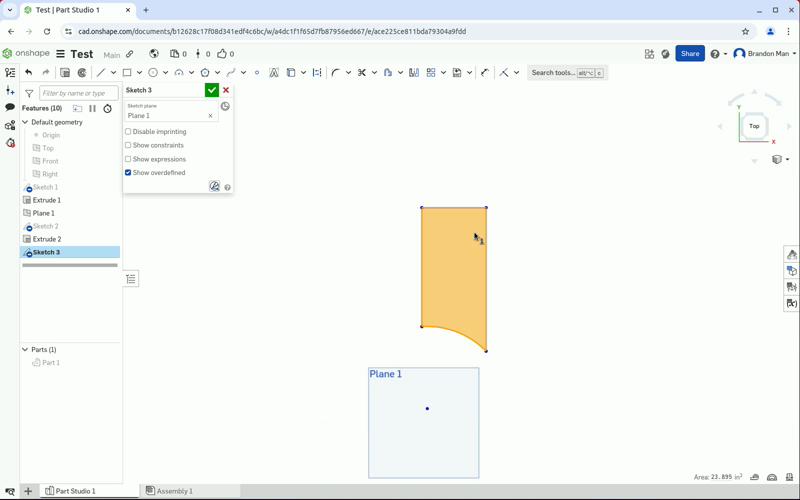
scroll(-6)
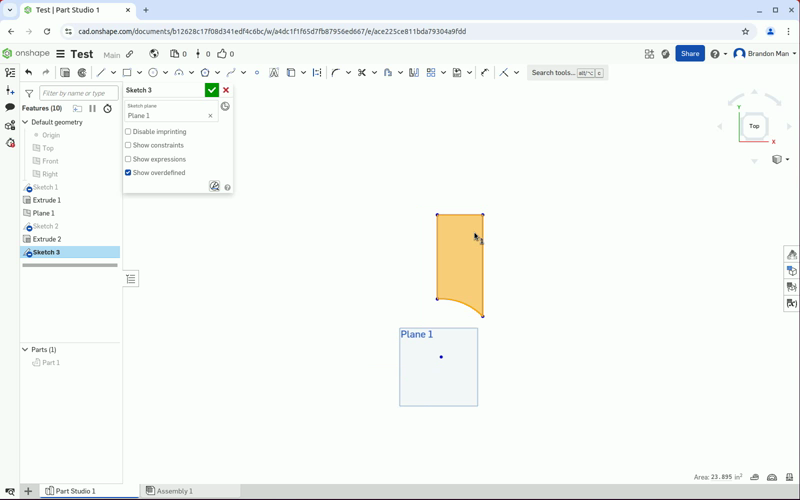
scroll(-6)
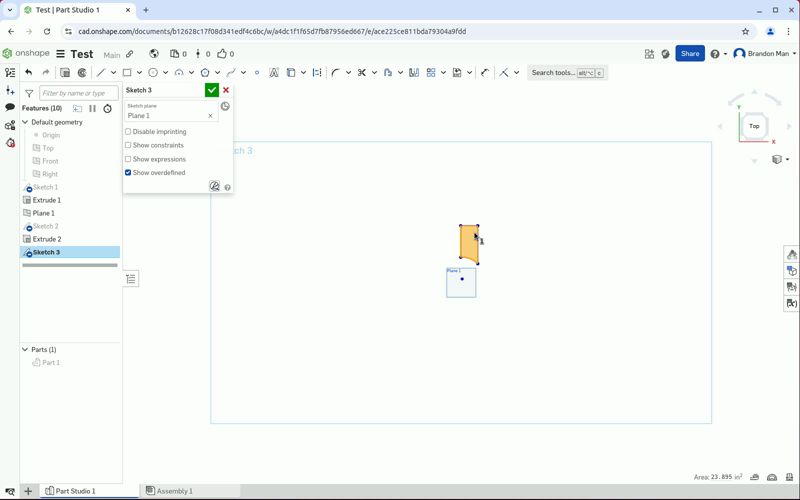
mouse_move(73, 352)
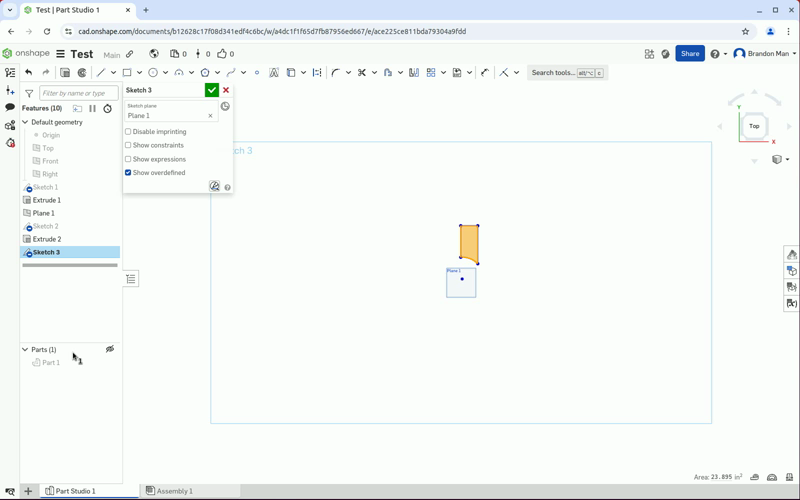
key(shift+y)
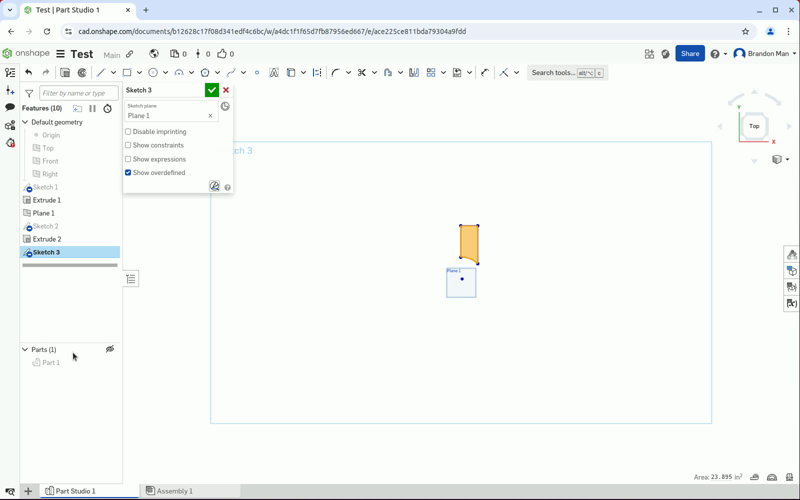
key(shift+e)
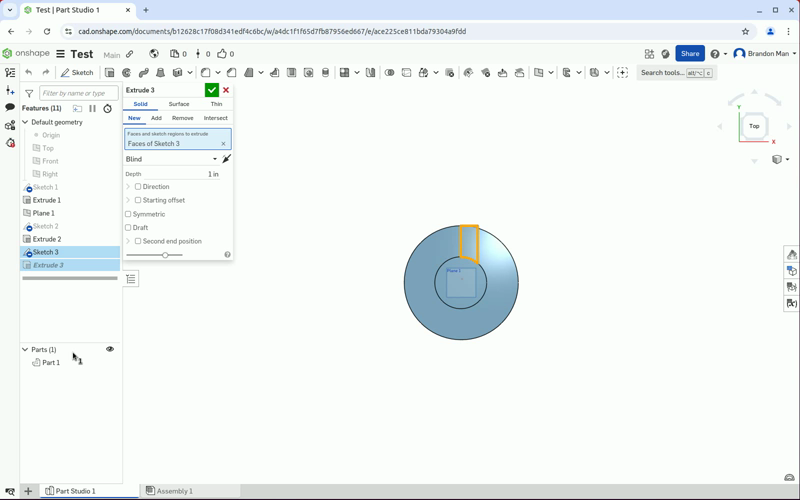
mouse_move(143, 106)
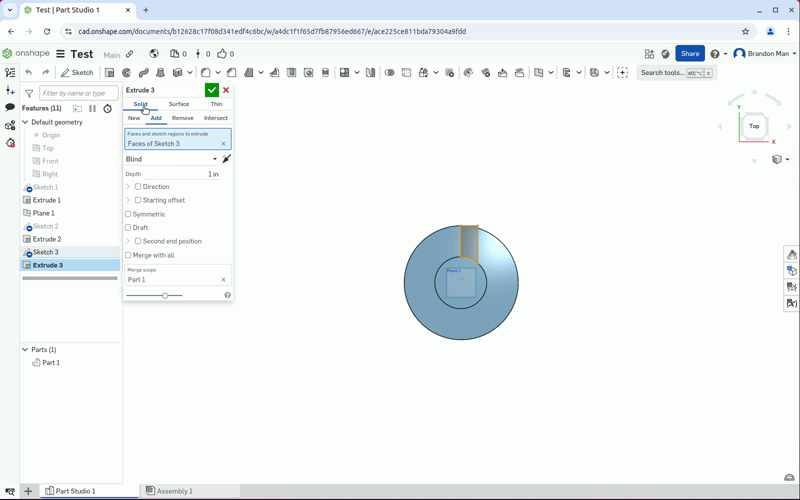
click(143, 106)
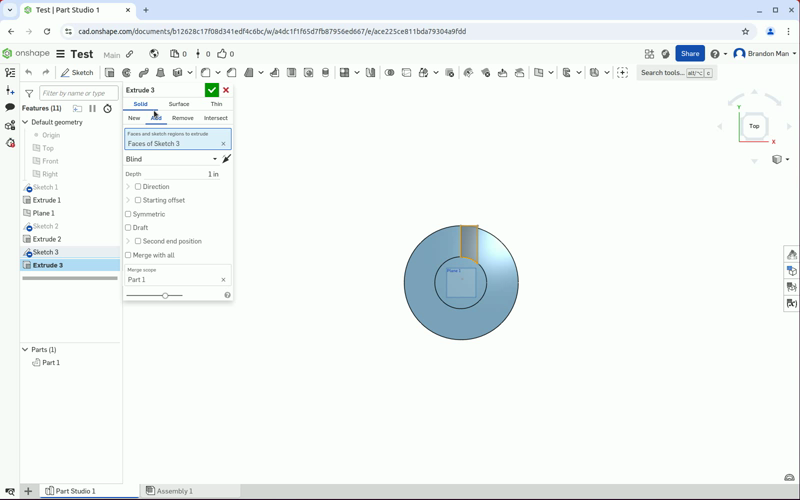
mouse_move(186, 120)
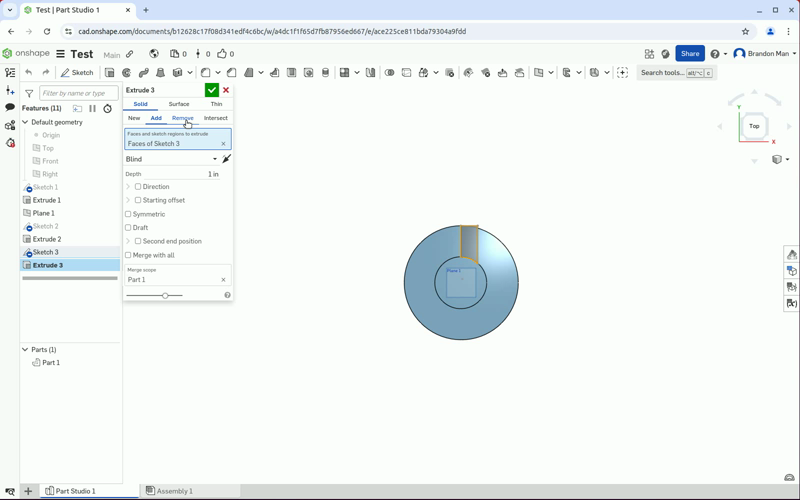
click(186, 120)
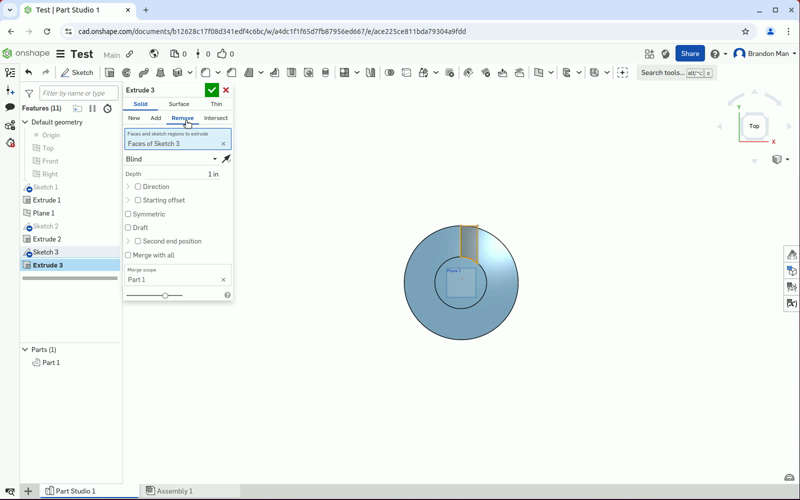
key(tab, 4)
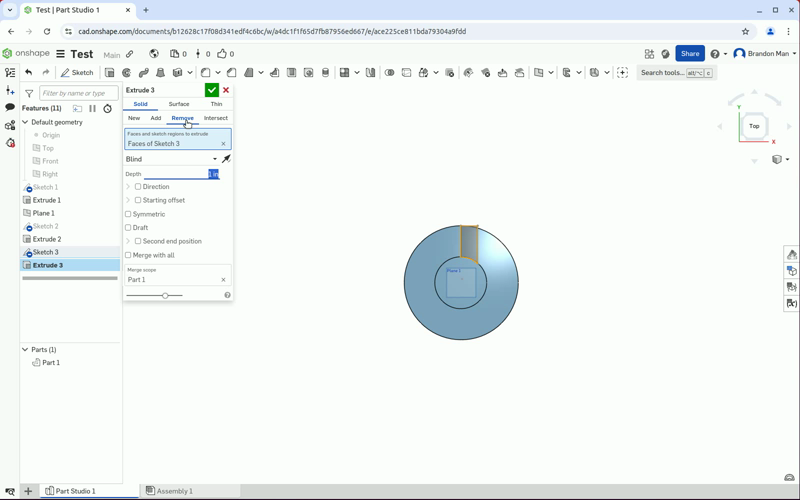
text(17.331)
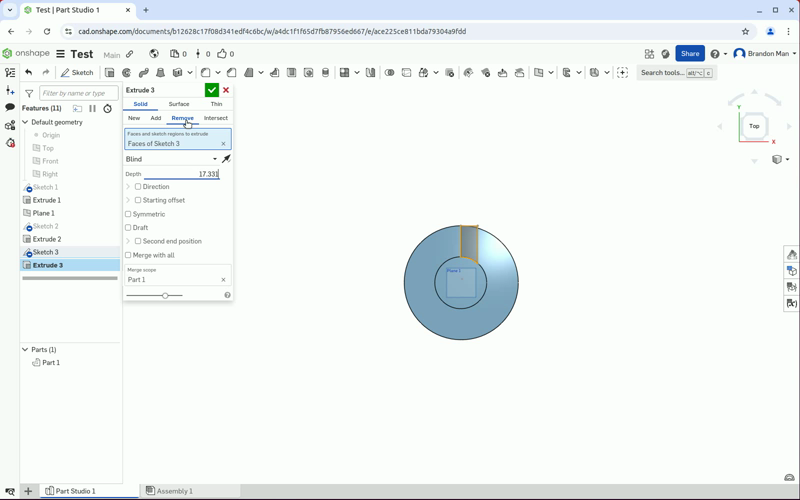
key(tab, 6)
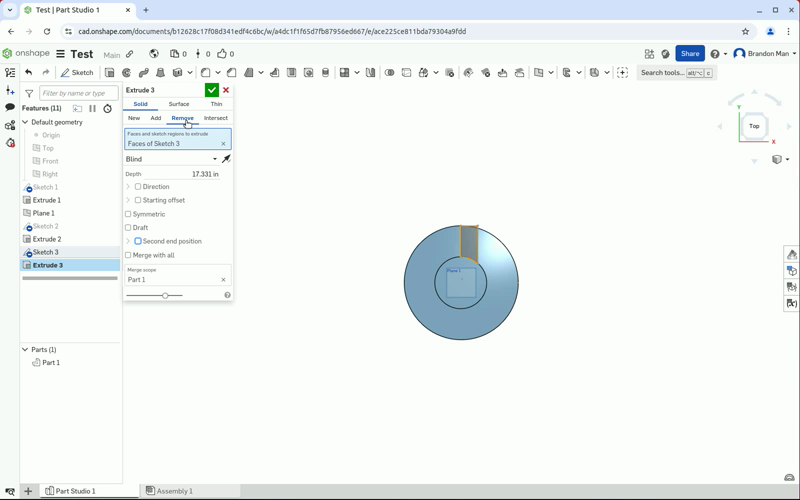
key(space)
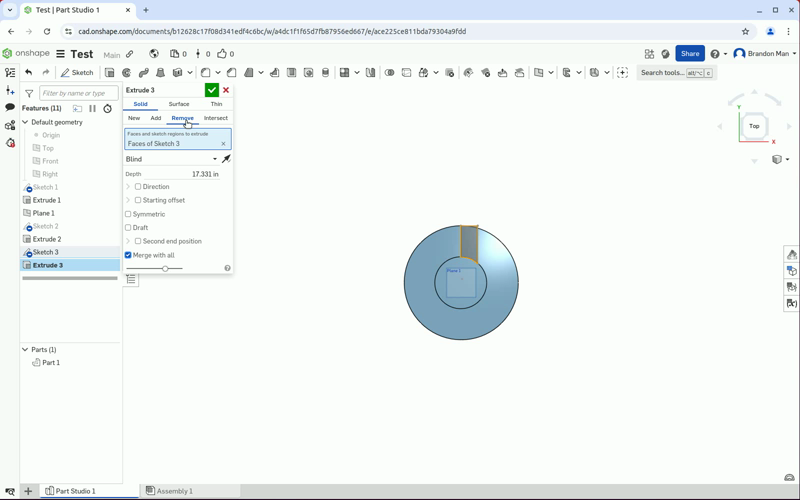
key(enter)
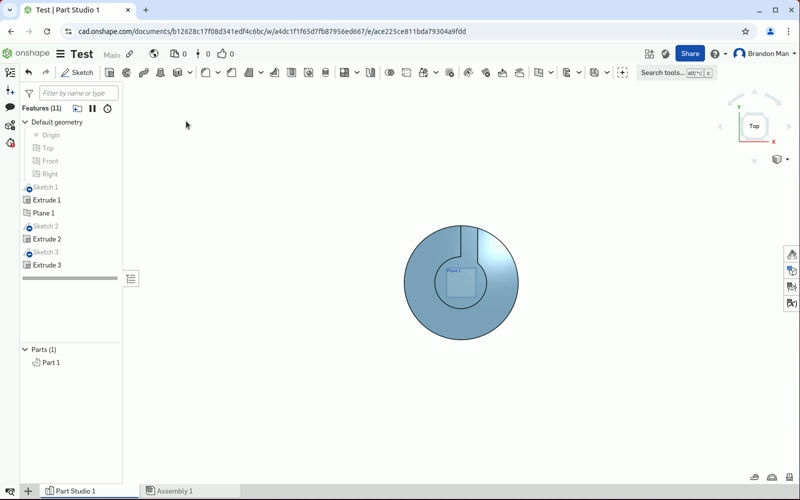
key(shift+h)
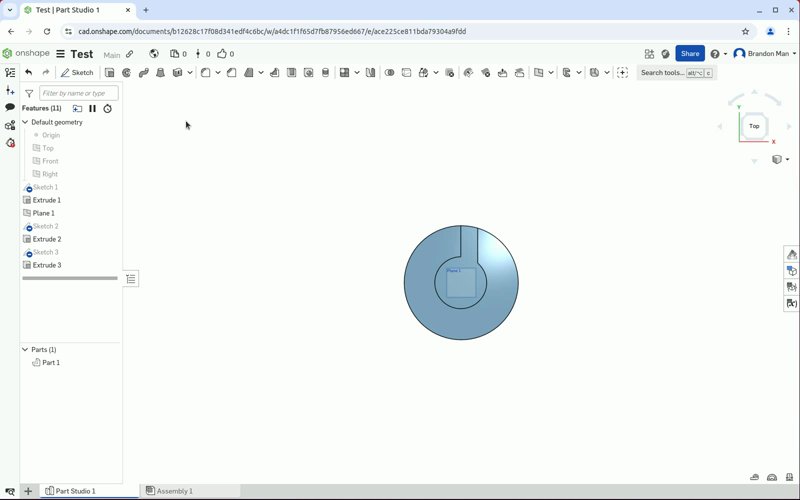
key(shift+h)
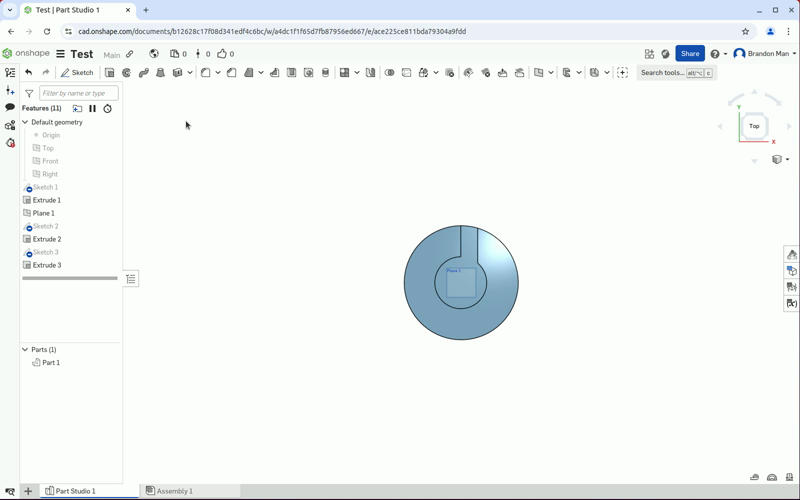
mouse_move(73, 189)
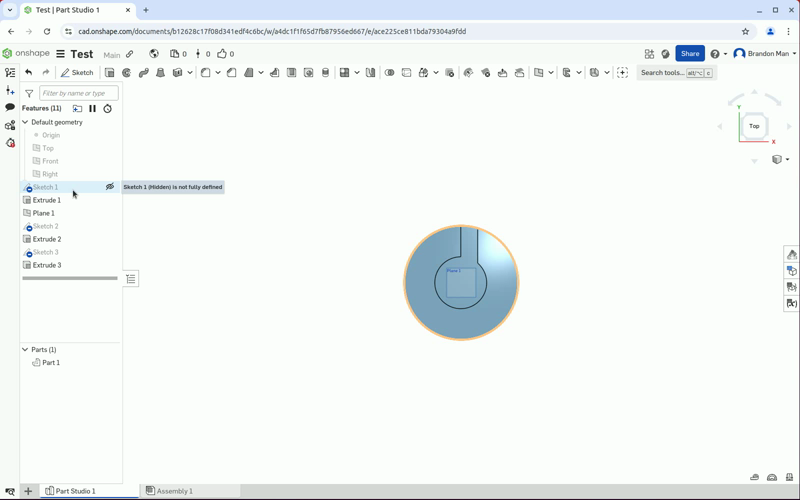
click(73, 189)
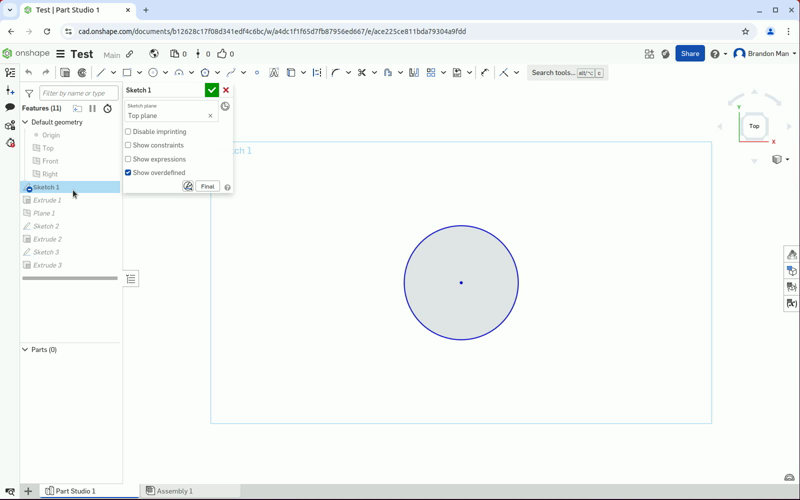
mouse_move(229, 92)
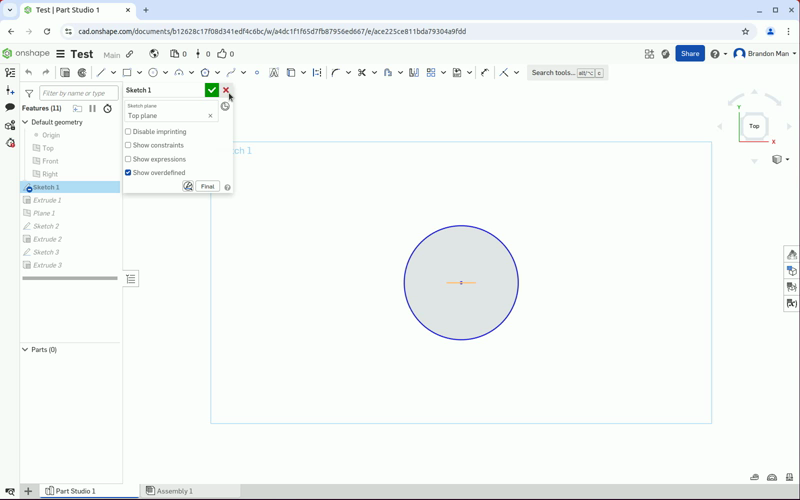
click(229, 92)
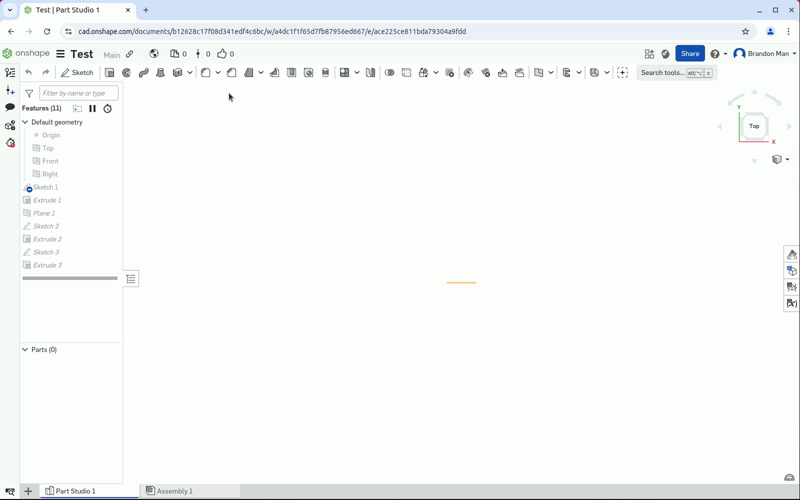
key(shift+s)
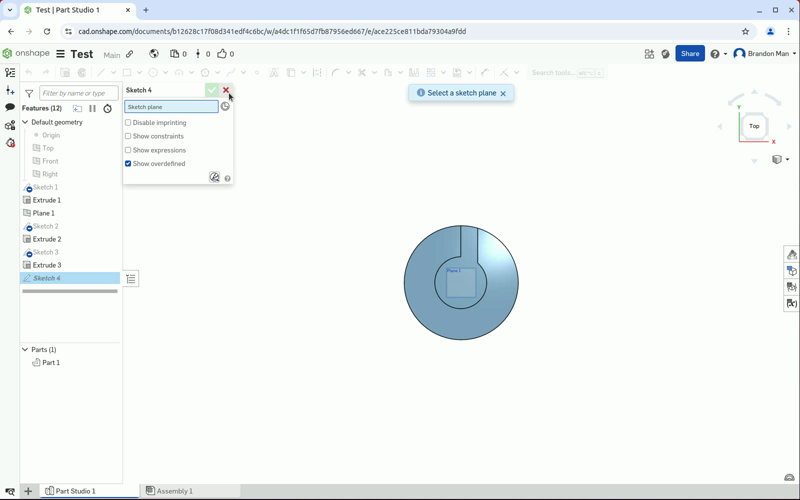
mouse_move(73, 215)
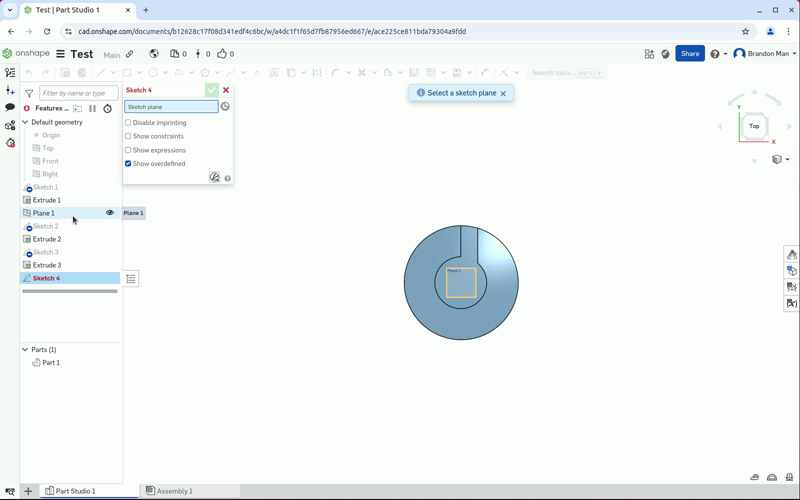
click(73, 215)
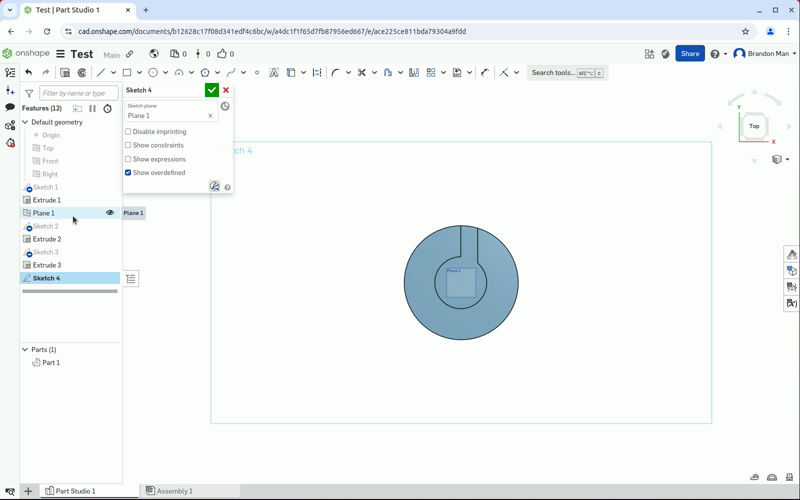
mouse_move(73, 352)
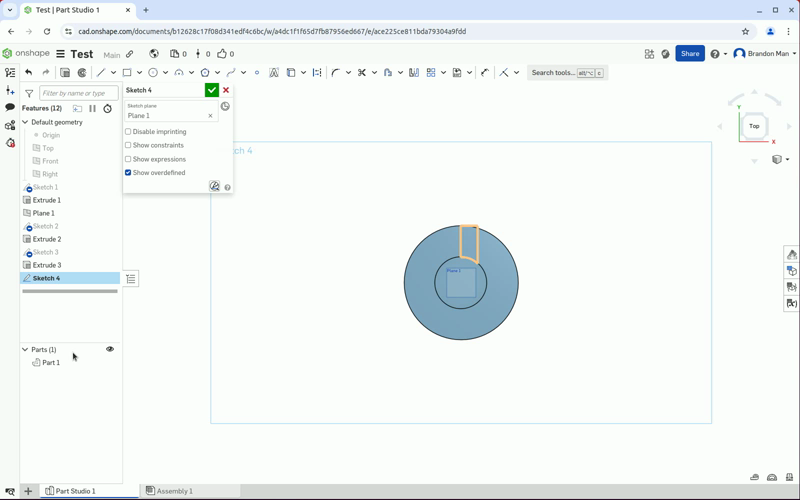
key(y)
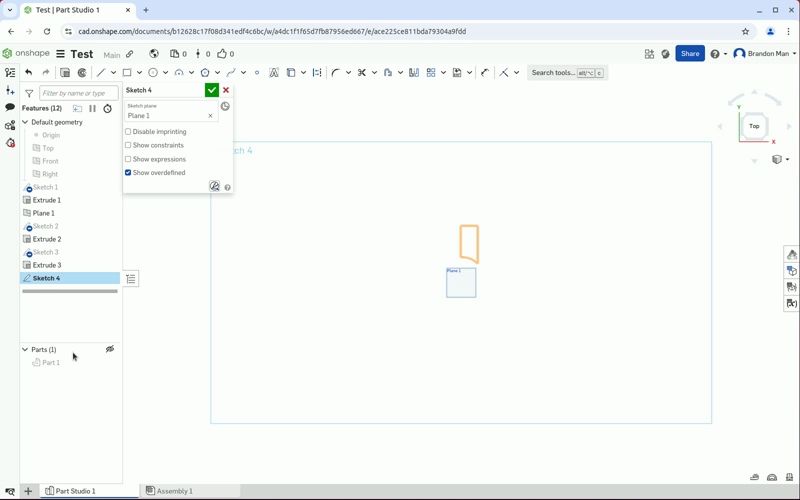
key(a)
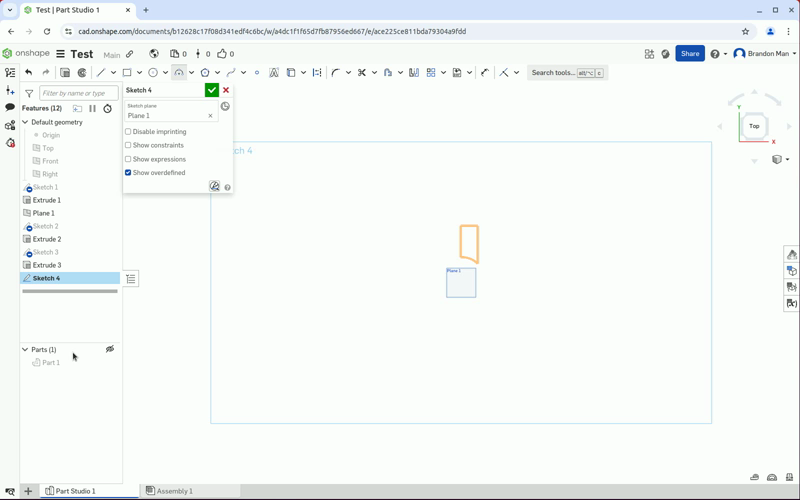
key_down(shift)
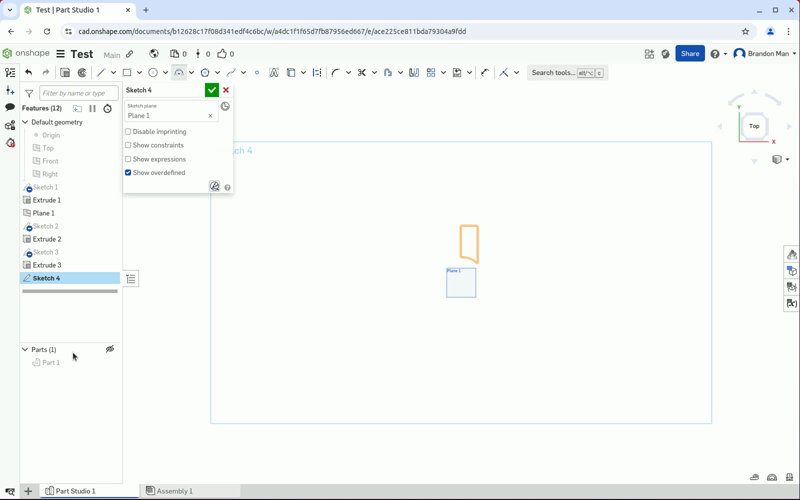
mouse_move(444, 264)
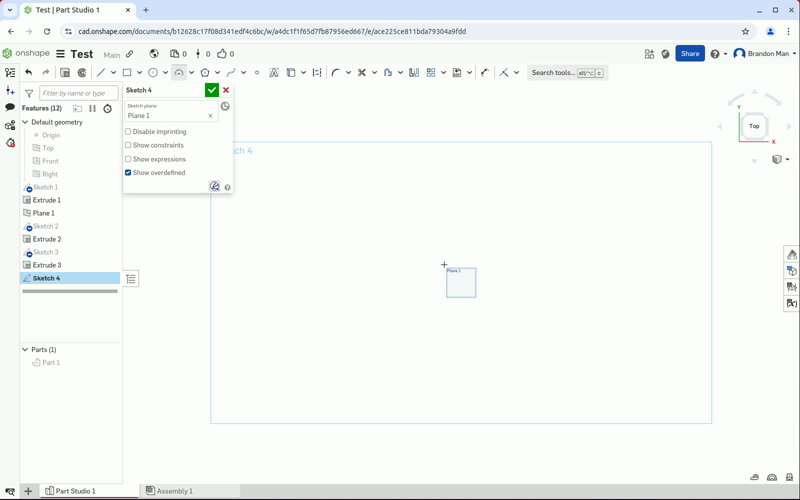
click(444, 264)
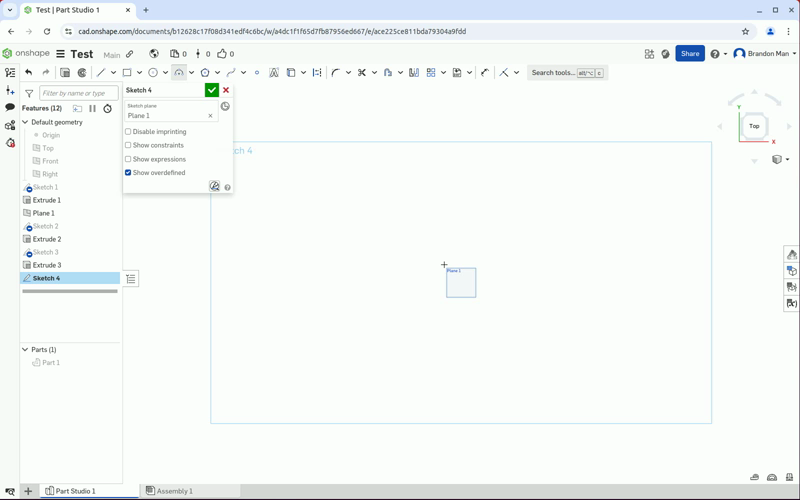
key_up(shift)
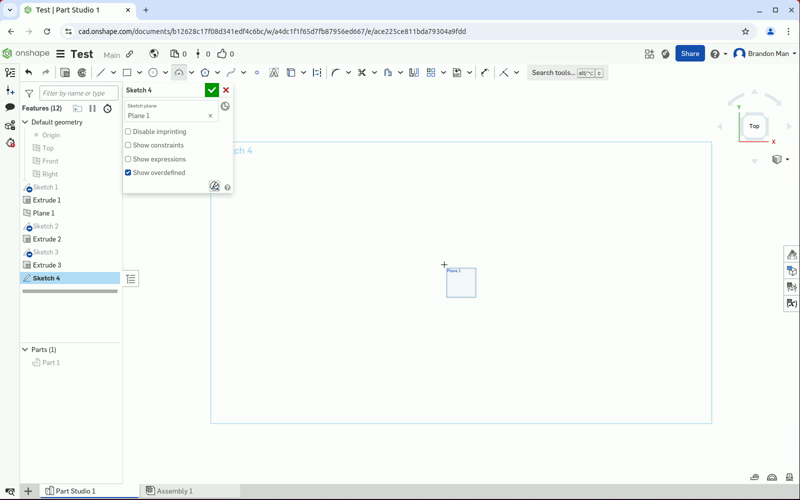
key_down(shift)
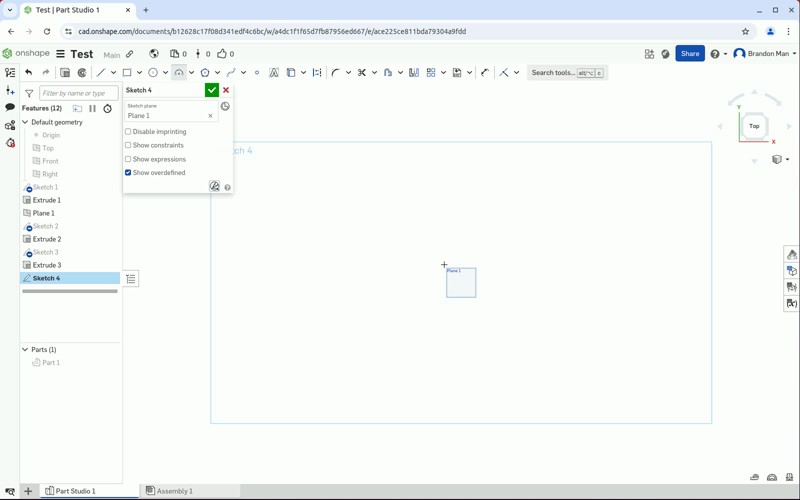
mouse_move(461, 257)
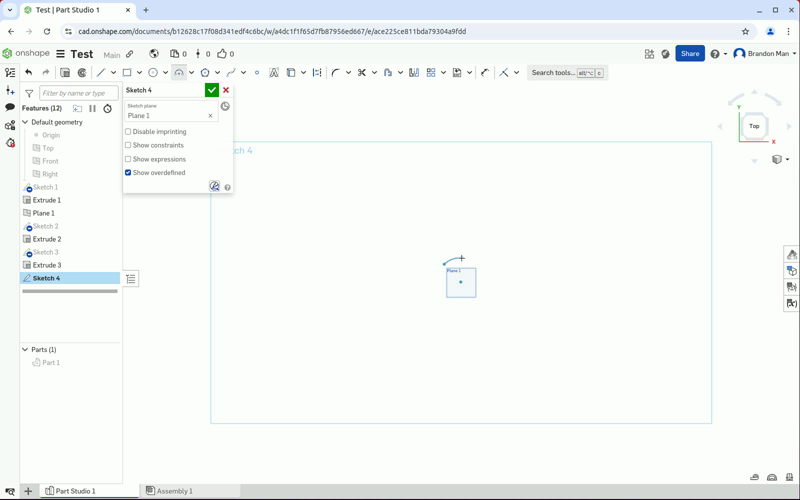
click(461, 257)
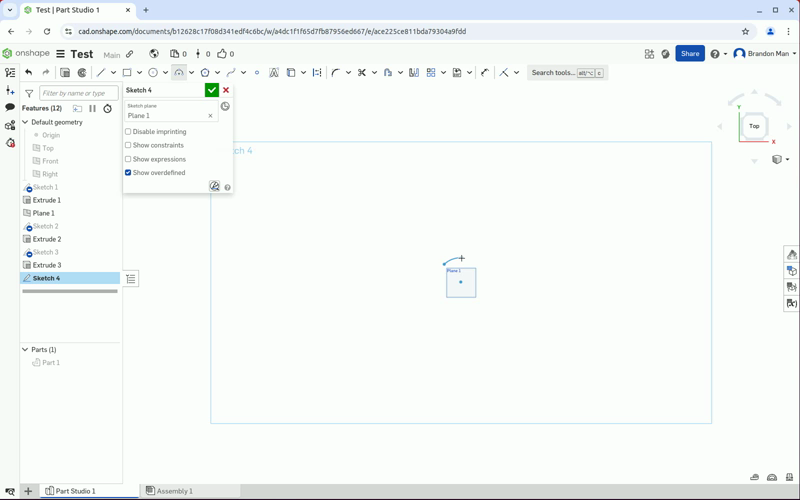
mouse_move(452, 259)
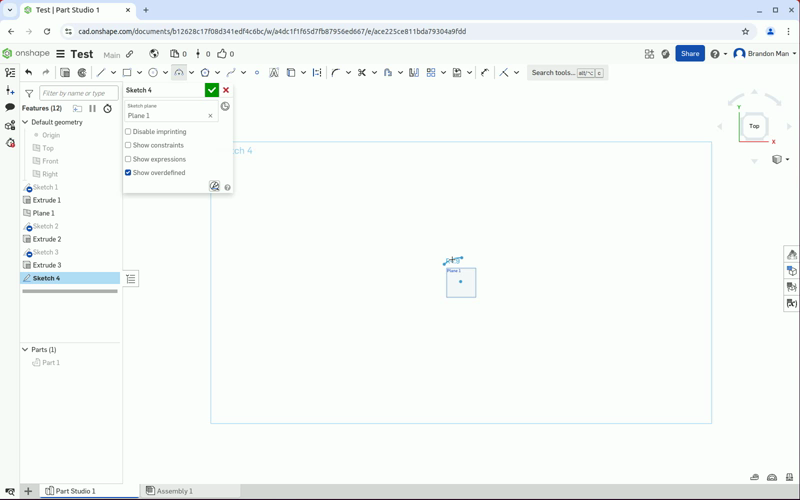
click(452, 259)
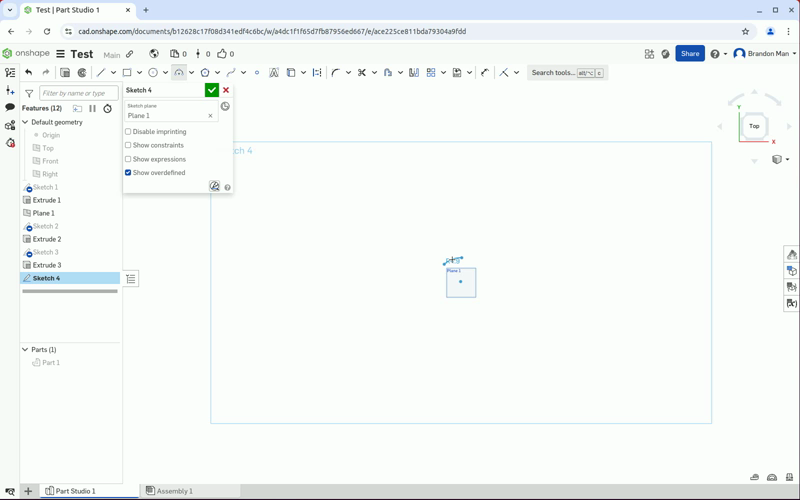
key_up(shift)
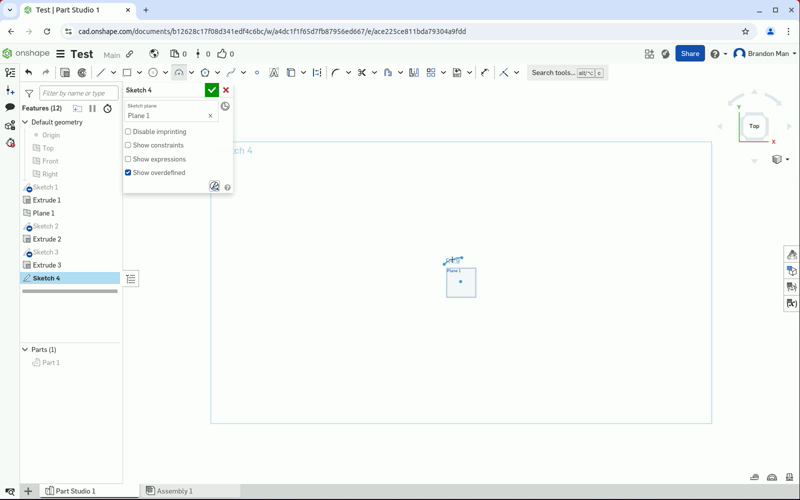
key(esc)
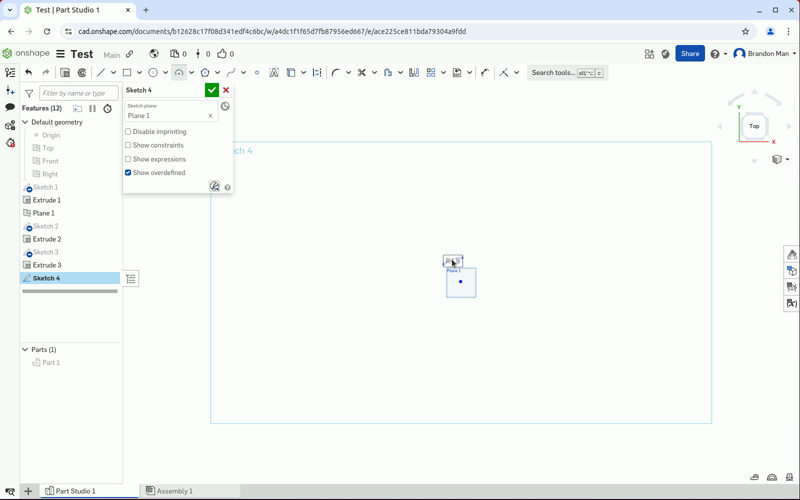
key(l)
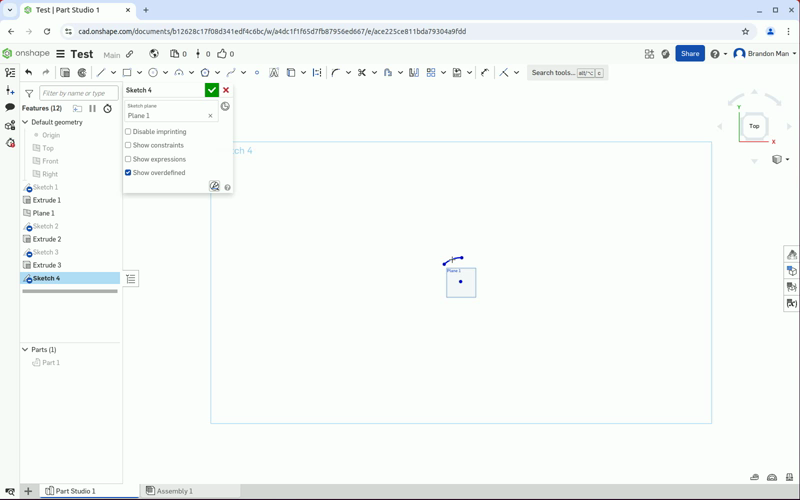
mouse_move(461, 257)
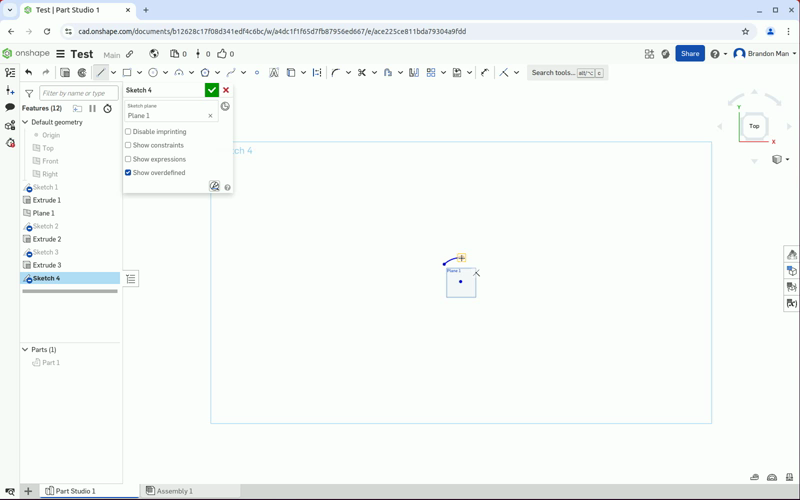
click(461, 257)
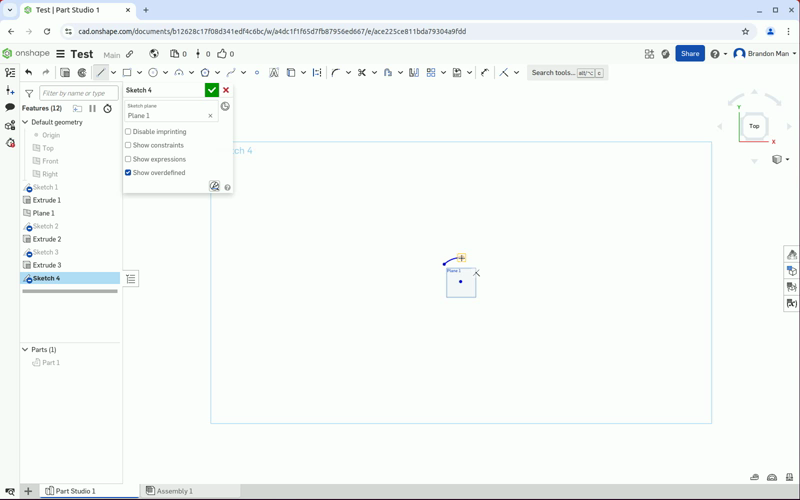
key_down(shift)
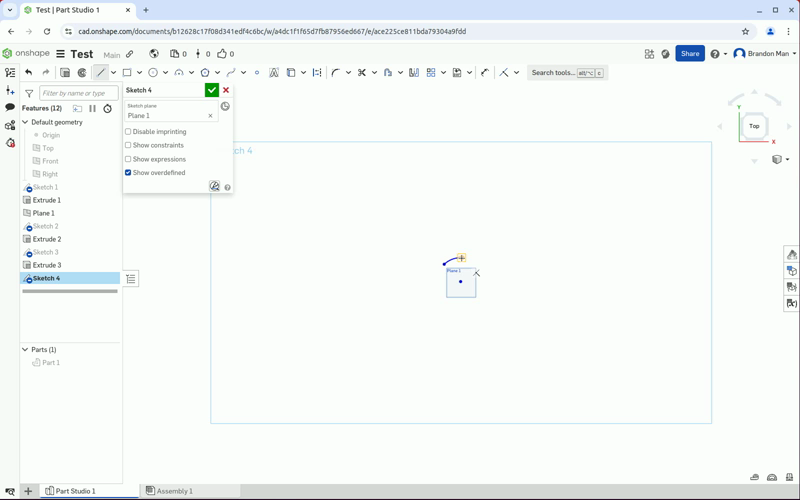
mouse_move(491, 257)
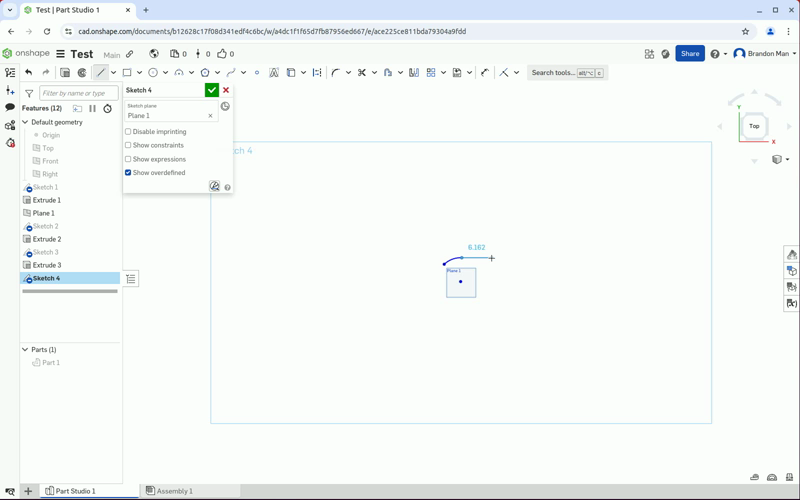
mouse_move(461, 225)
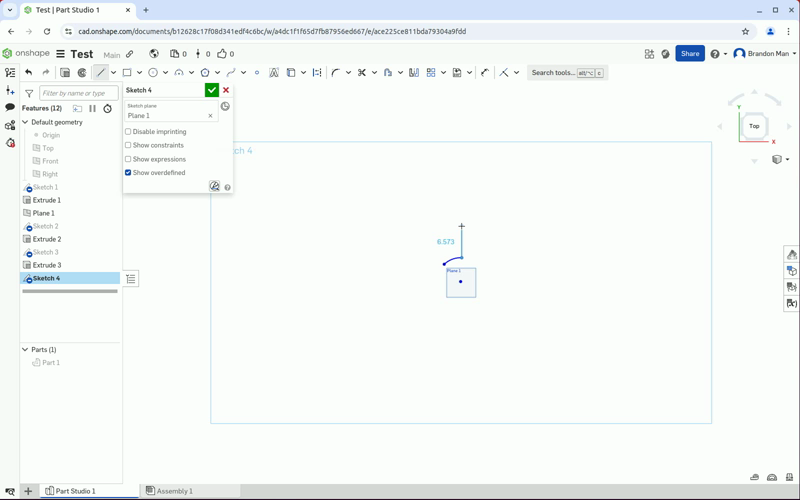
click(461, 225)
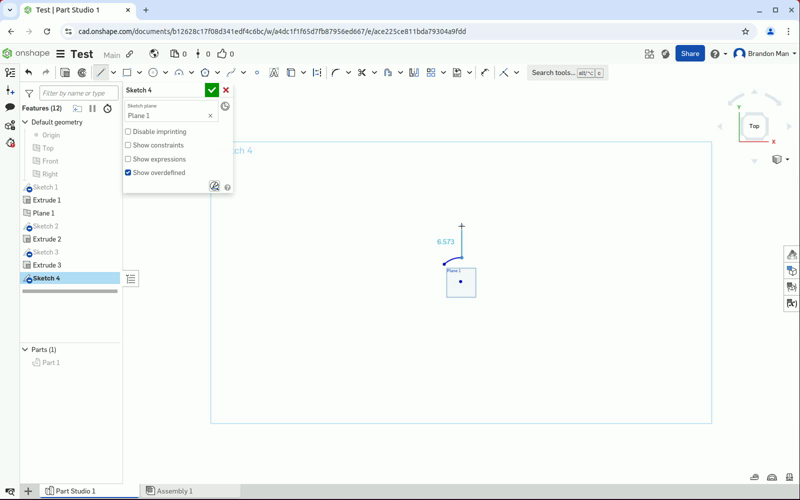
key_up(shift)
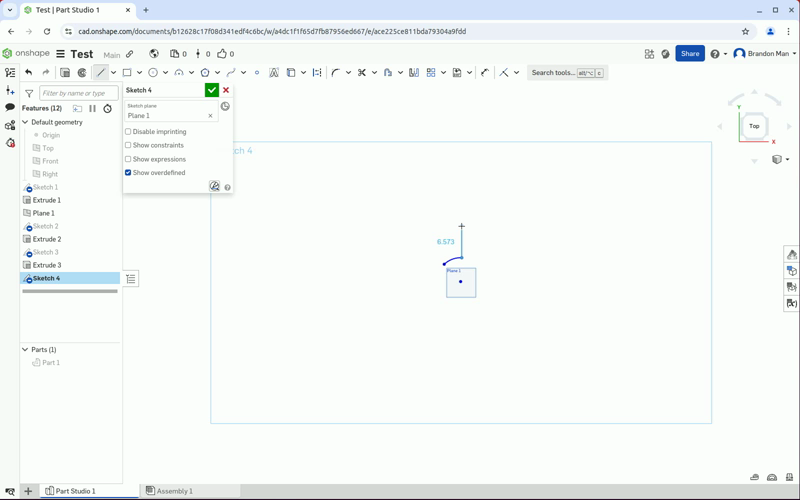
key_down(shift)
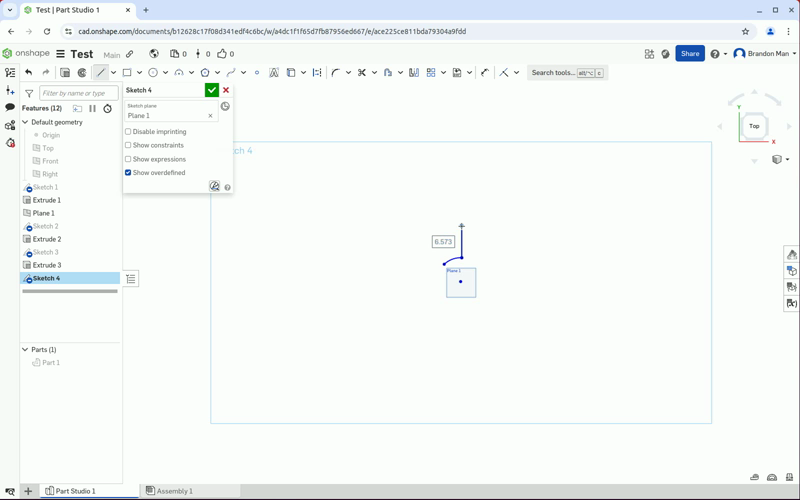
mouse_move(491, 225)
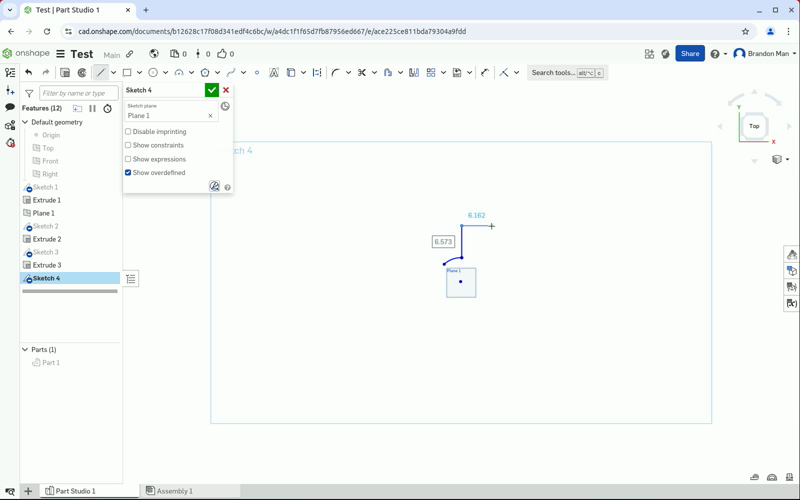
mouse_move(444, 225)
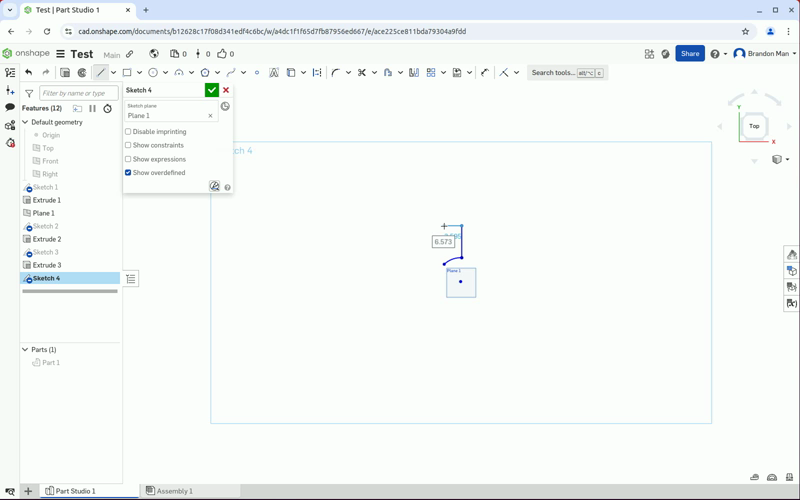
click(444, 225)
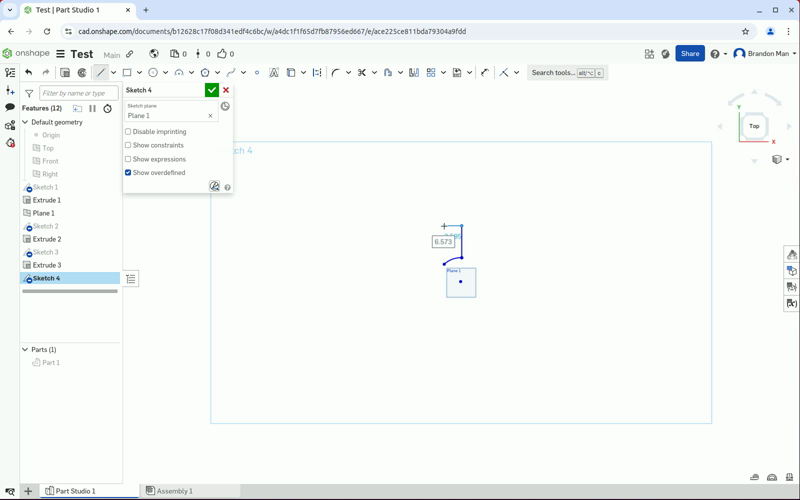
key_up(shift)
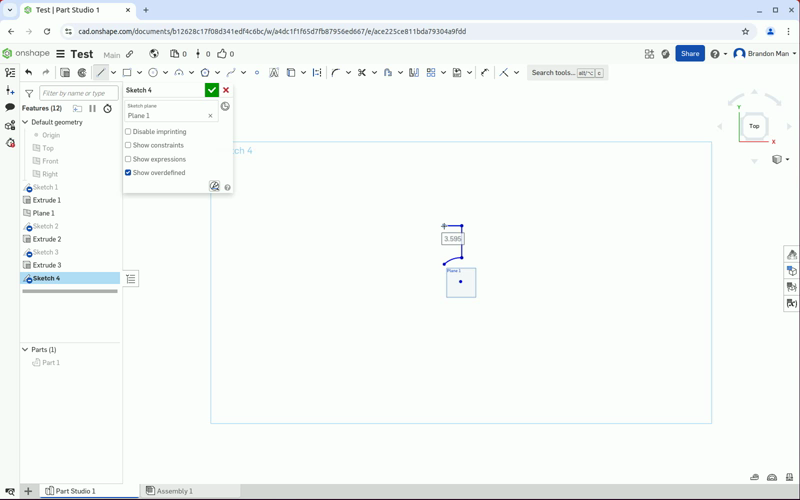
mouse_move(474, 225)
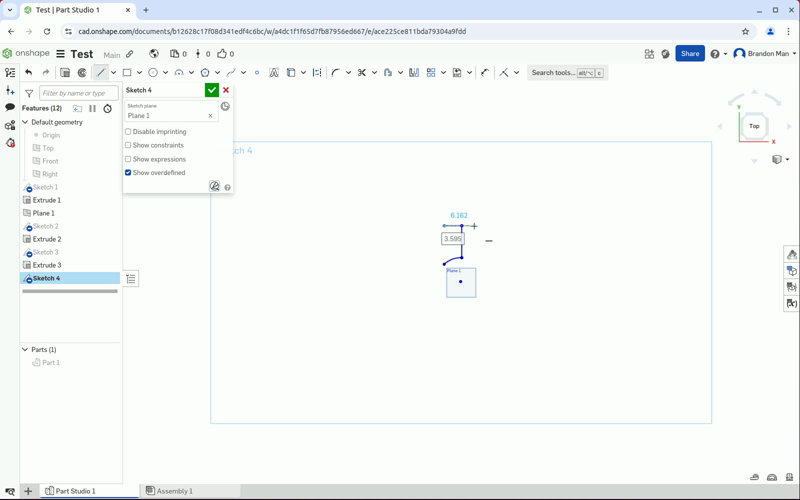
key_down(shift)
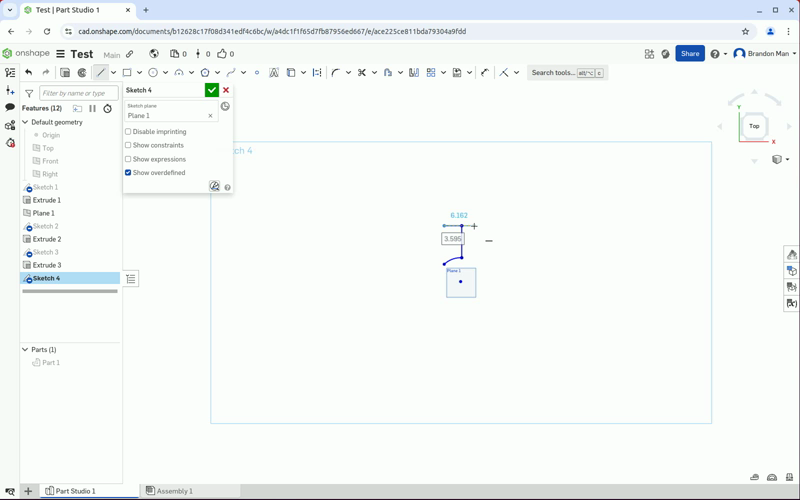
mouse_move(444, 264)
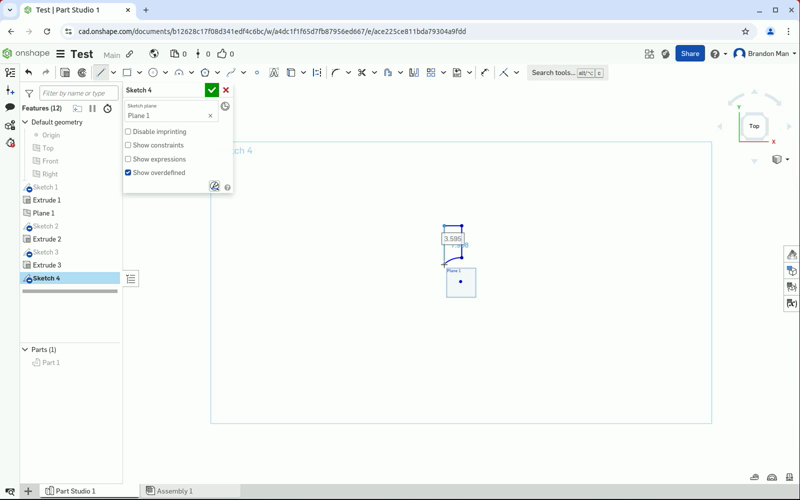
key_up(shift)
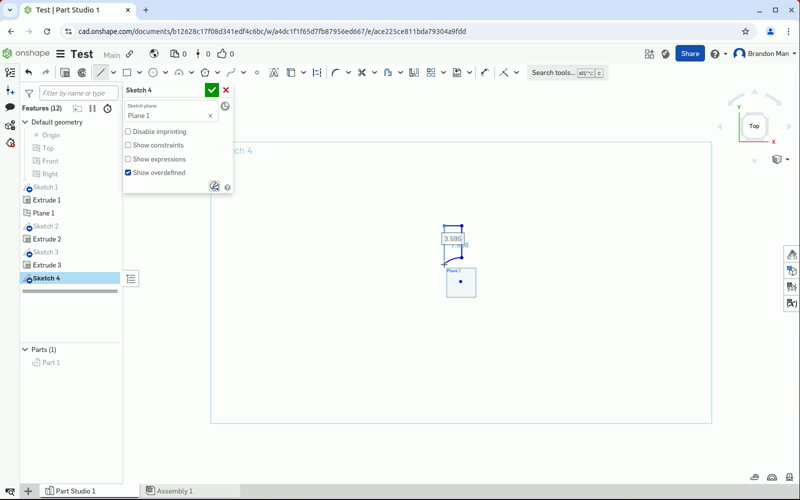
click(444, 264)
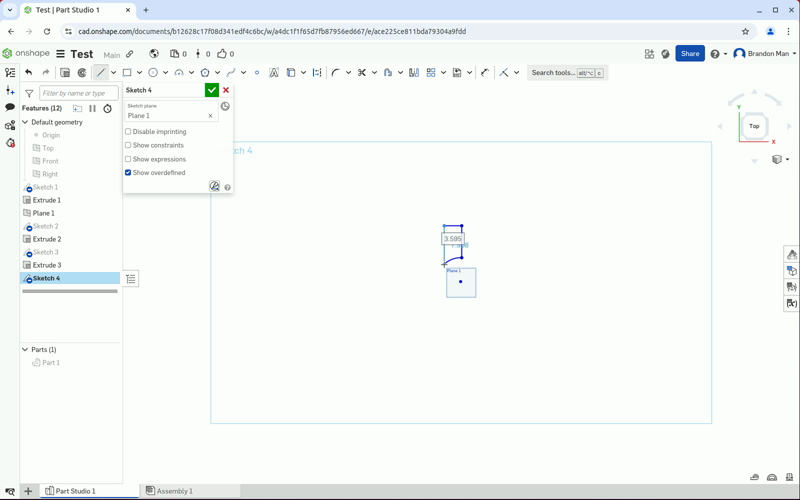
key(esc)
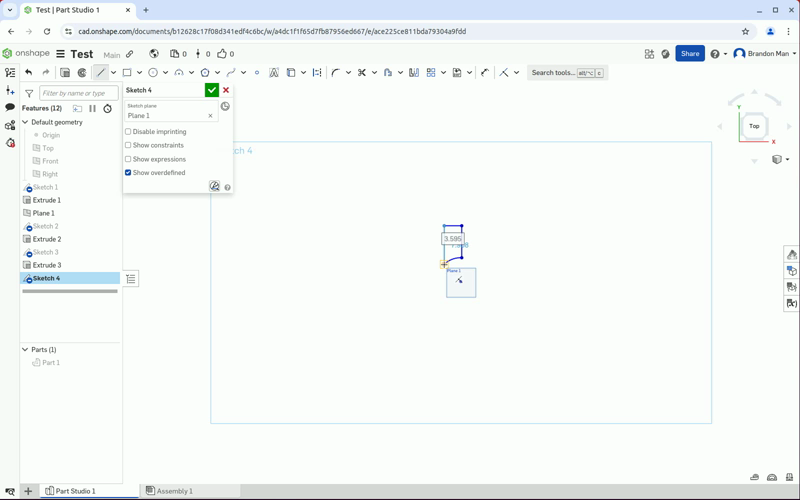
mouse_move(445, 262)
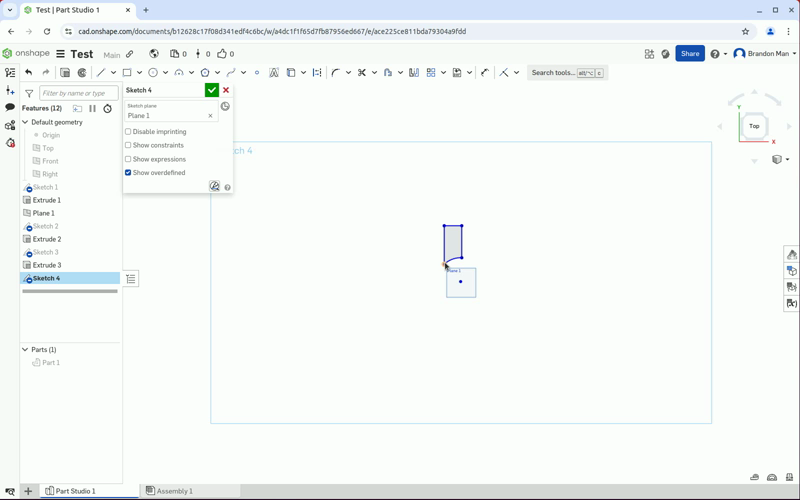
scroll(6)
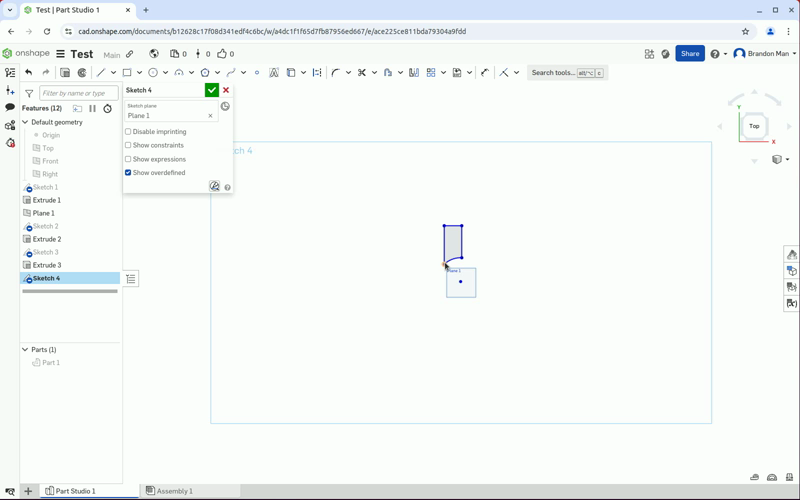
scroll(6)
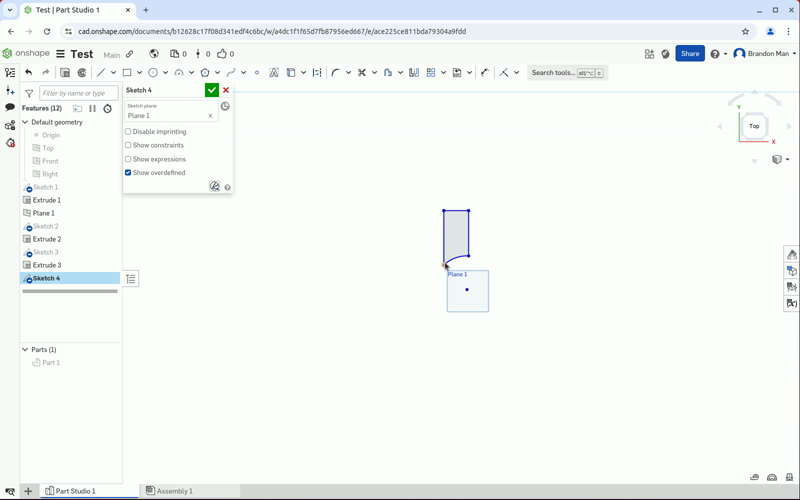
scroll(6)
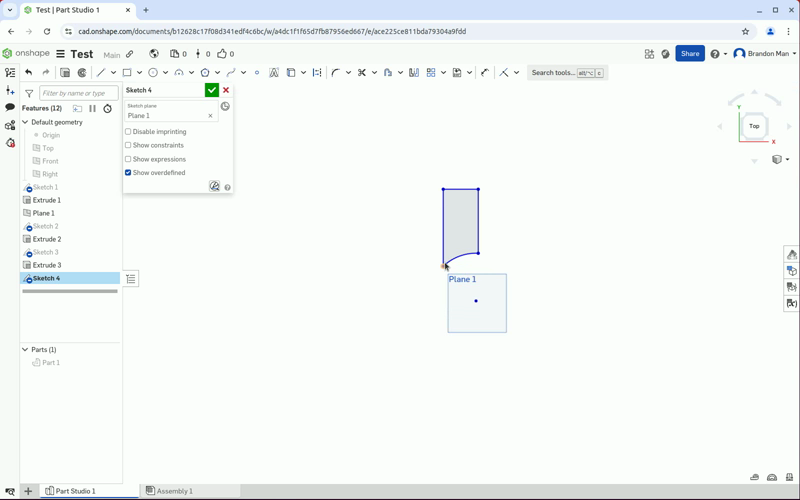
scroll(6)
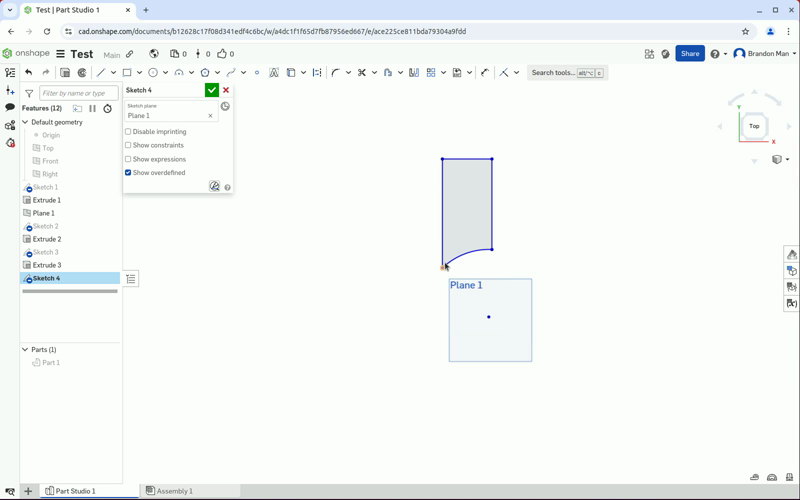
scroll(6)
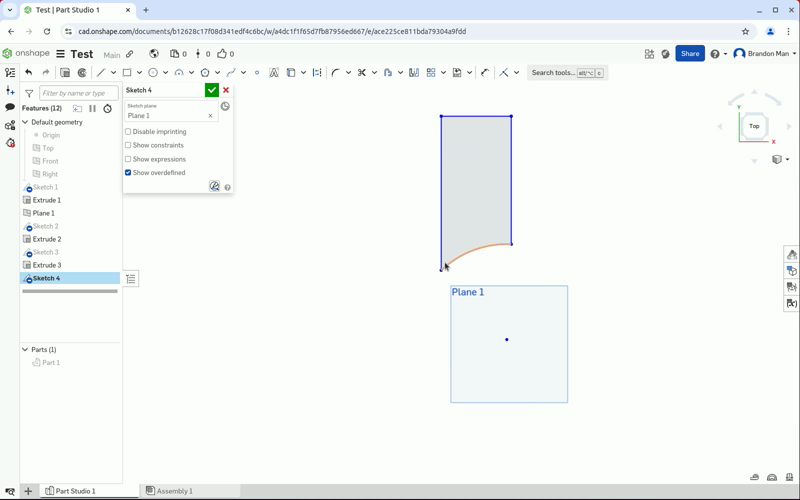
scroll(6)
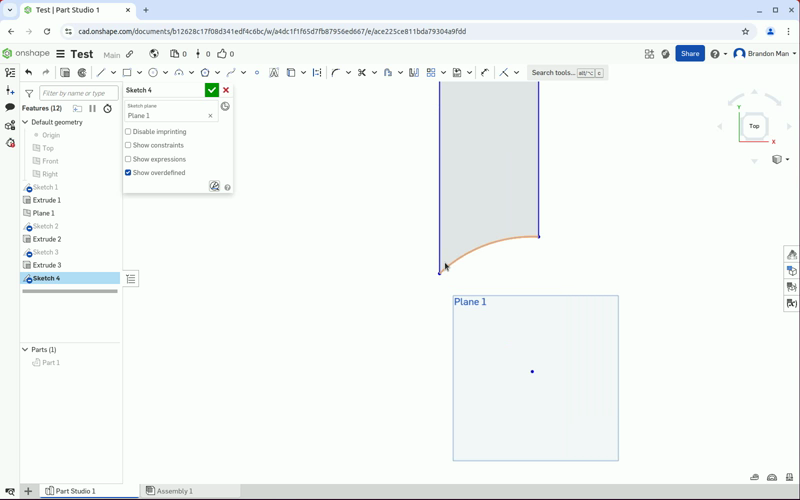
scroll(6)
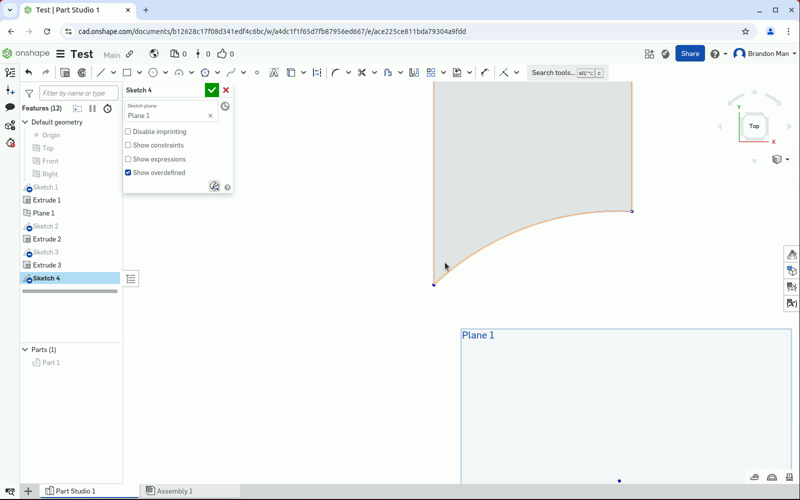
click(445, 262)
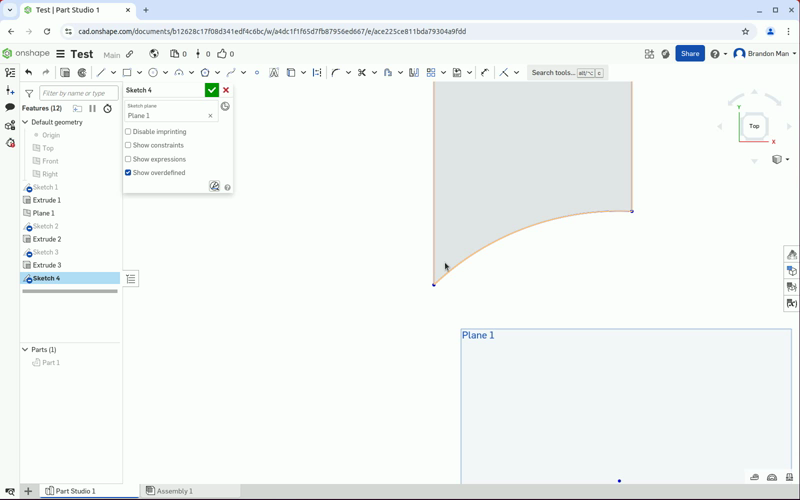
scroll(-6)
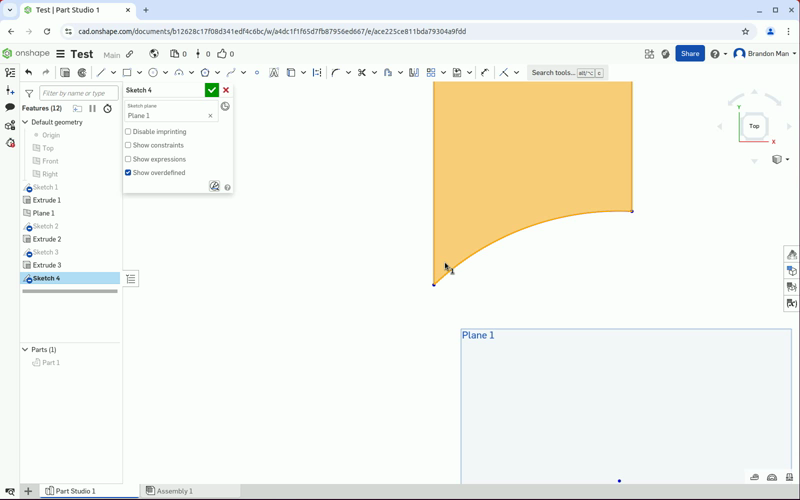
scroll(-6)
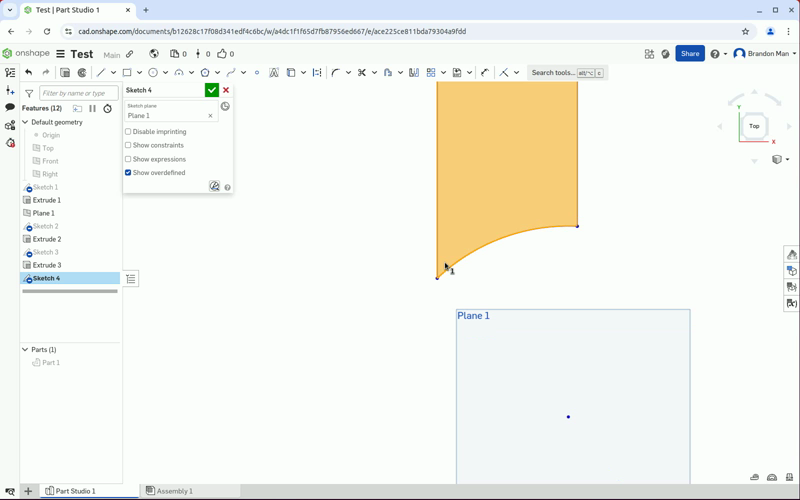
scroll(-6)
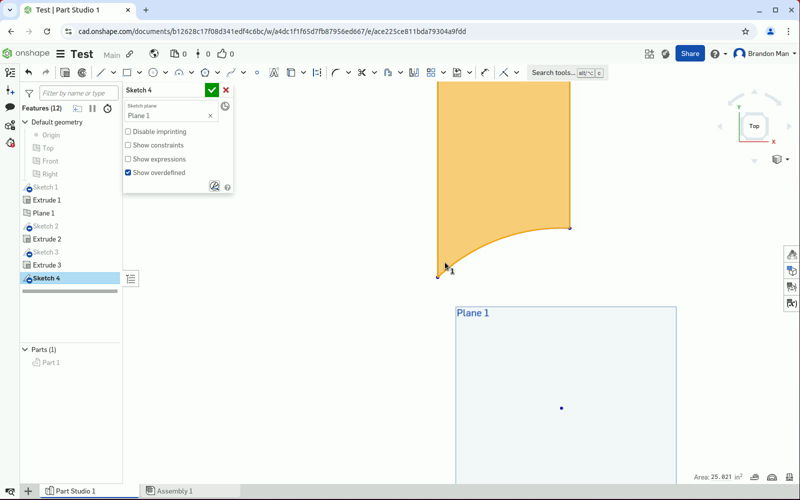
scroll(-6)
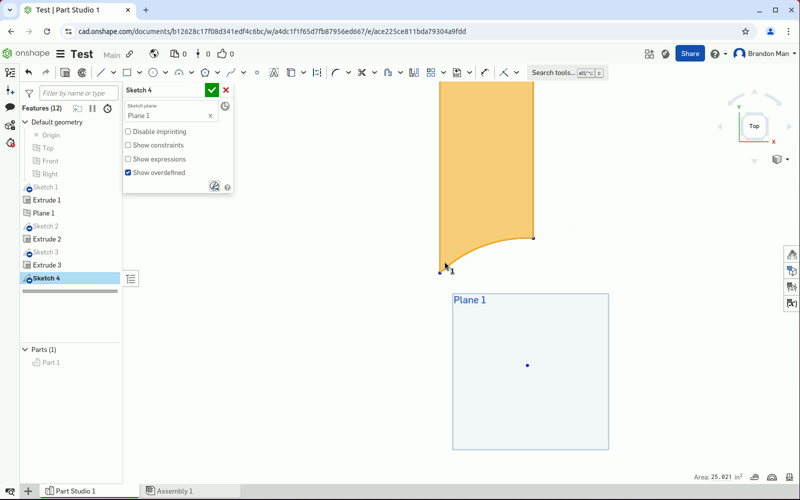
scroll(-6)
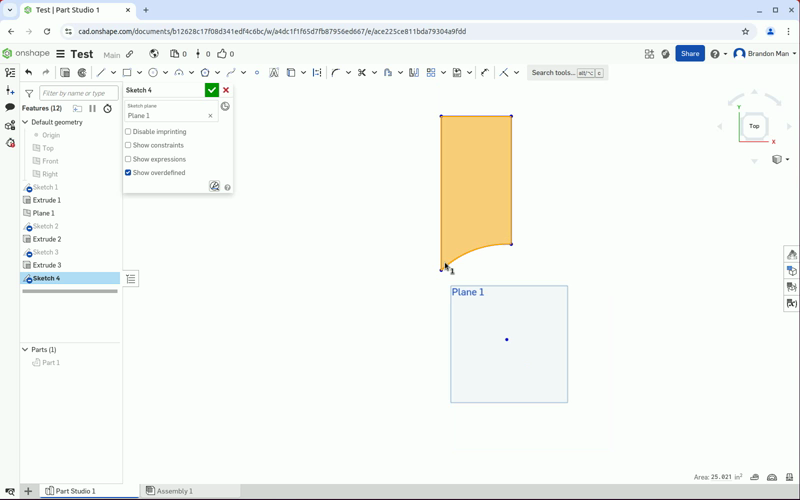
scroll(-6)
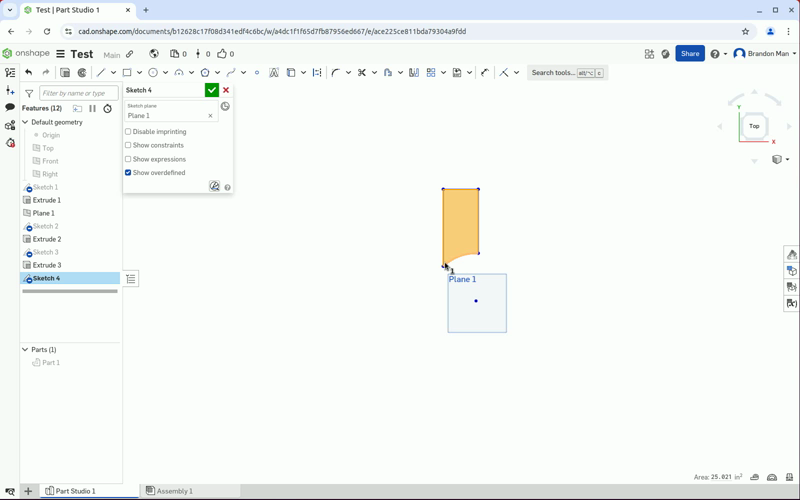
scroll(-6)
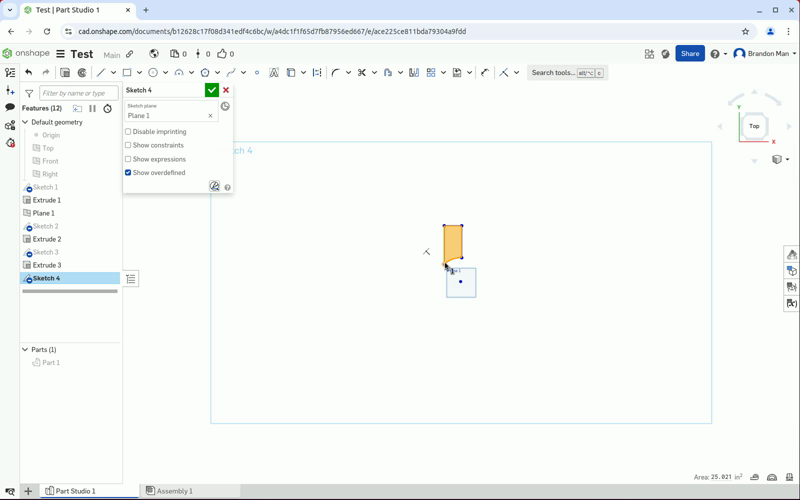
mouse_move(73, 352)
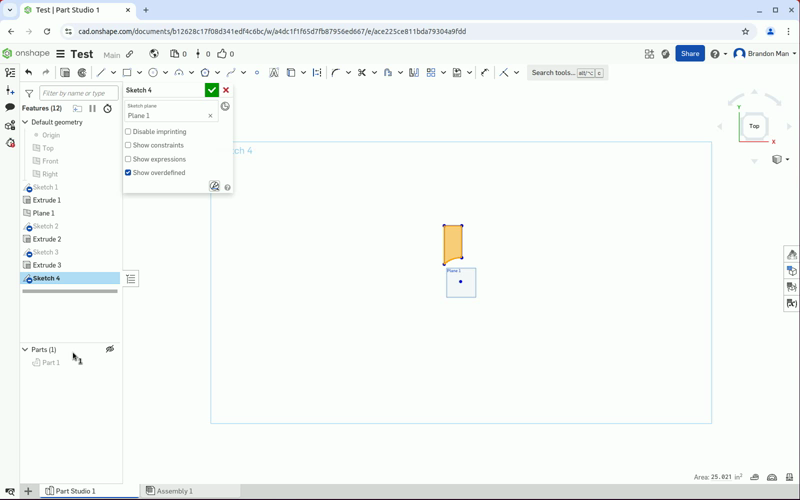
key(shift+y)
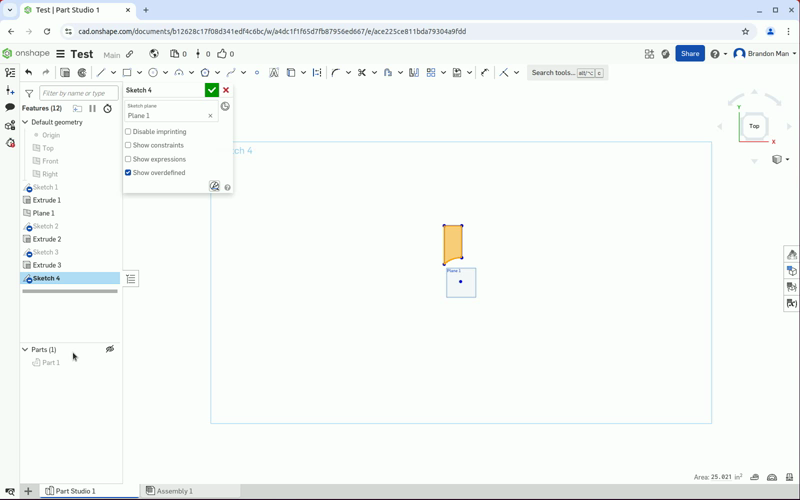
key(shift+e)
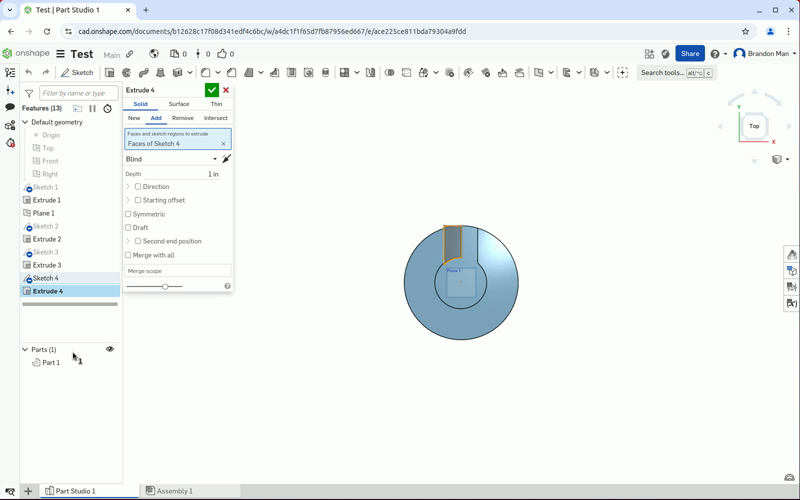
mouse_move(143, 106)
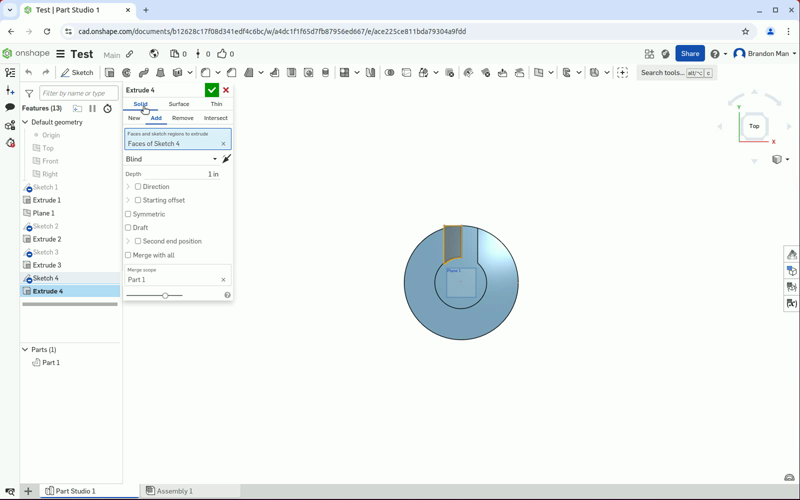
click(143, 106)
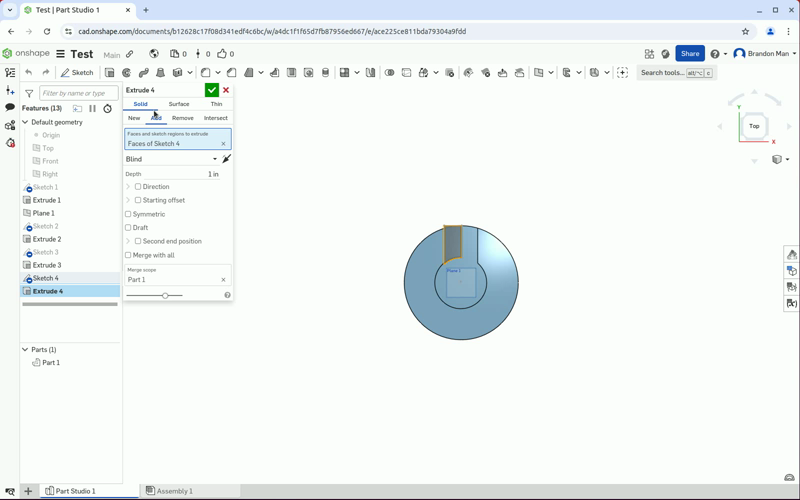
mouse_move(186, 120)
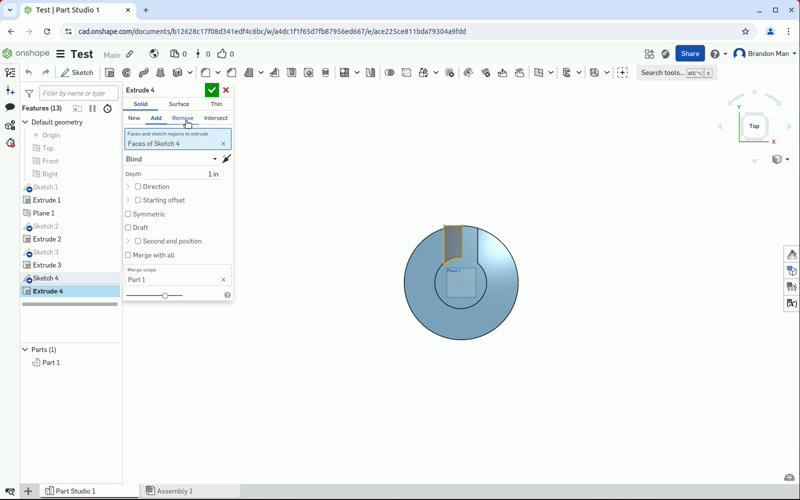
click(186, 120)
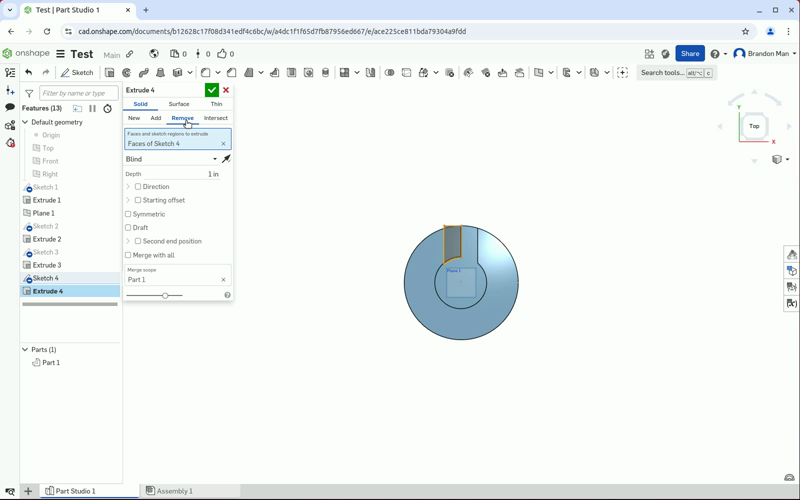
key(tab, 4)
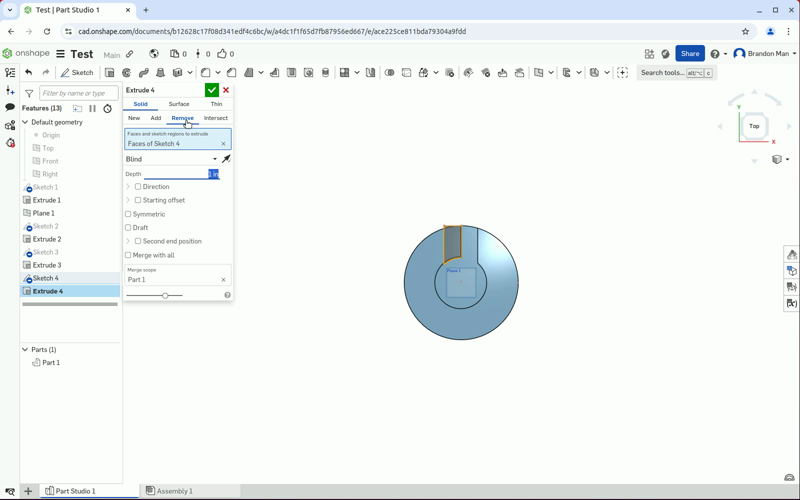
text(17.331)
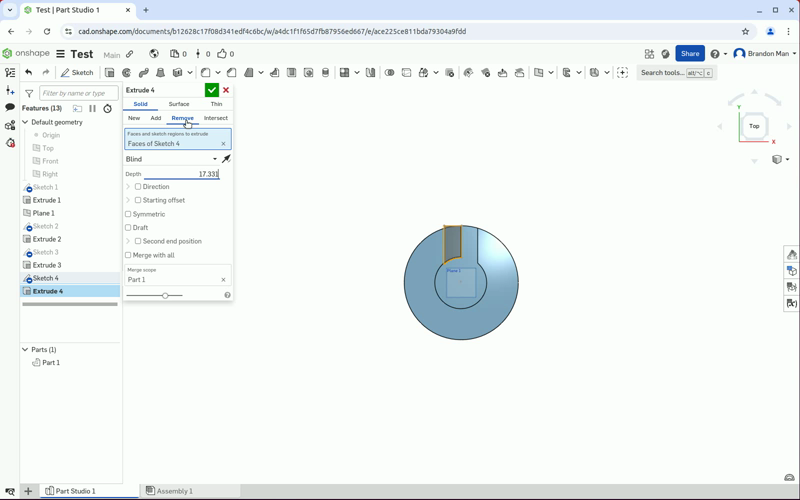
key(tab, 6)
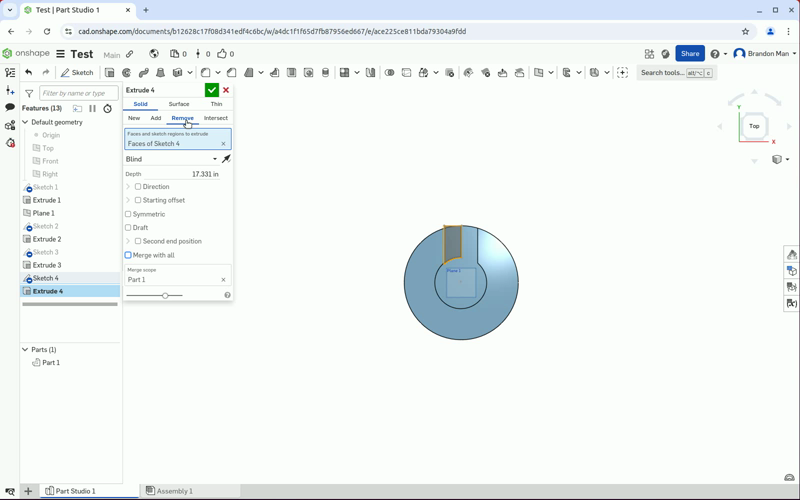
key(space)
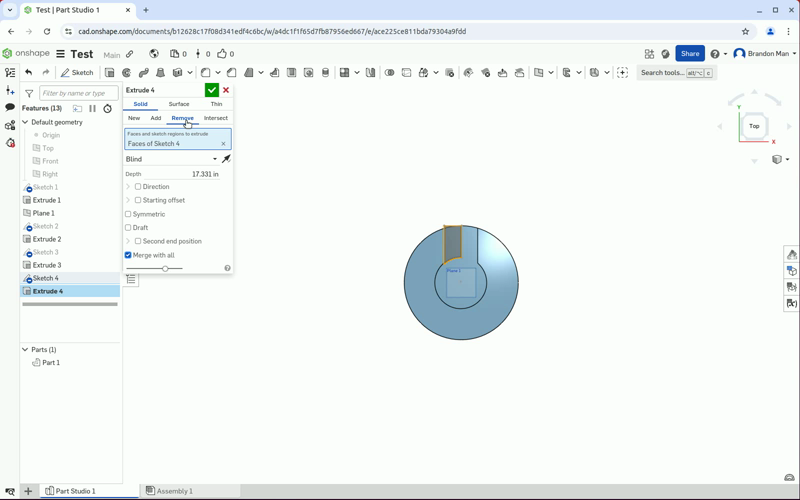
key(enter)
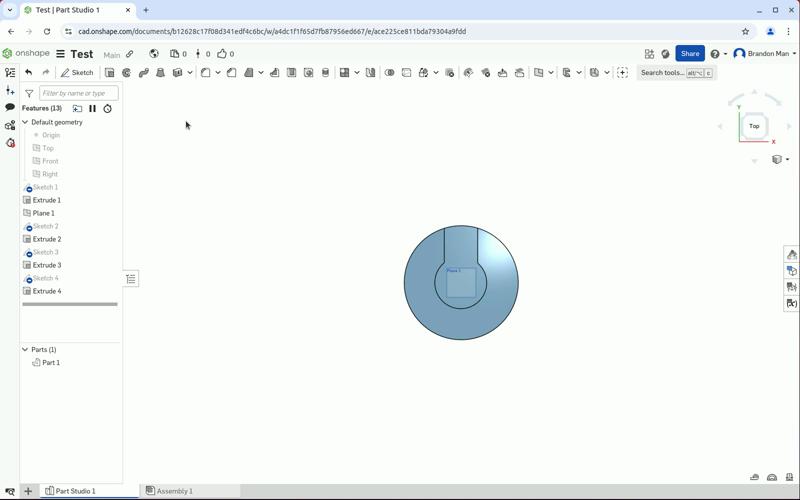
key(shift+h)
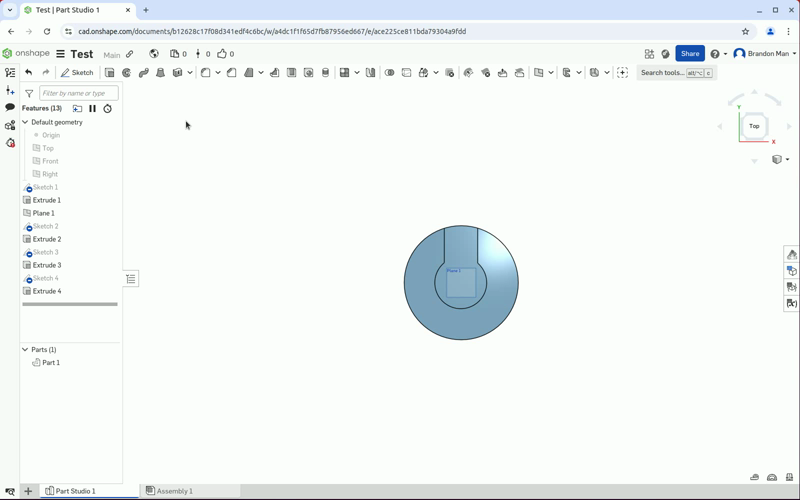
key(shift+h)
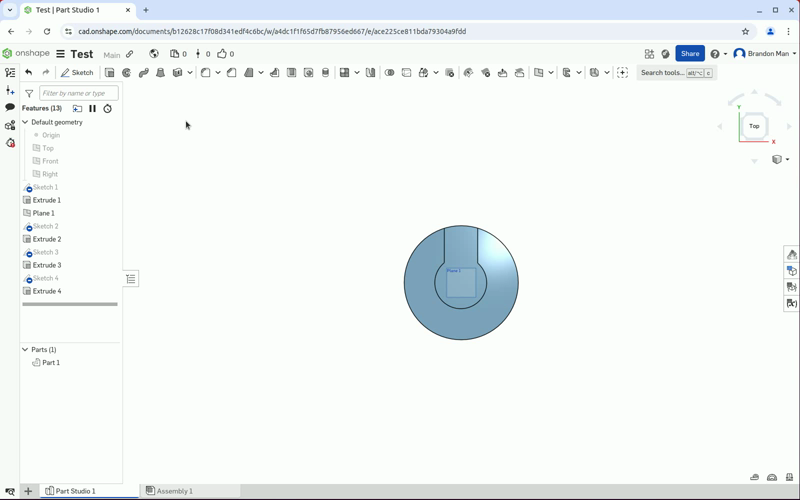
mouse_move(73, 189)
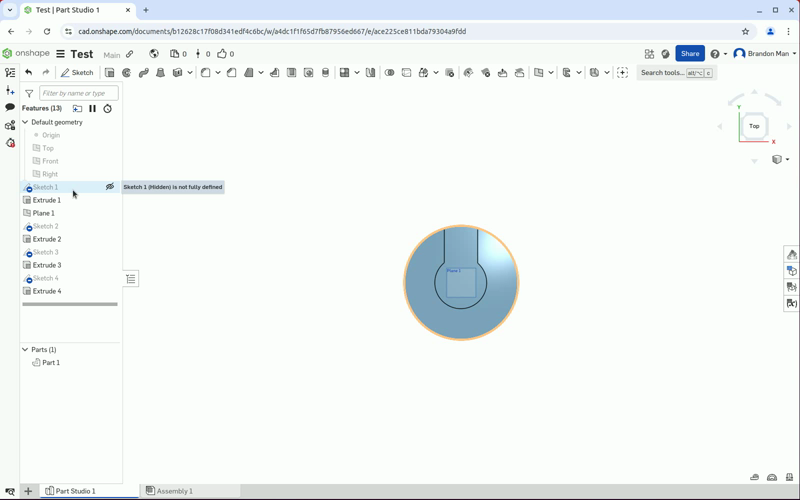
click(73, 189)
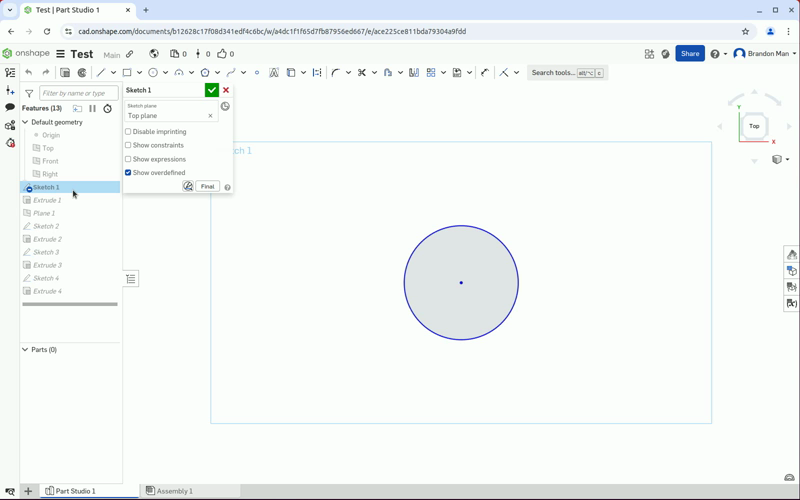
mouse_move(229, 92)
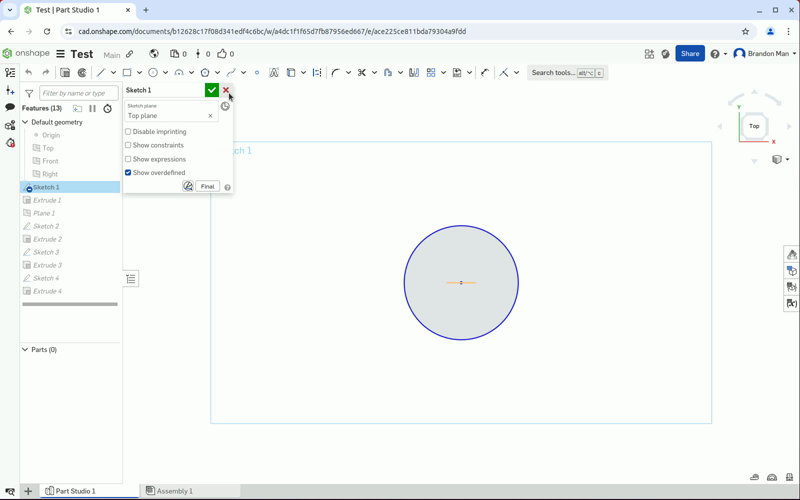
click(229, 92)
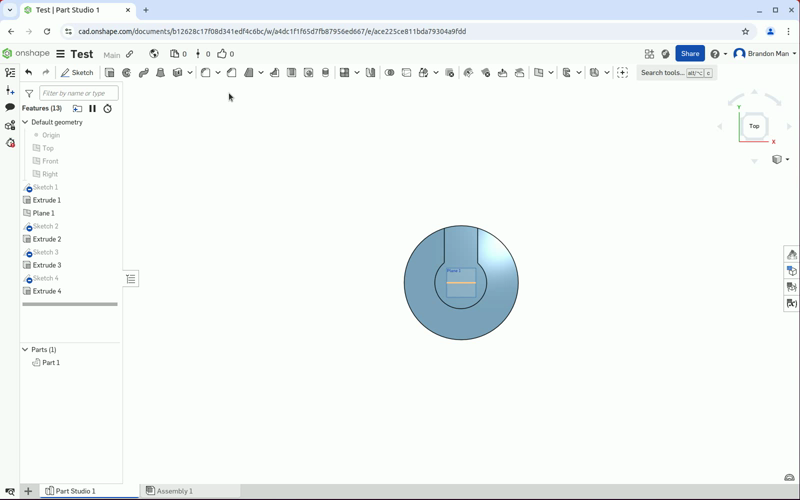
mouse_move(73, 352)
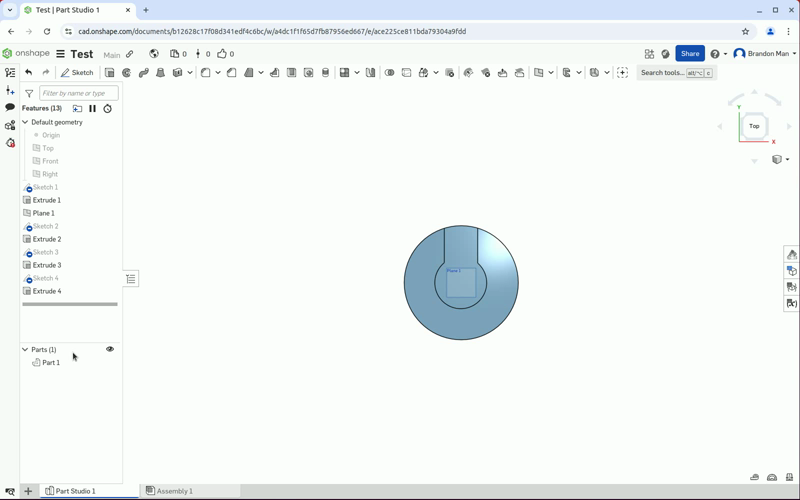
key(y)
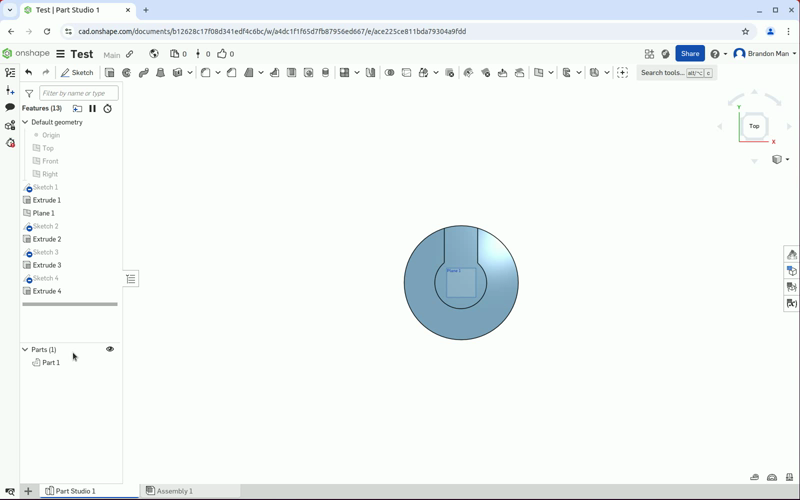
key(shift+p)
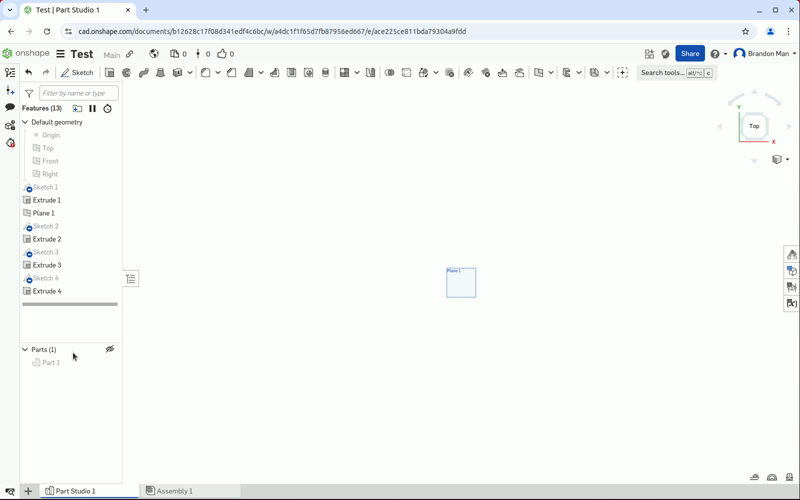
key(space)
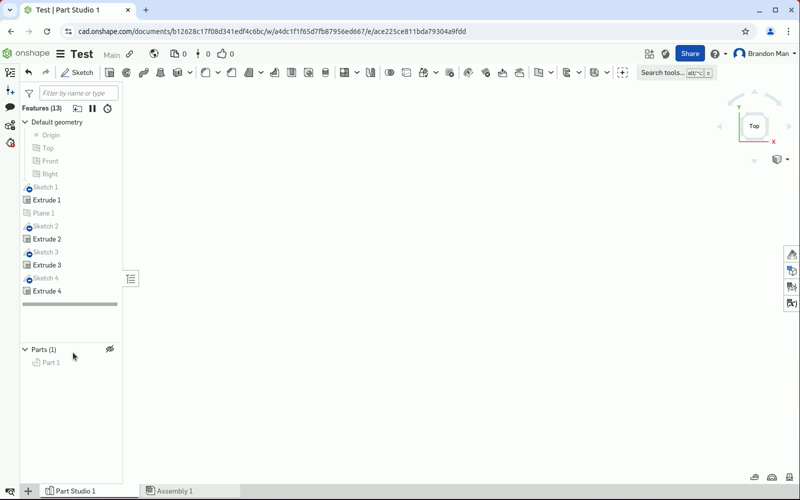
key_down(shift)
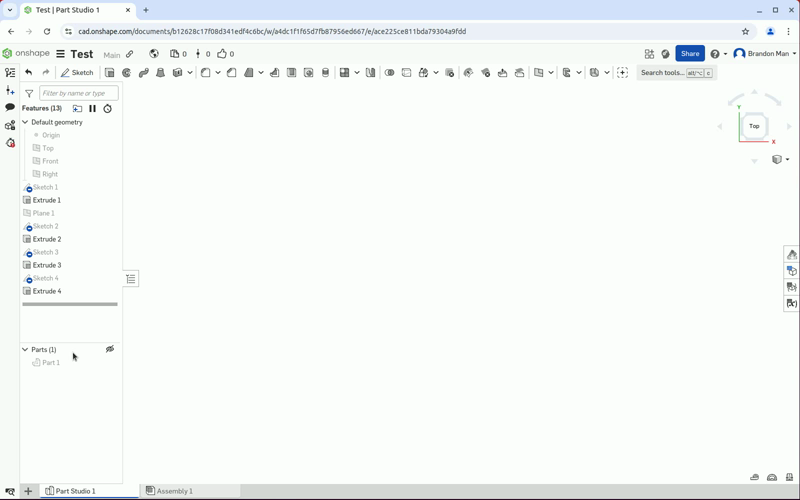
key(up)
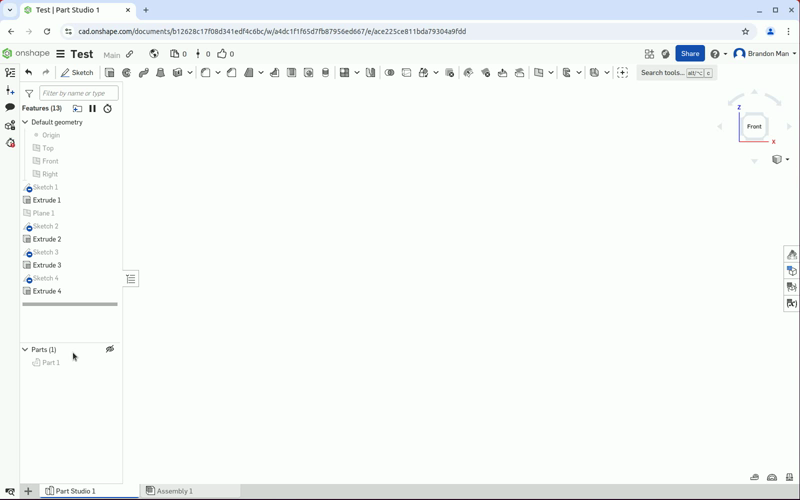
key_up(shift)
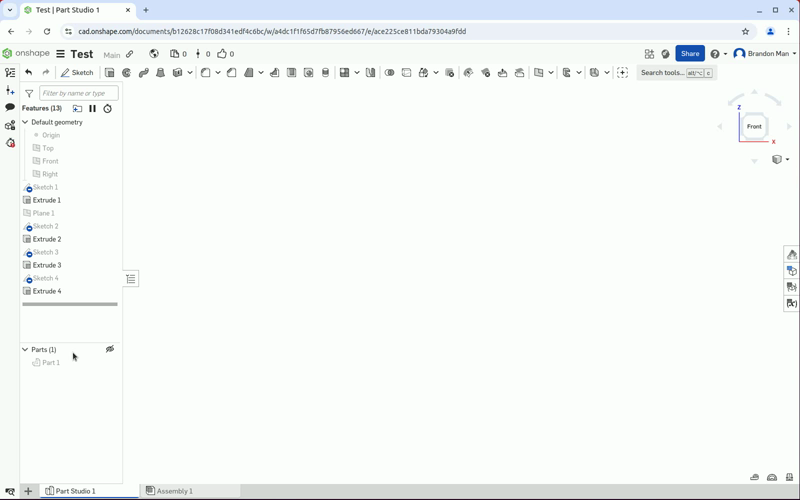
key(space)
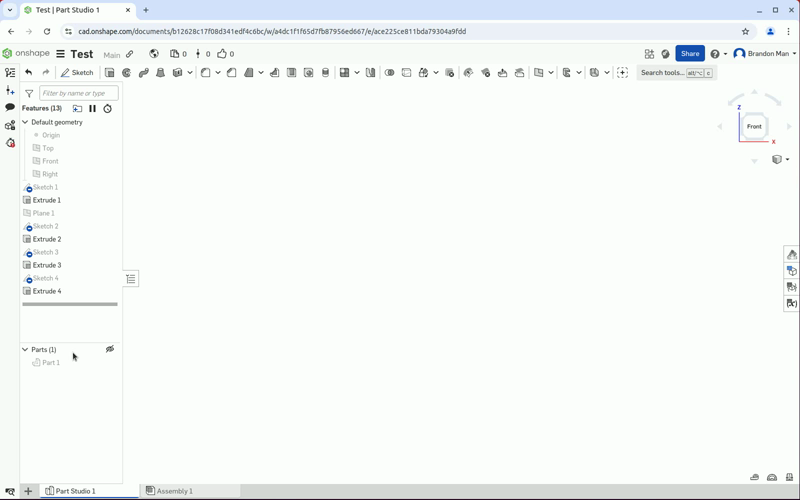
key_down(shift)
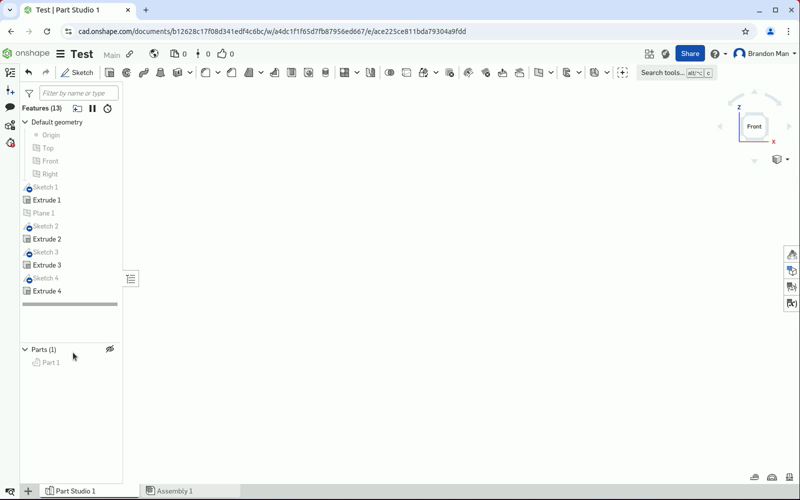
key(left)
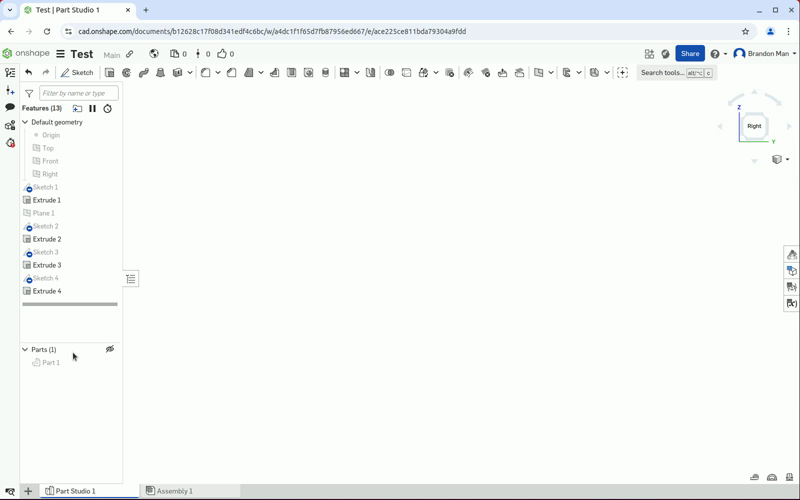
key_up(shift)
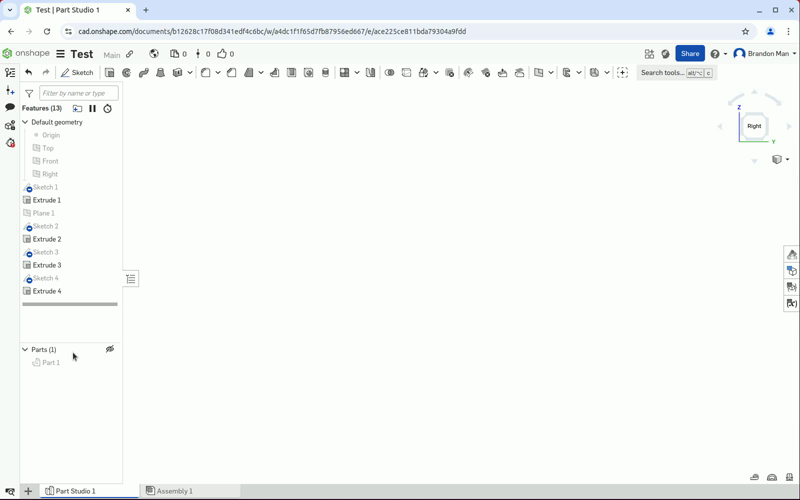
mouse_move(73, 352)
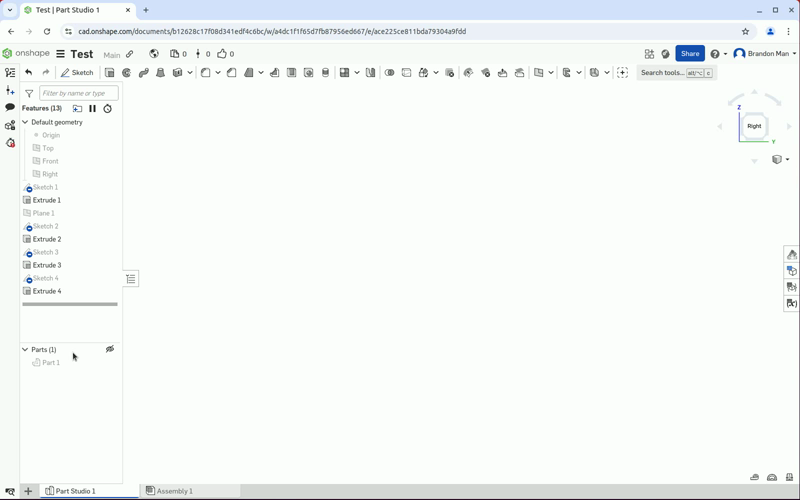
key(shift+y)
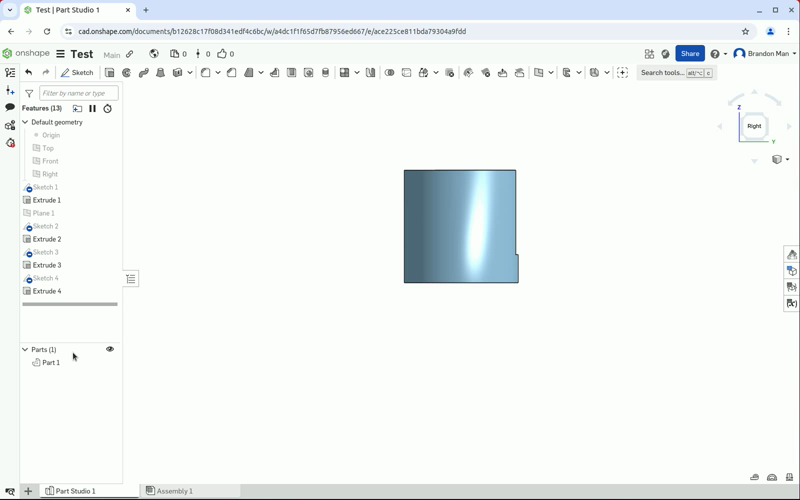
mouse_move(541, 75)
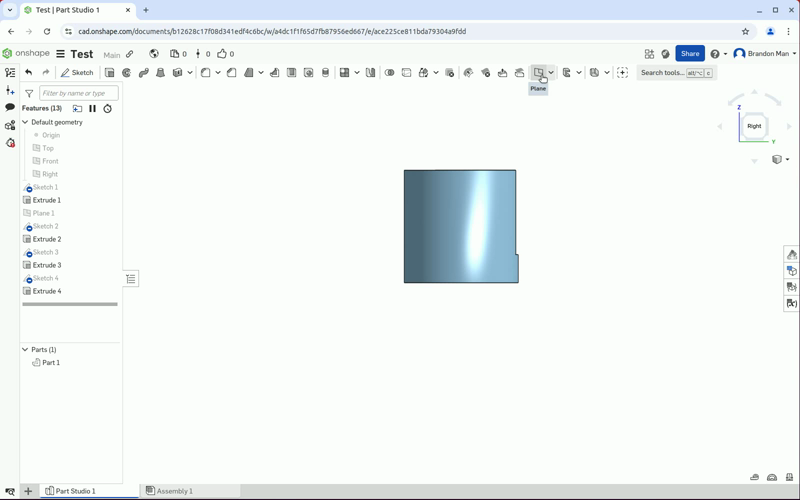
click(541, 75)
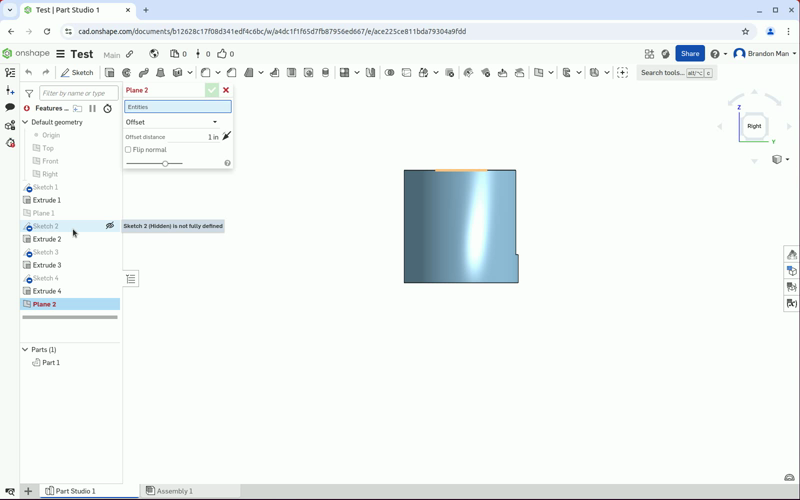
scroll(3)
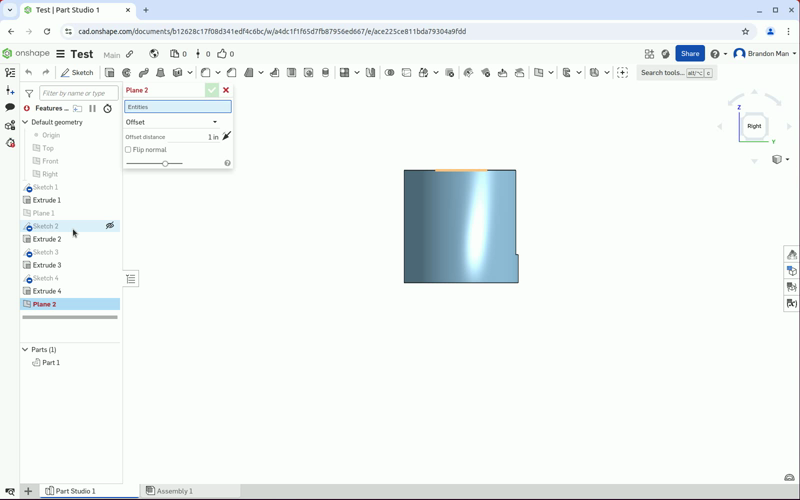
mouse_move(73, 176)
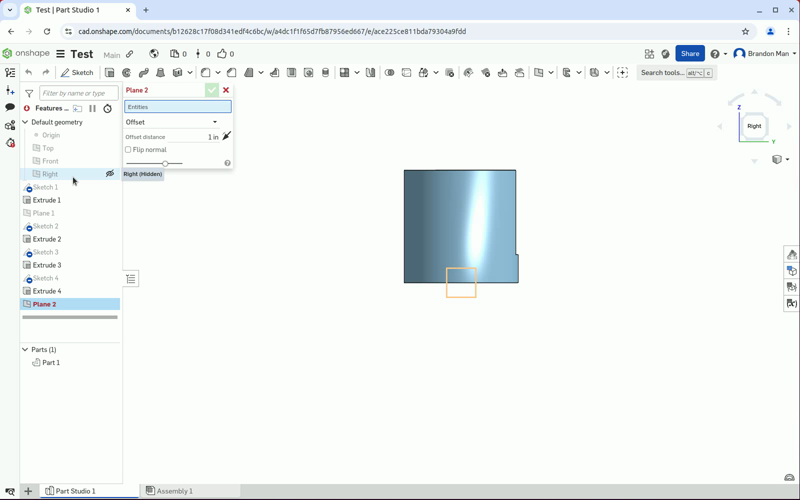
click(73, 176)
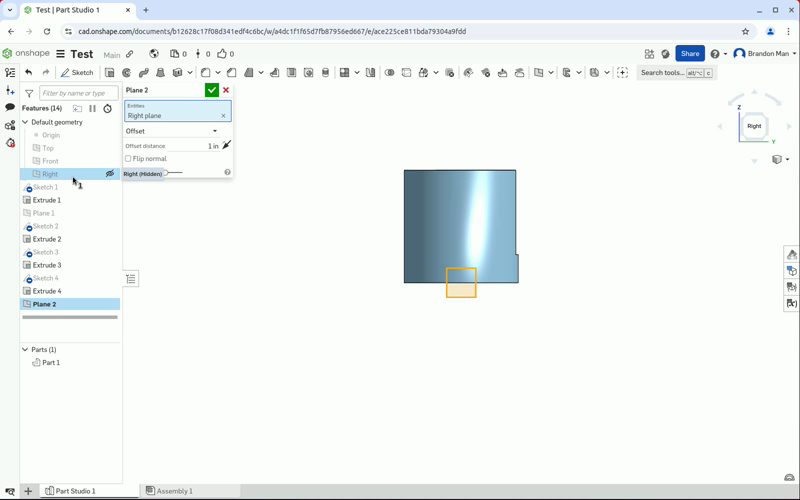
key(tab, 2)
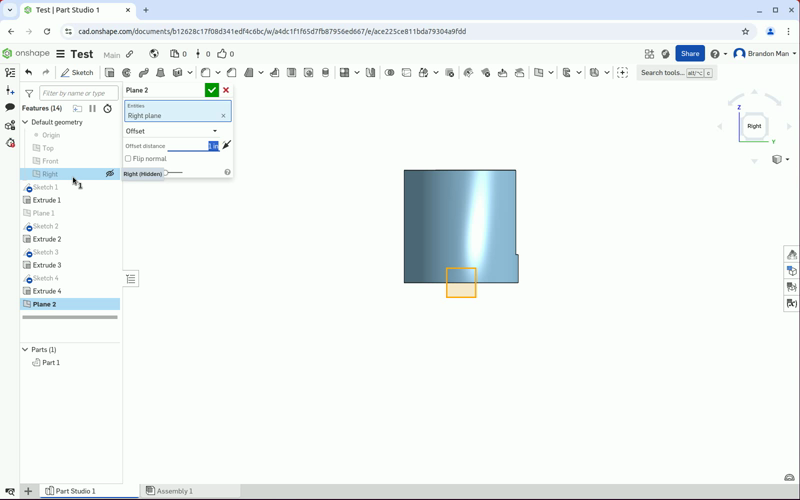
text(3.358)
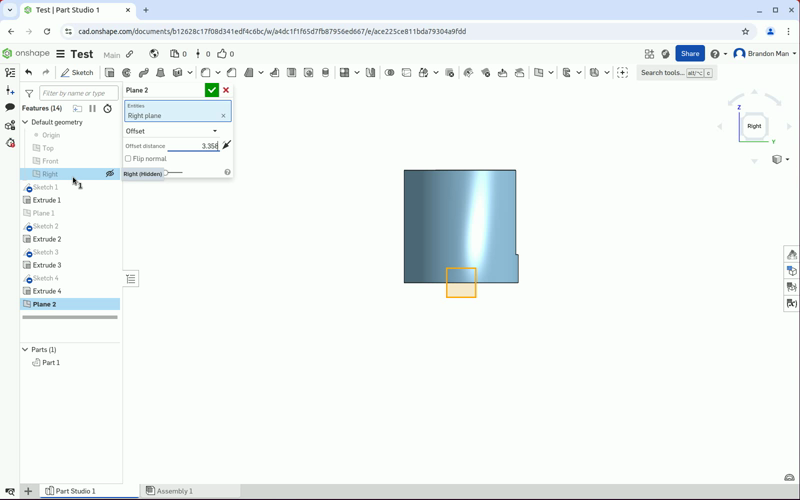
key(enter, 2)
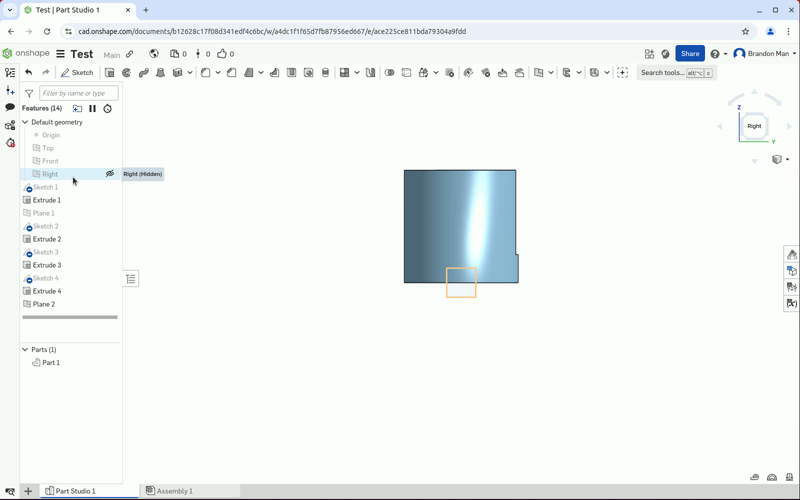
key(shift+s)
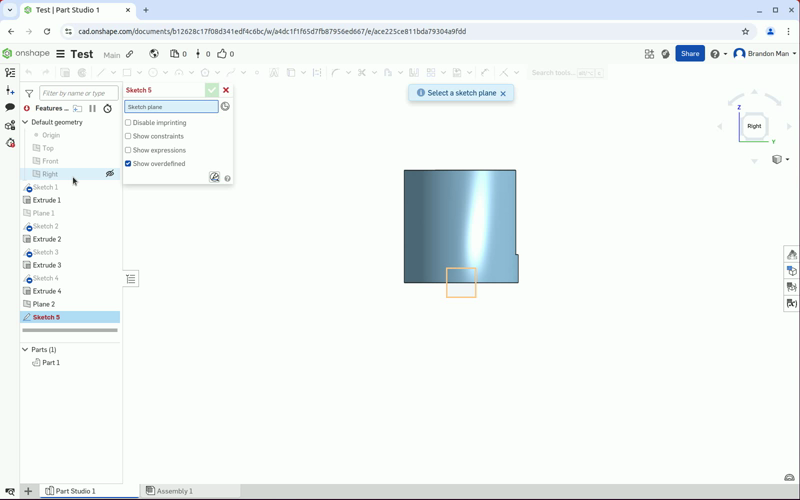
mouse_move(73, 306)
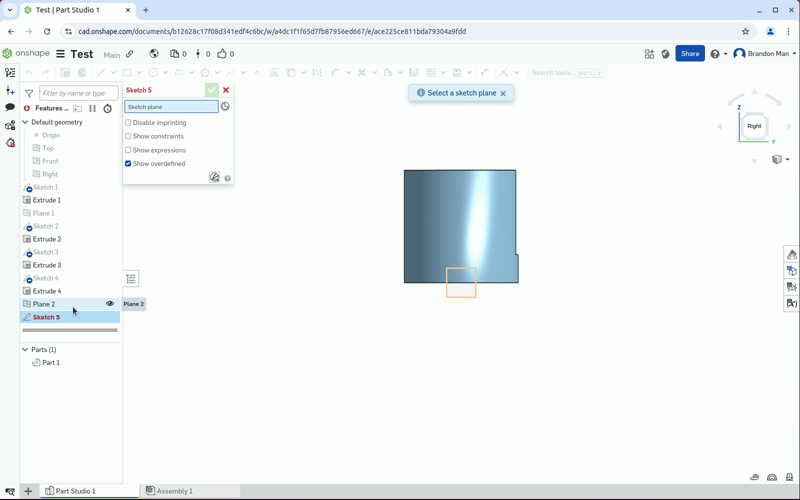
click(73, 306)
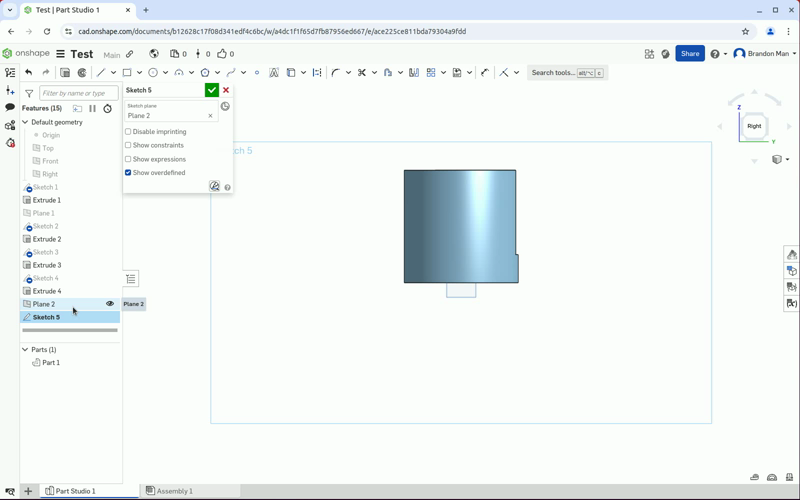
mouse_move(73, 352)
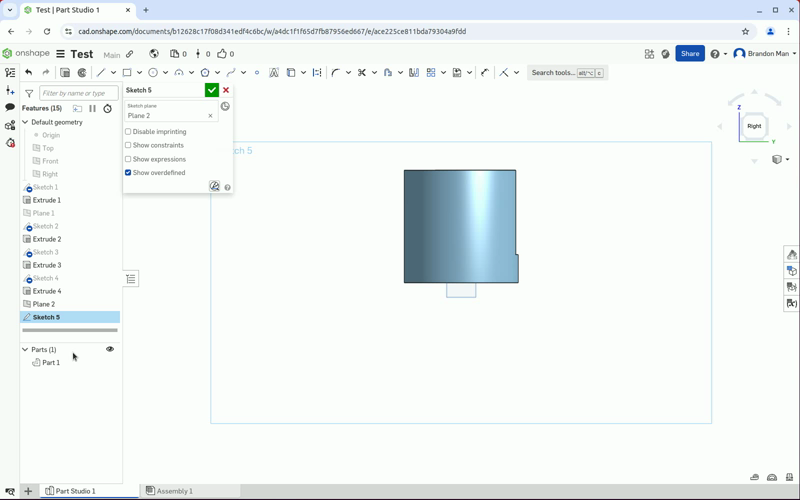
key(y)
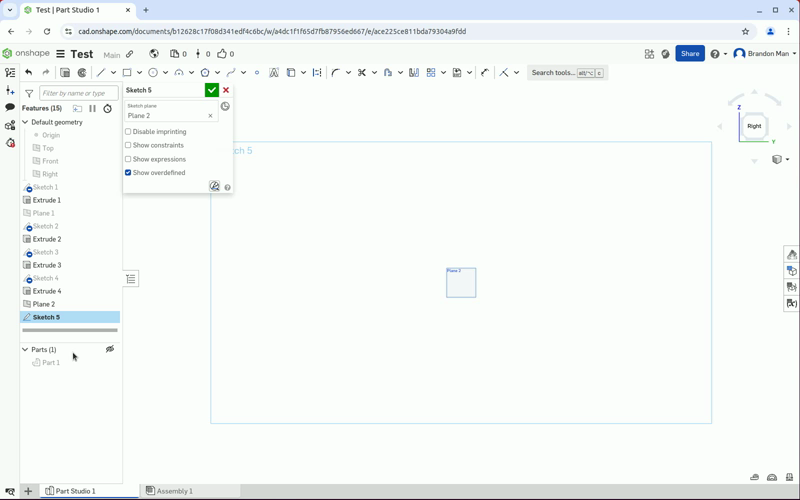
key(l)
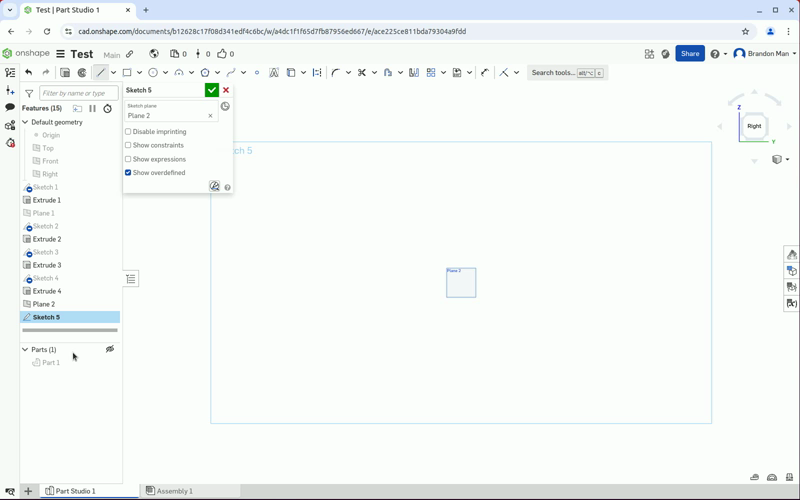
key_down(shift)
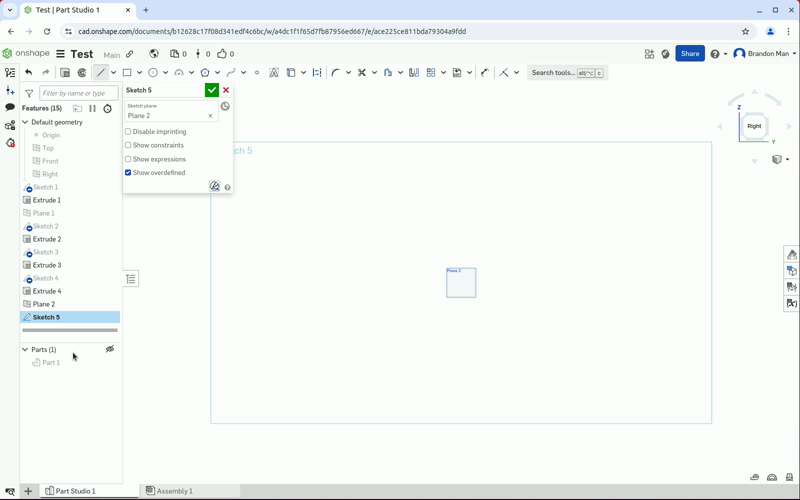
mouse_move(479, 254)
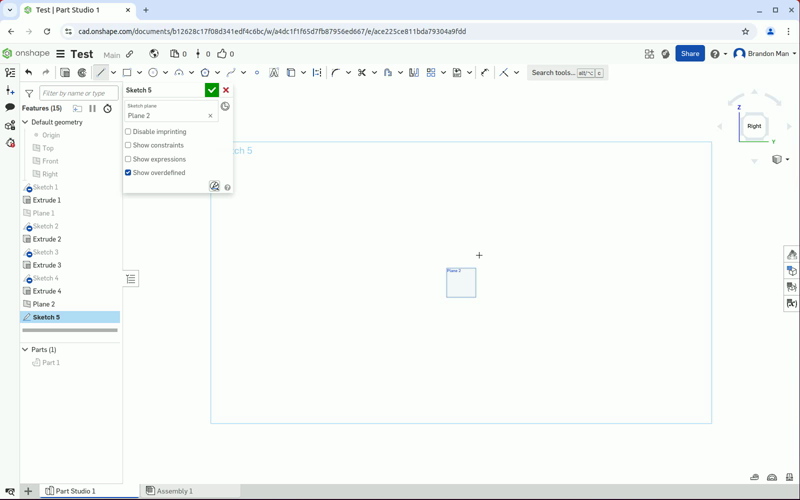
click(479, 254)
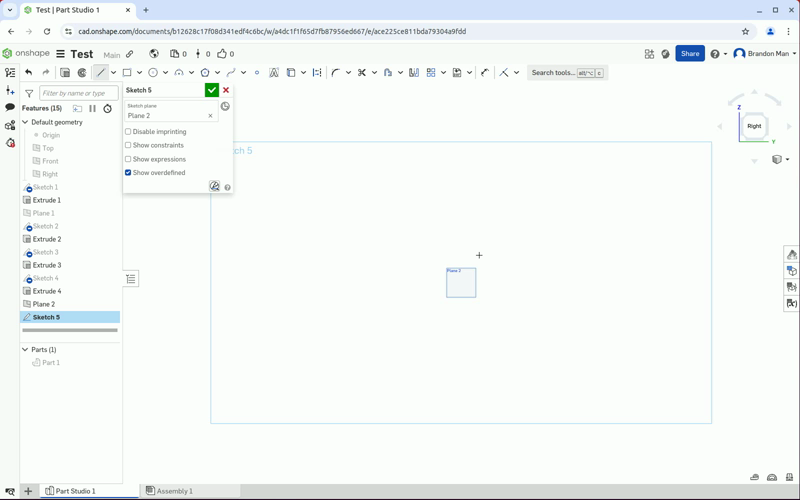
key_up(shift)
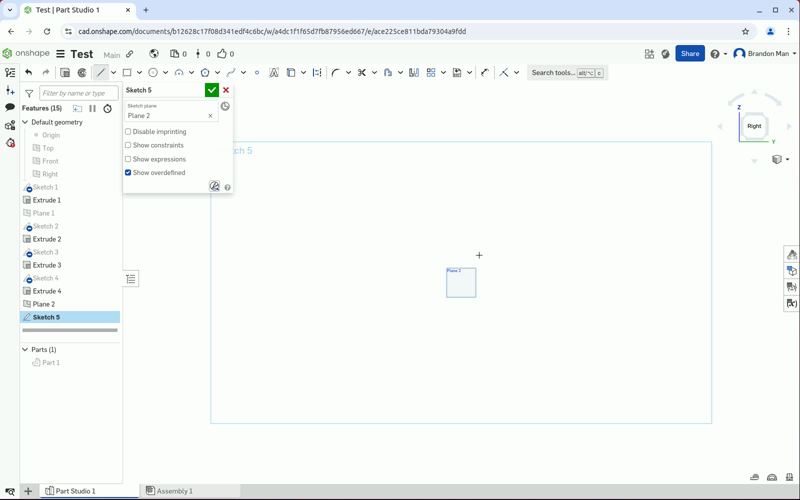
key_down(shift)
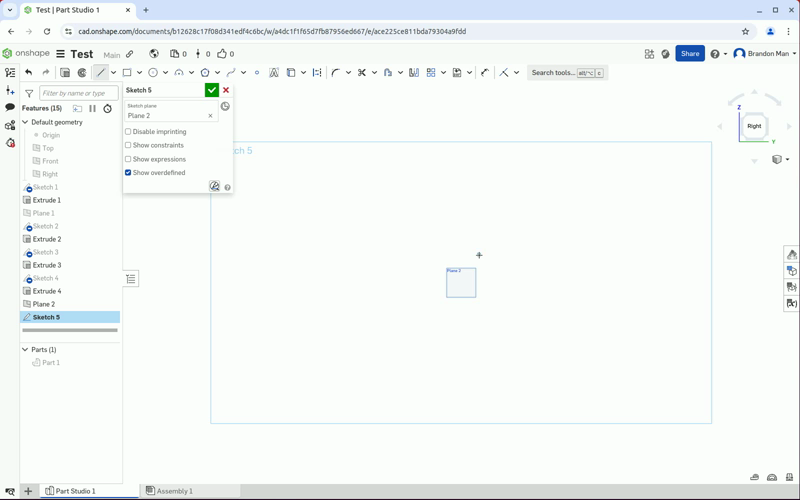
mouse_move(509, 254)
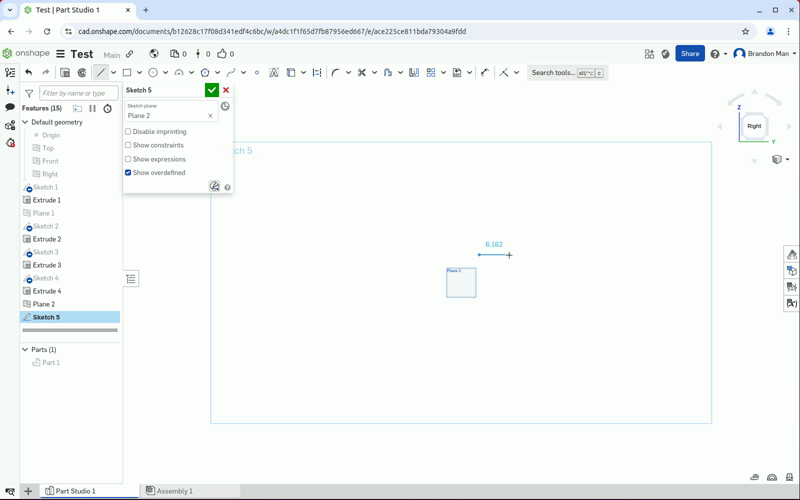
mouse_move(511, 254)
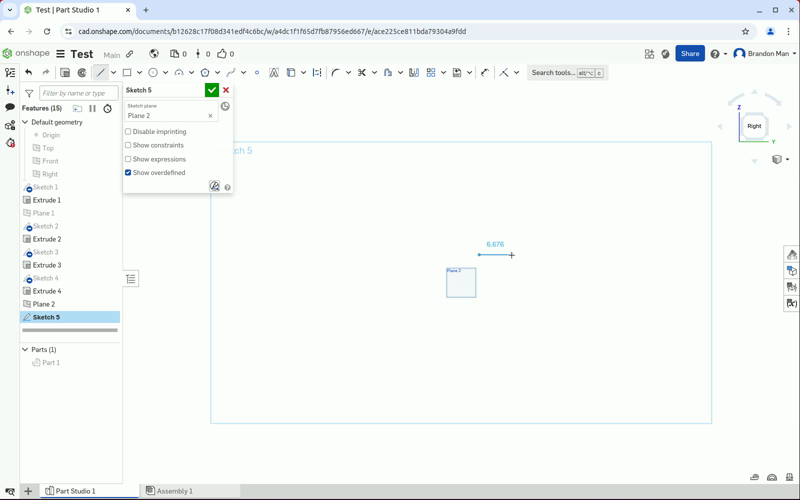
click(511, 254)
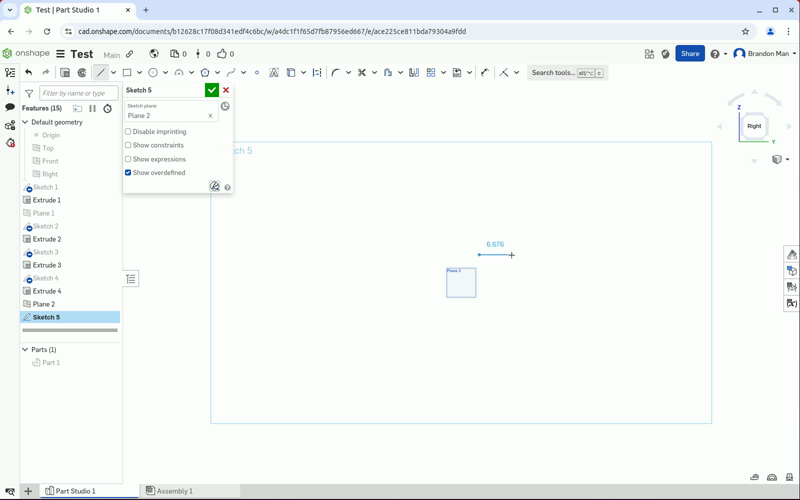
key_up(shift)
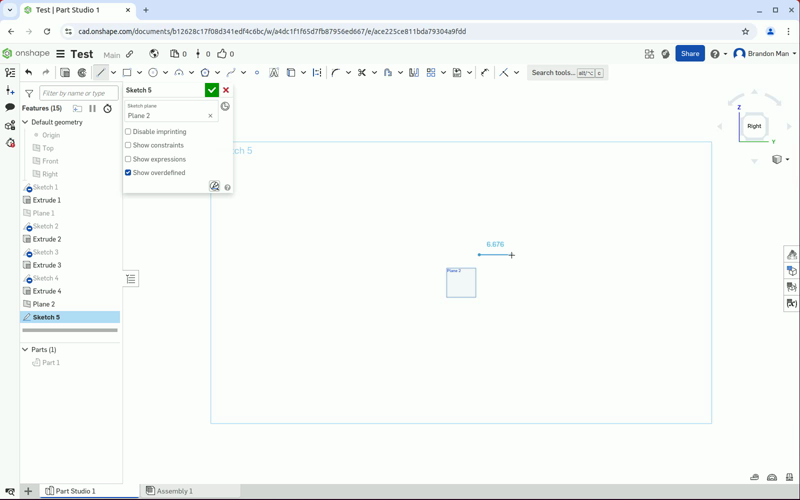
key_down(shift)
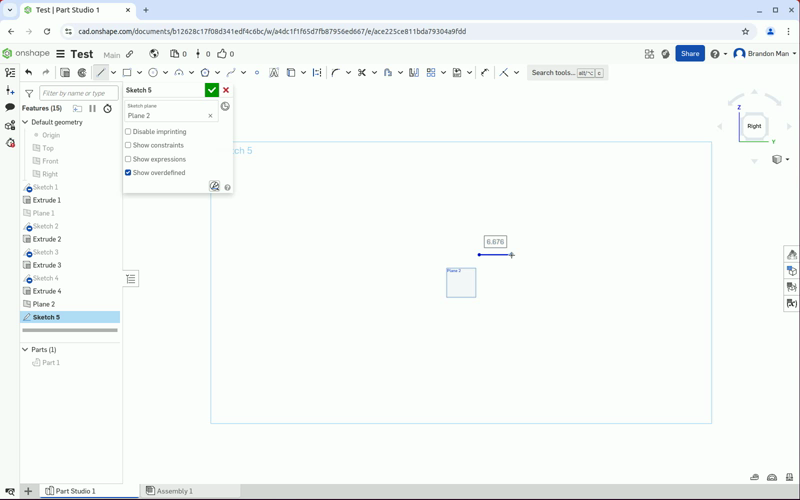
mouse_move(541, 254)
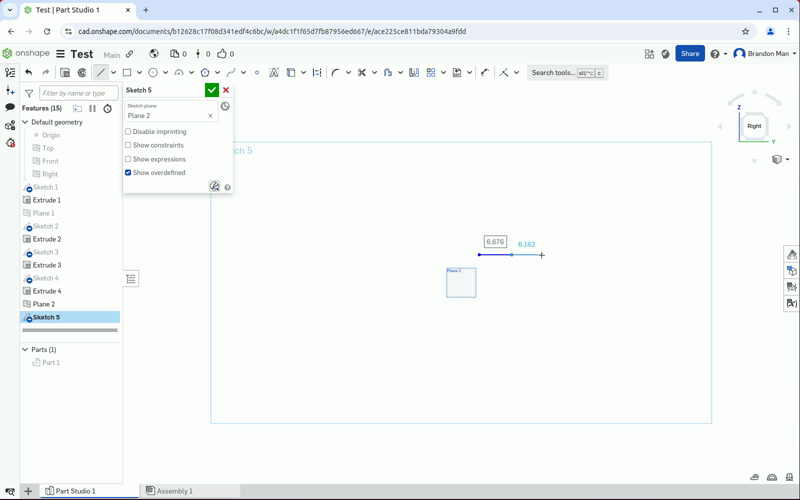
mouse_move(511, 219)
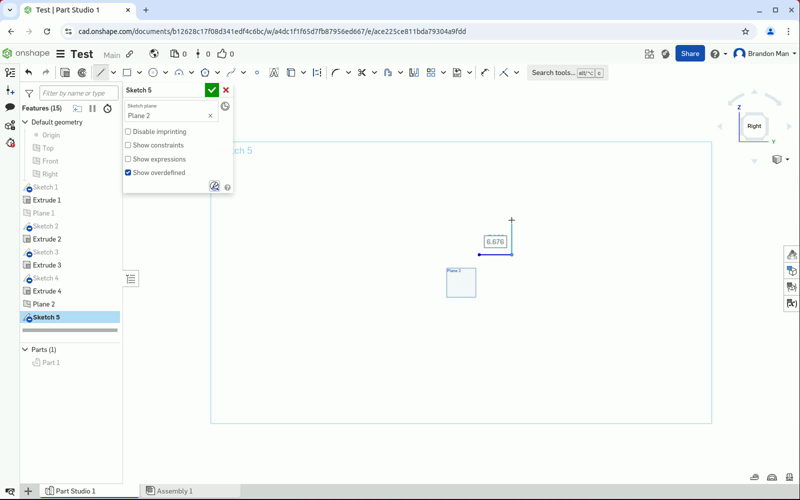
click(511, 219)
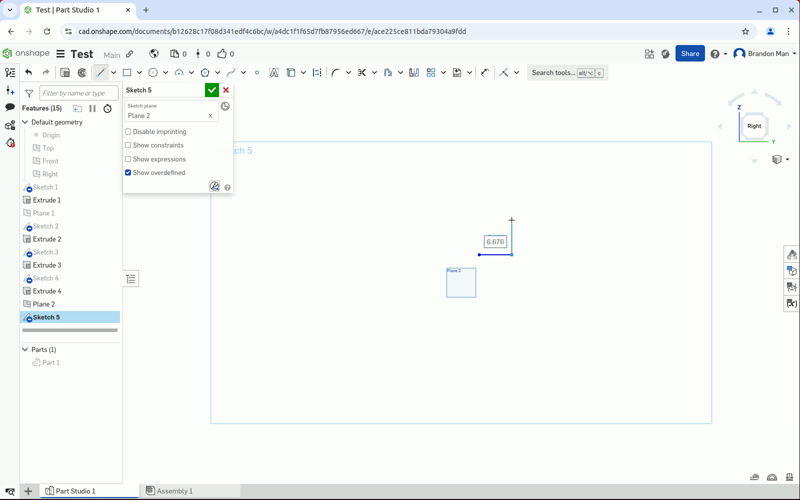
key_up(shift)
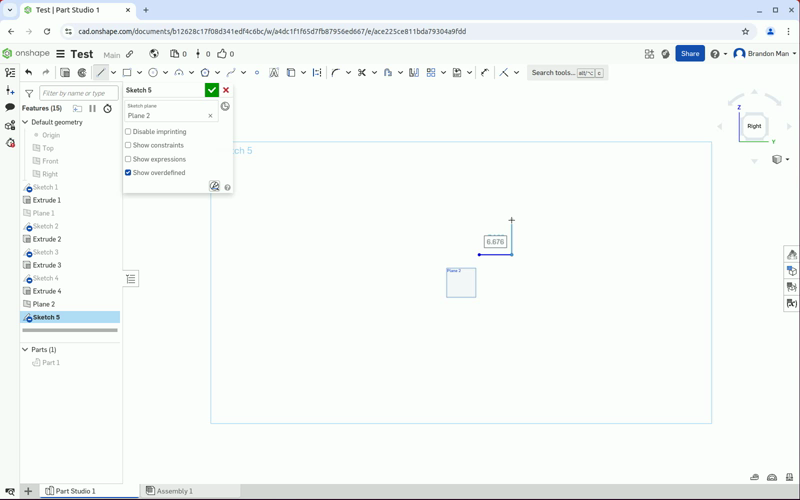
key_down(shift)
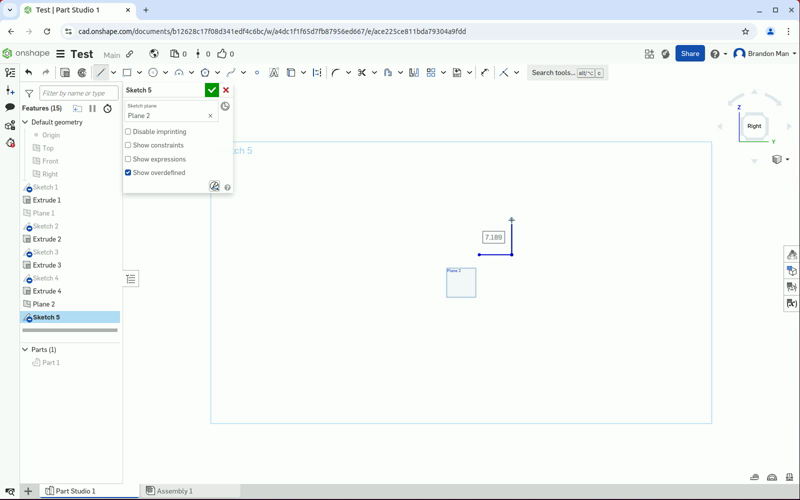
mouse_move(541, 219)
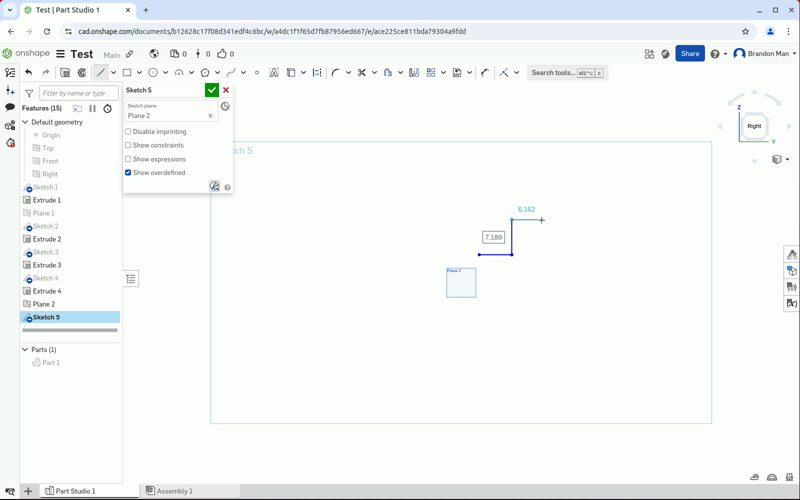
mouse_move(479, 219)
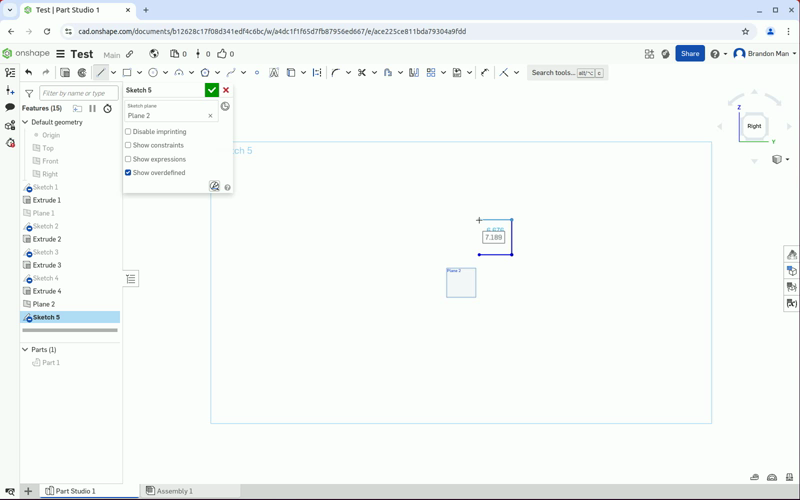
click(479, 219)
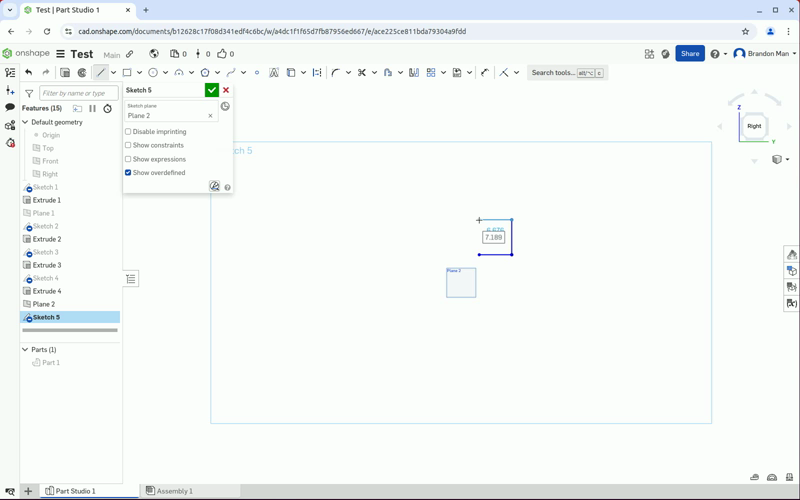
key_up(shift)
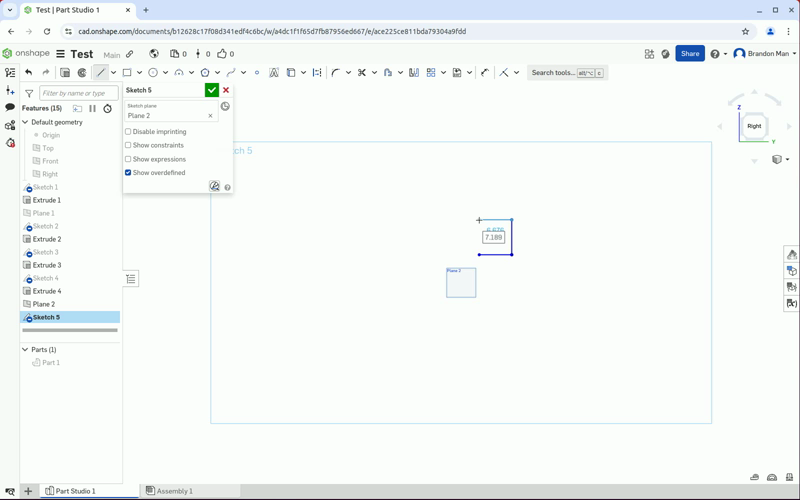
mouse_move(509, 219)
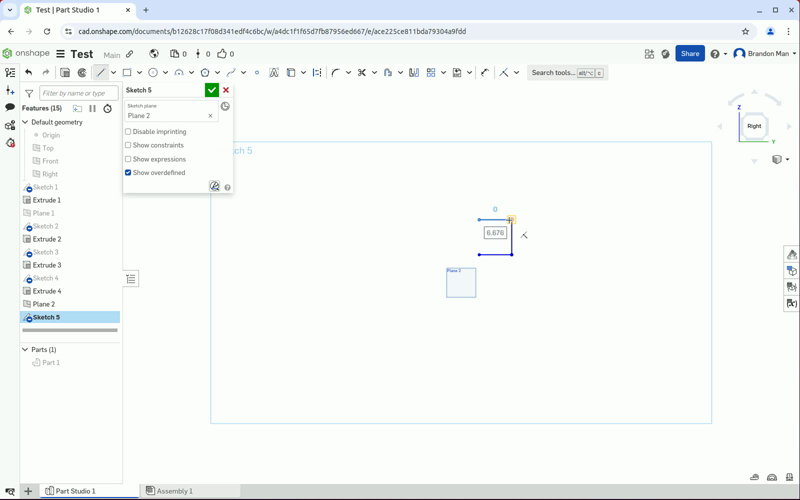
key_down(shift)
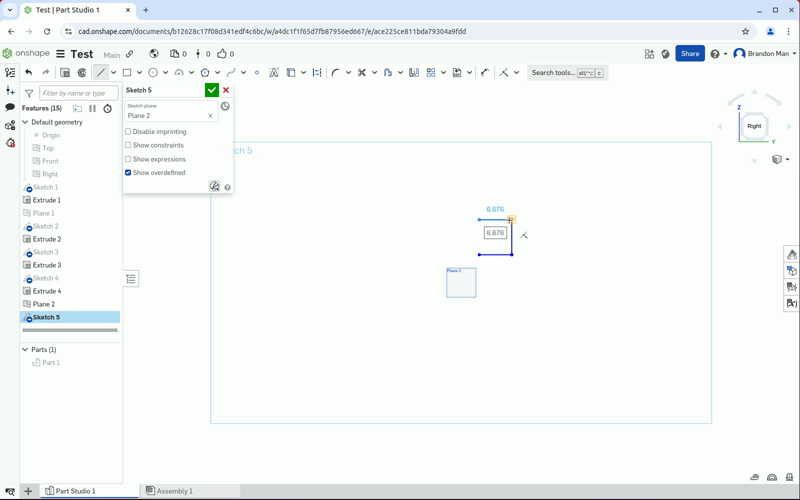
mouse_move(479, 254)
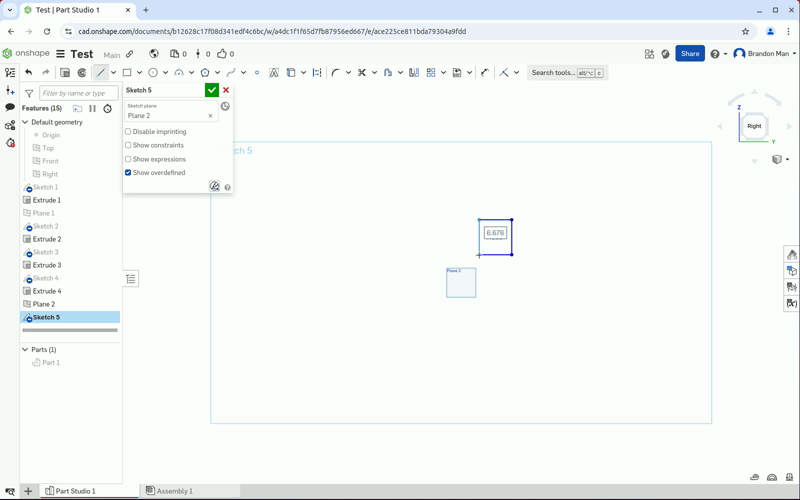
key_up(shift)
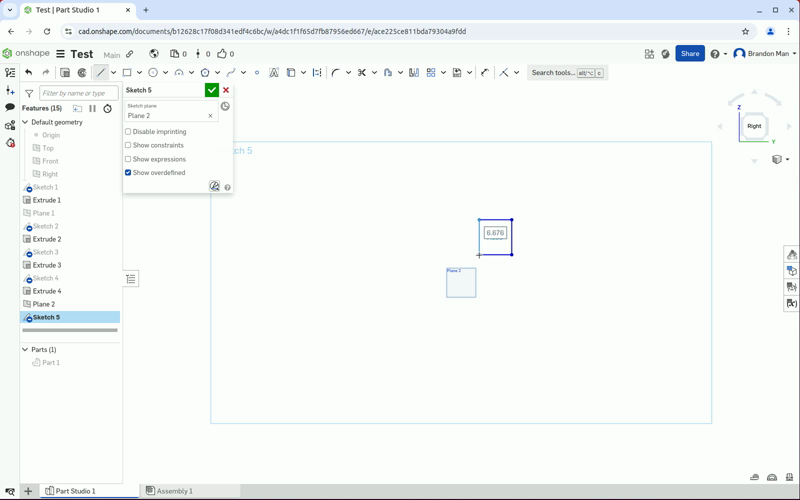
click(479, 254)
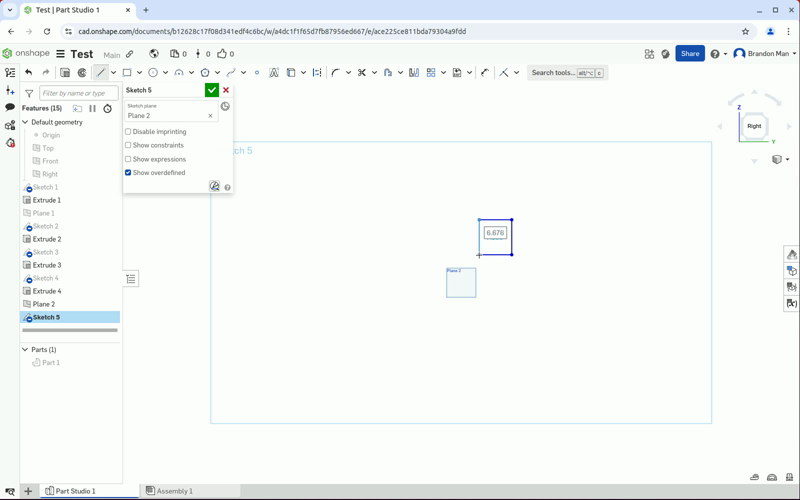
key(esc)
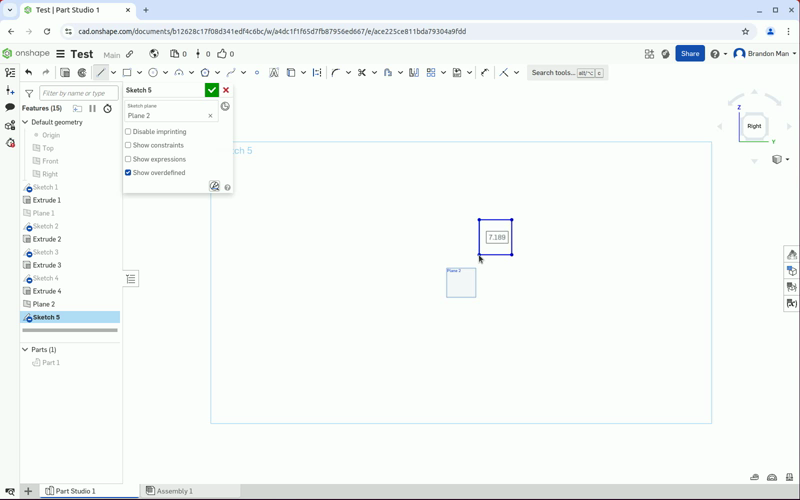
mouse_move(503, 237)
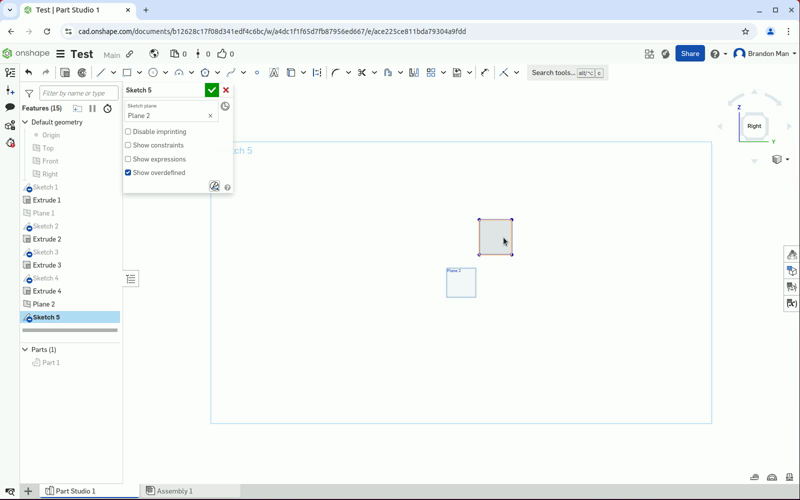
scroll(6)
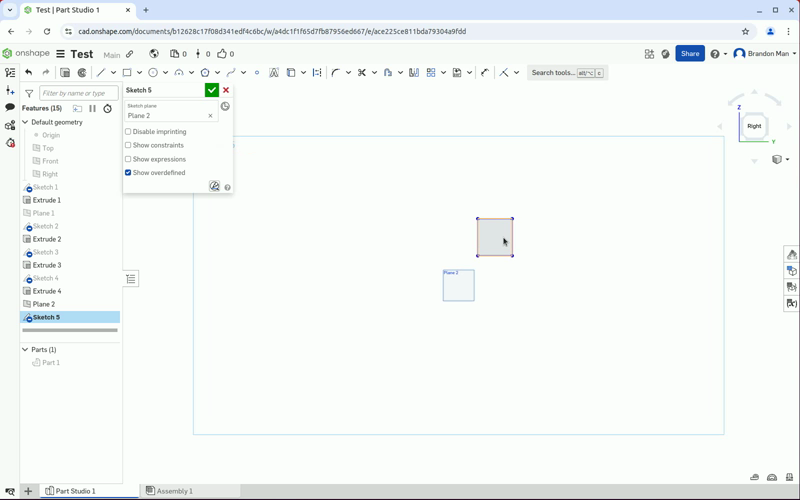
scroll(6)
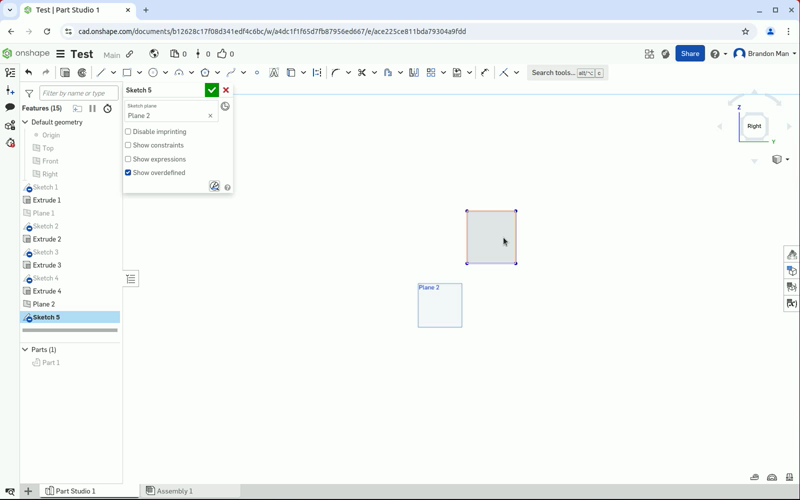
scroll(6)
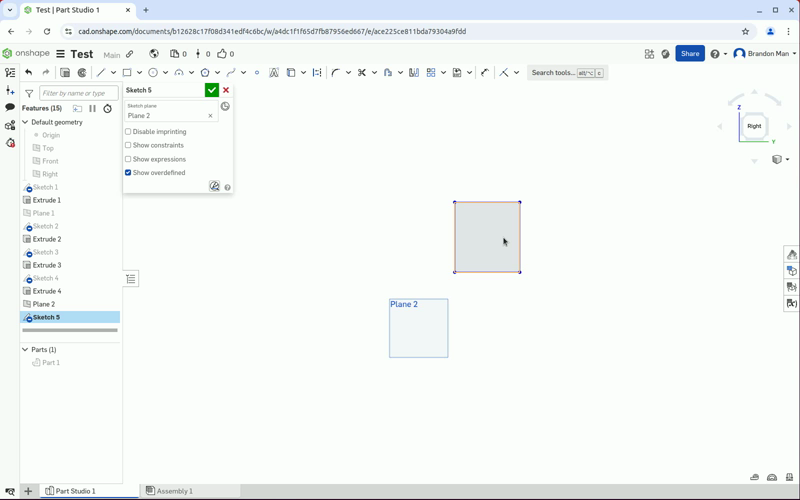
scroll(6)
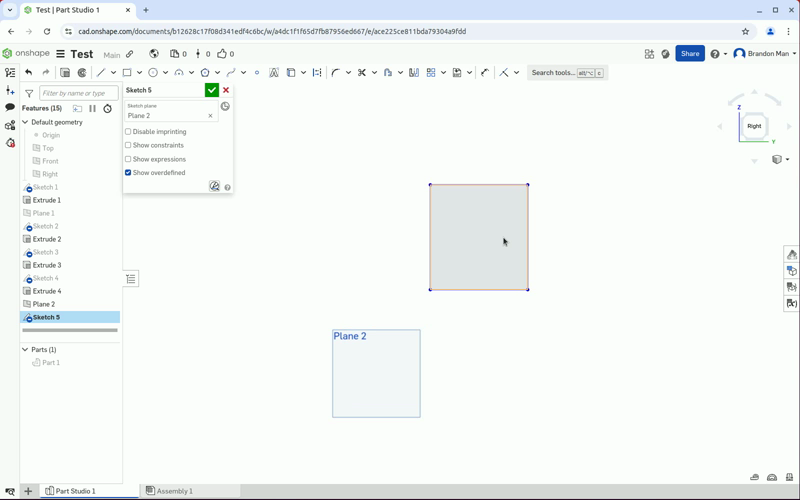
scroll(6)
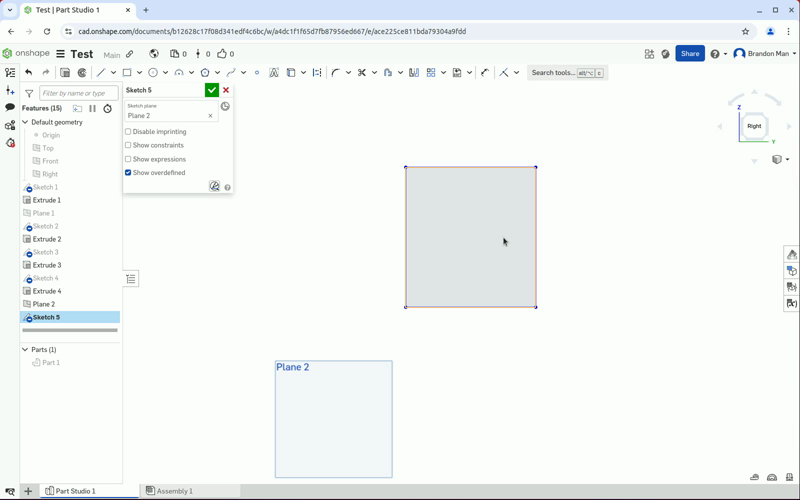
scroll(6)
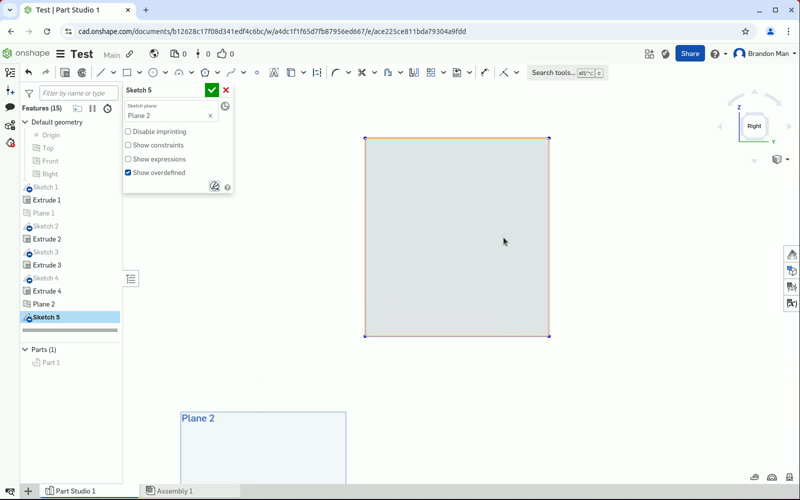
scroll(6)
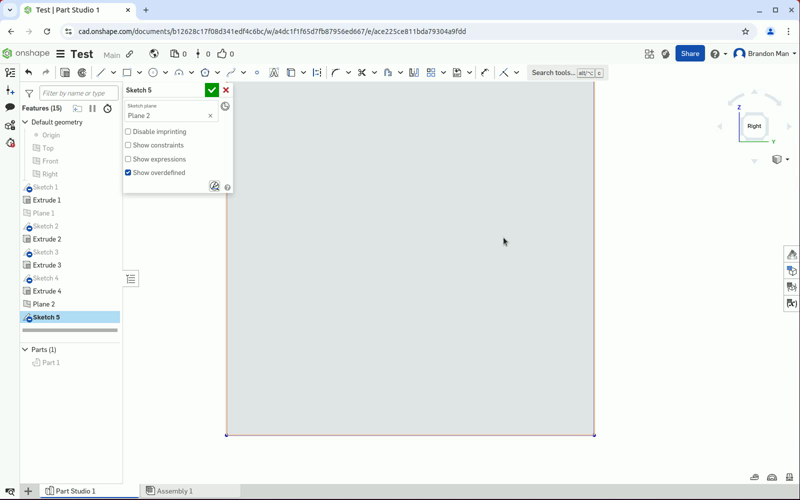
click(503, 237)
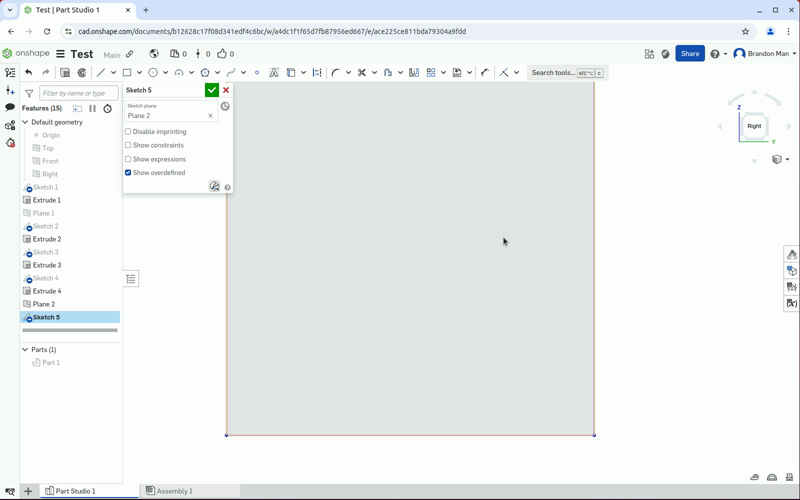
scroll(-6)
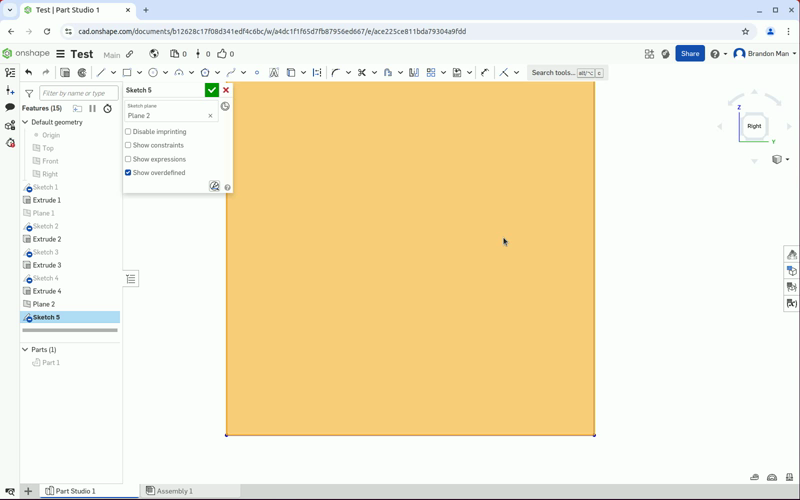
scroll(-6)
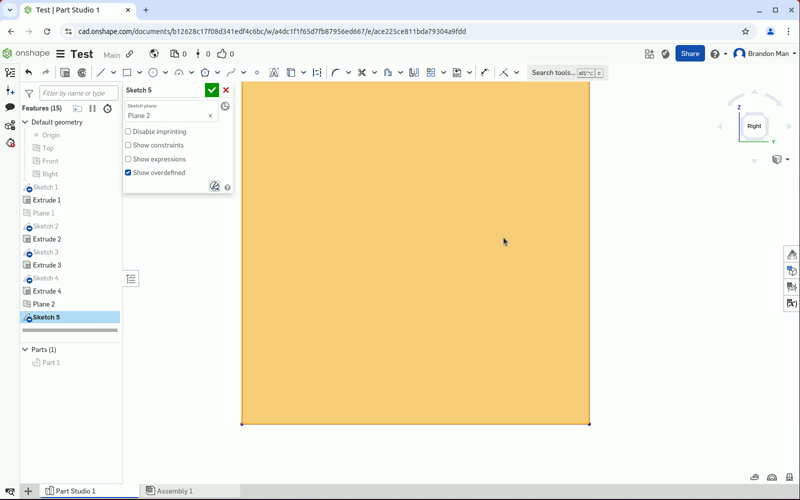
scroll(-6)
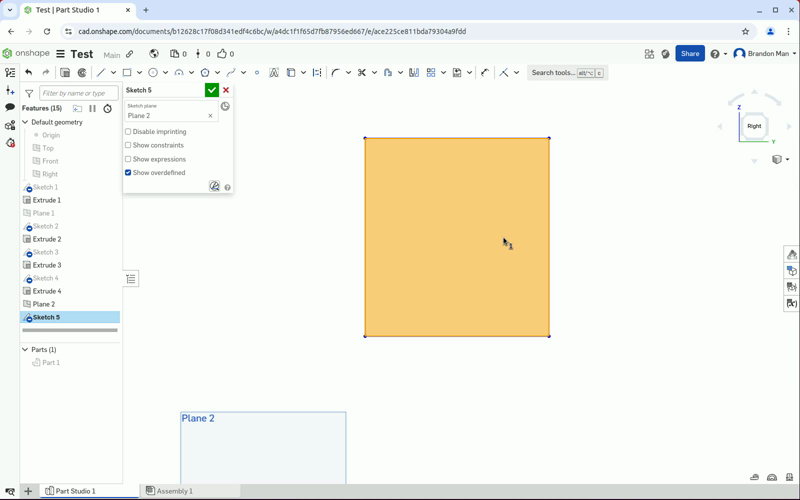
scroll(-6)
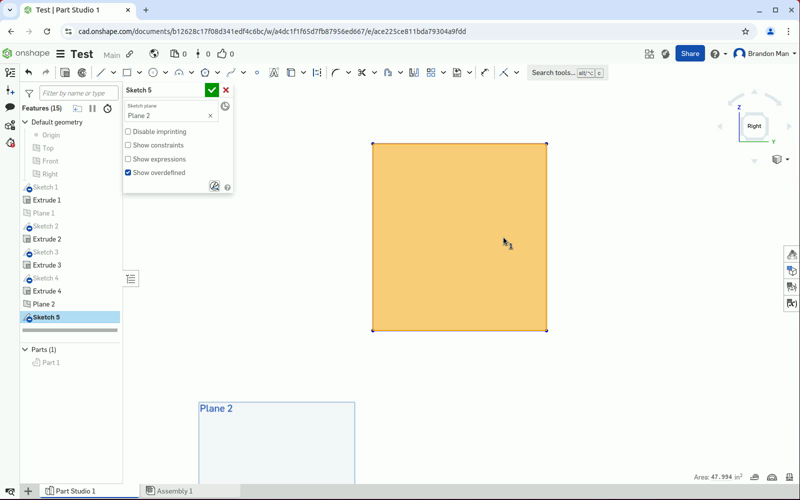
scroll(-6)
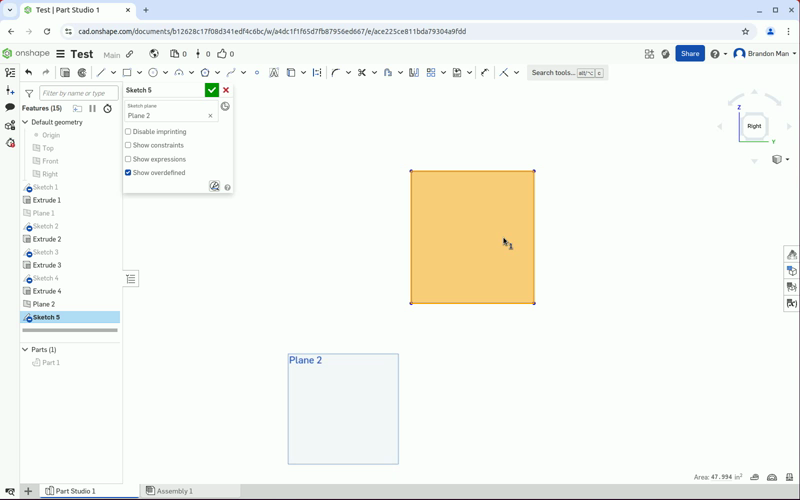
scroll(-6)
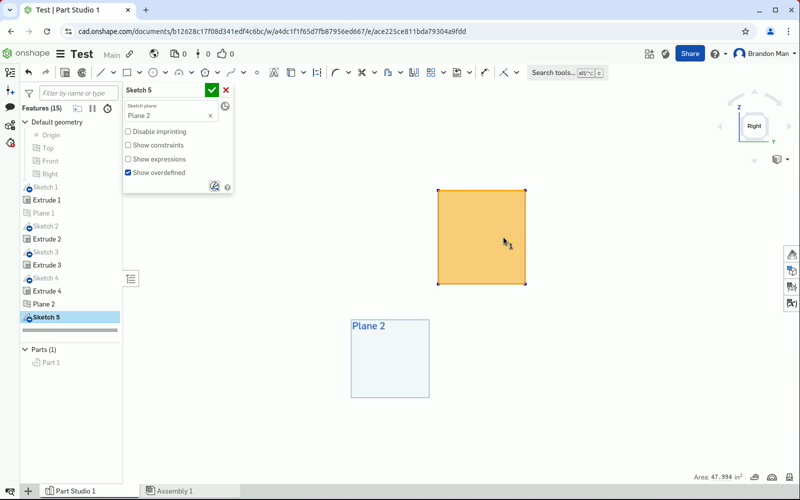
scroll(-6)
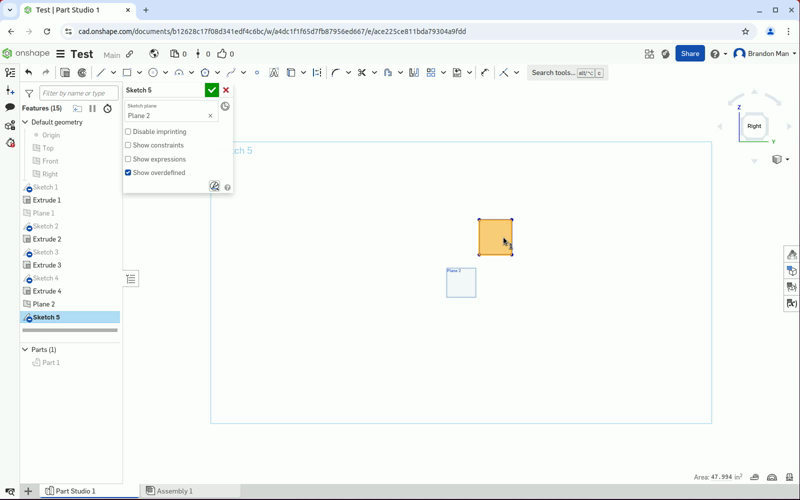
mouse_move(73, 352)
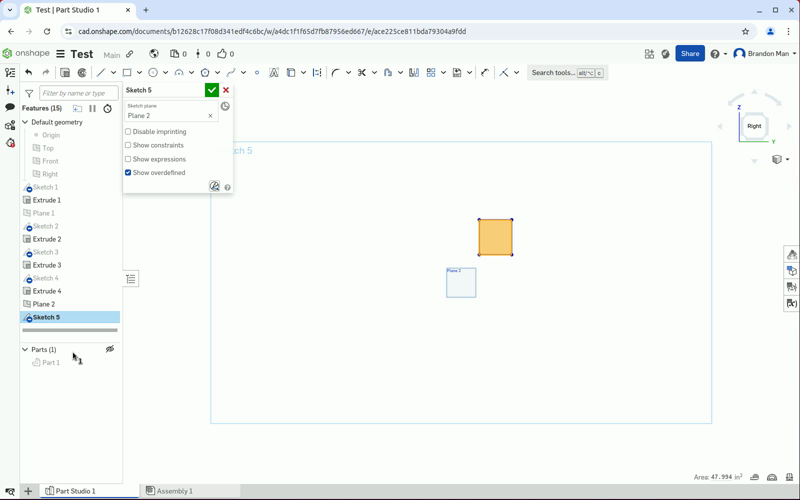
key(shift+y)
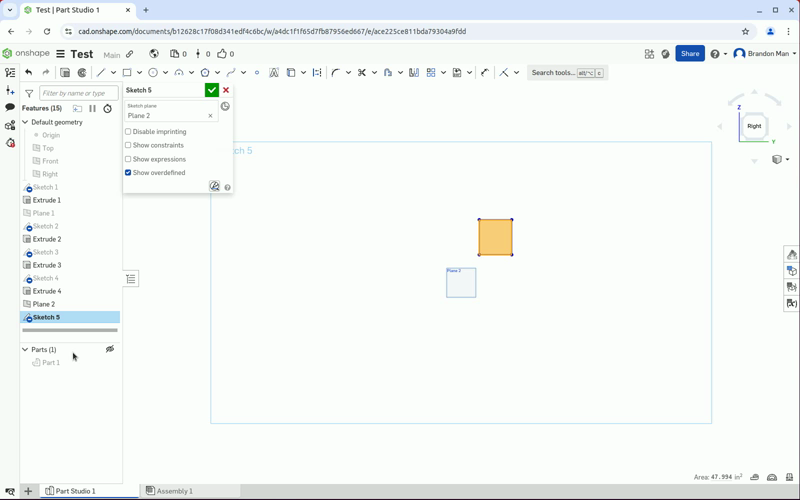
key(shift+e)
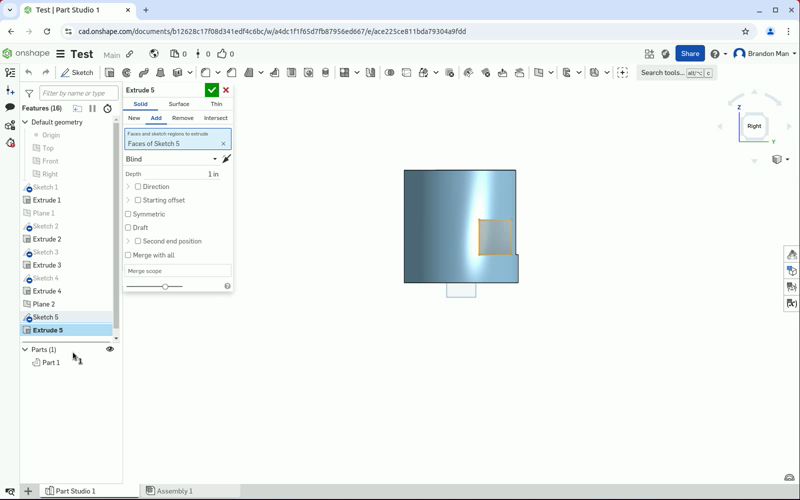
mouse_move(143, 106)
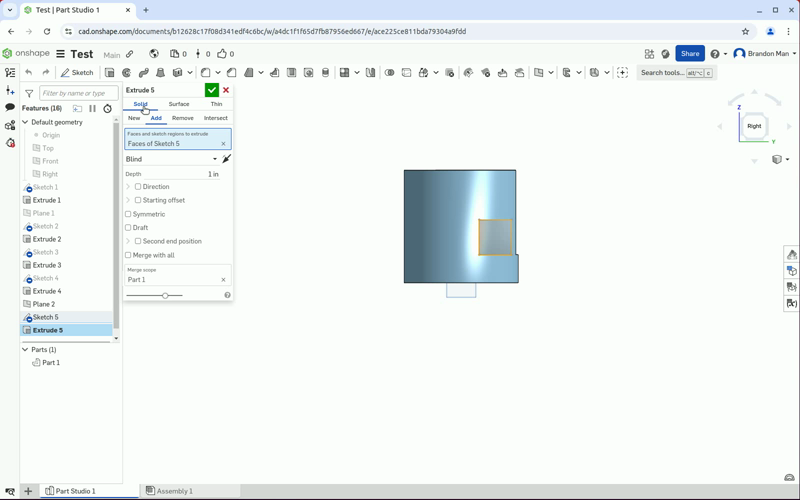
click(143, 106)
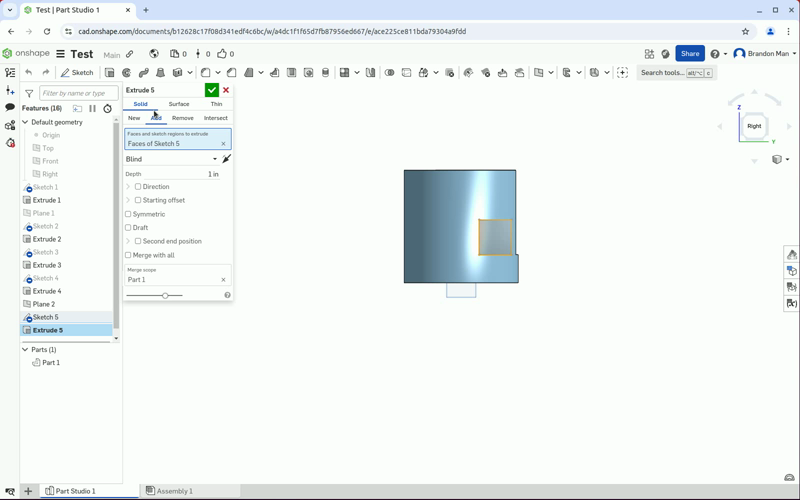
mouse_move(186, 120)
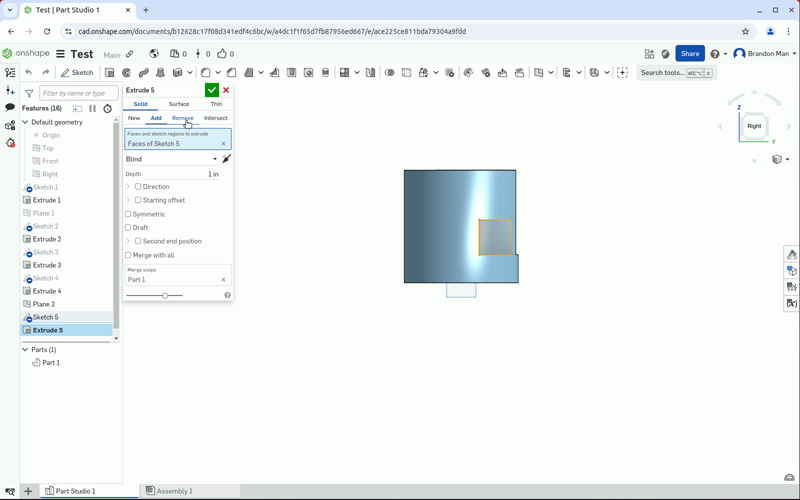
click(186, 120)
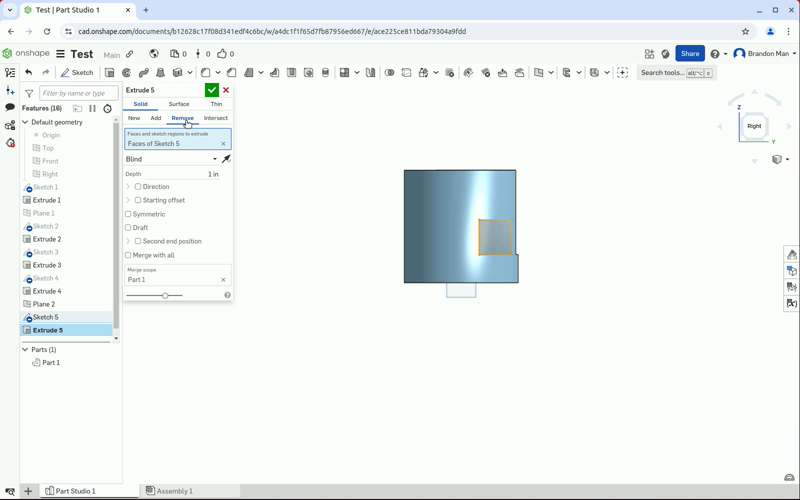
key(tab, 4)
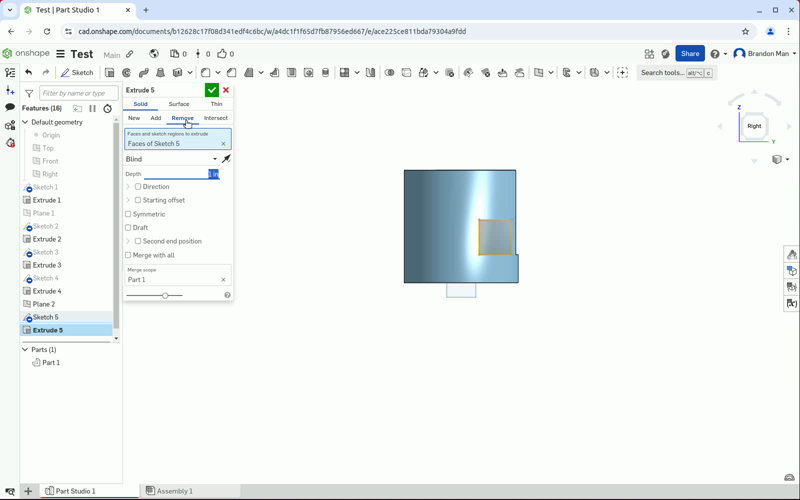
text(23.108)
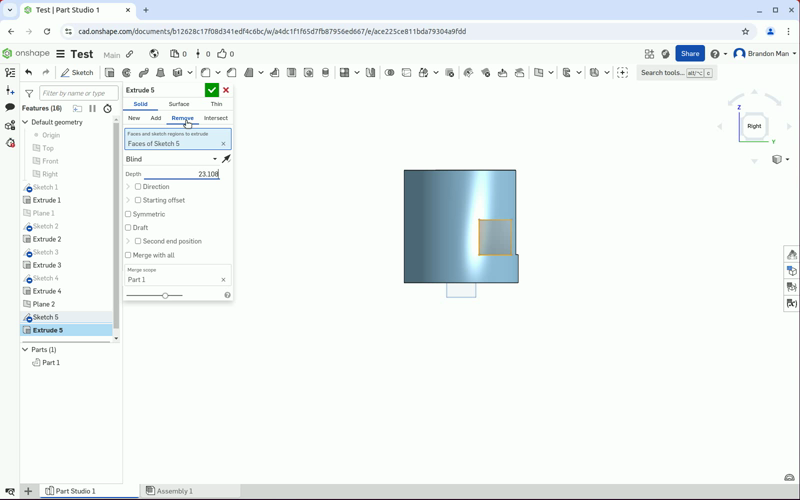
key(tab, 6)
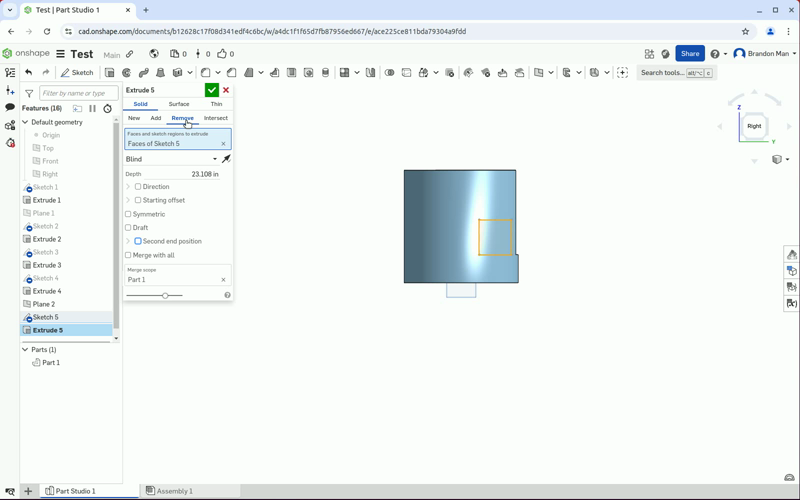
key(space)
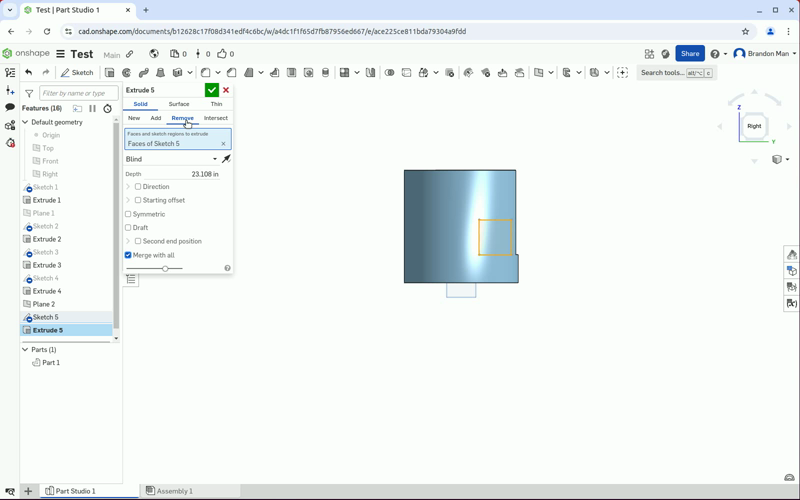
key(enter)
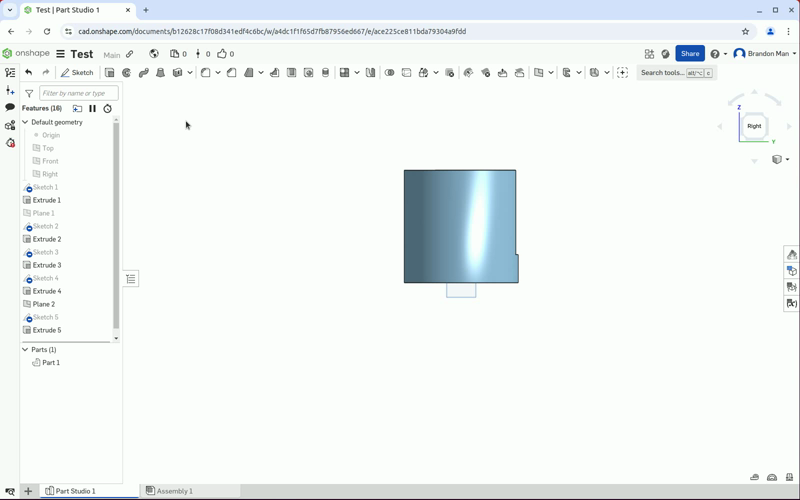
key(shift+h)
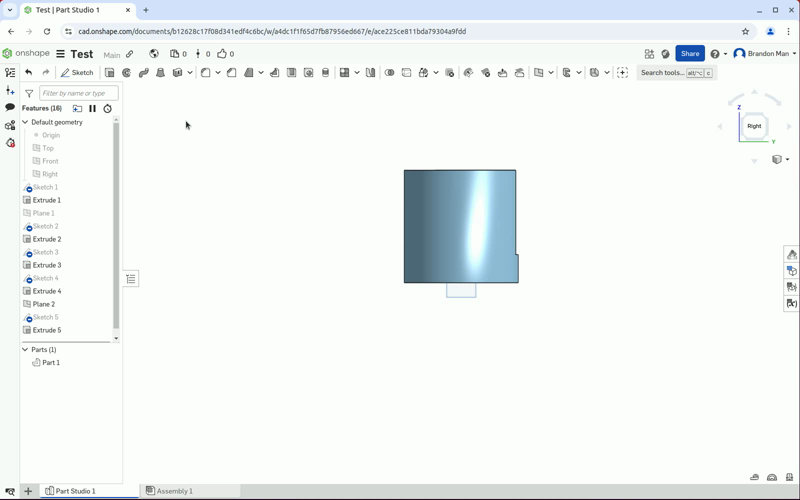
key(shift+h)
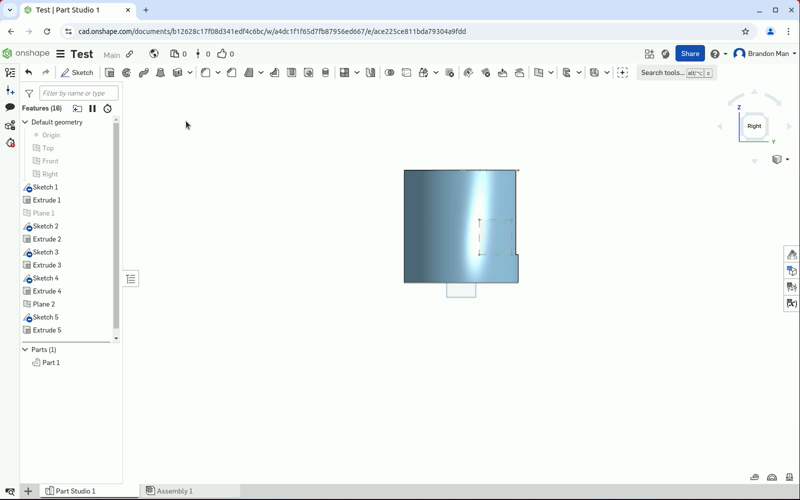
key(shift+7)
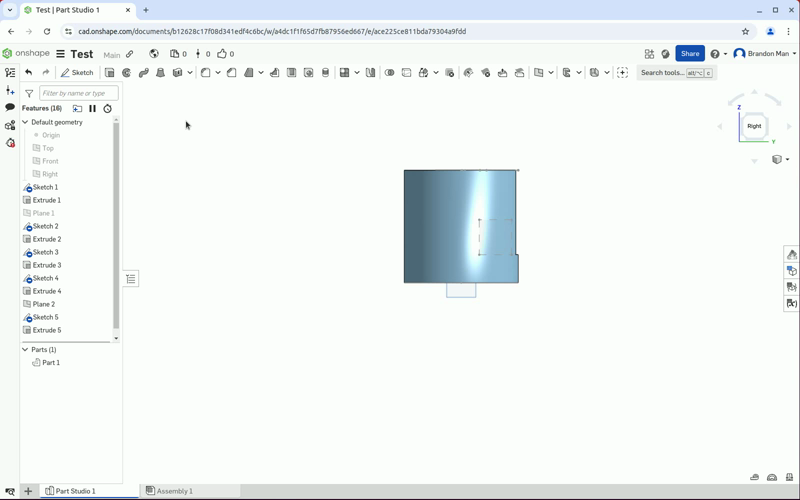
key(right, 2)
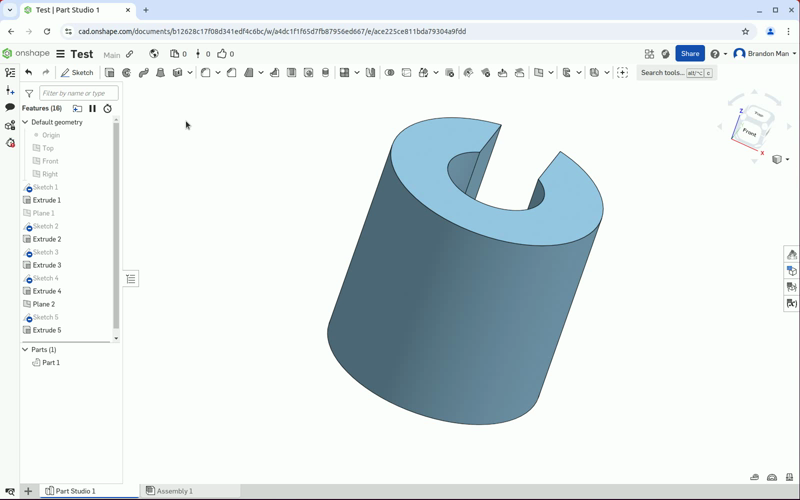
key(down, 2)
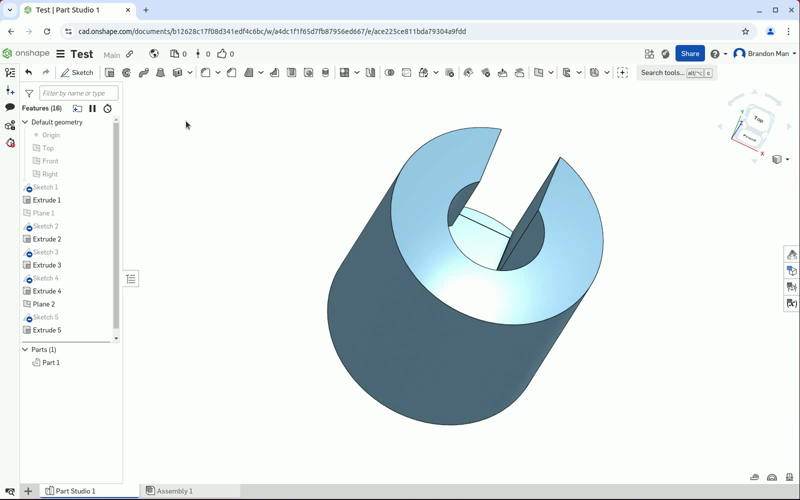
key(up, 2)
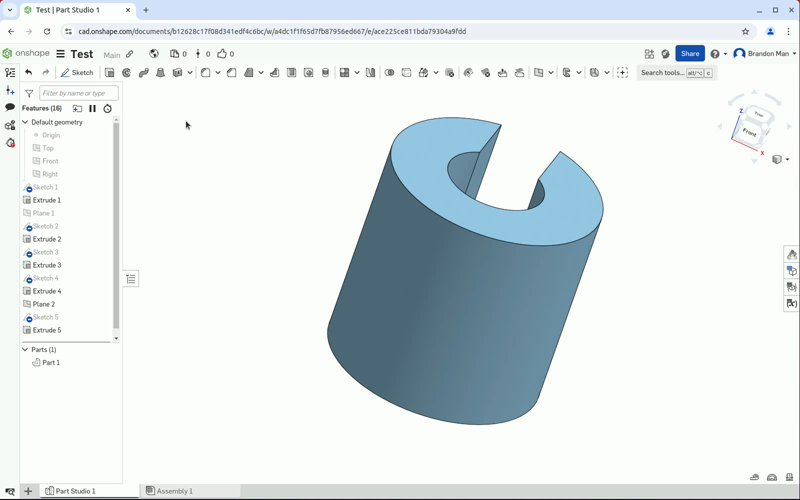
key(left, 2)
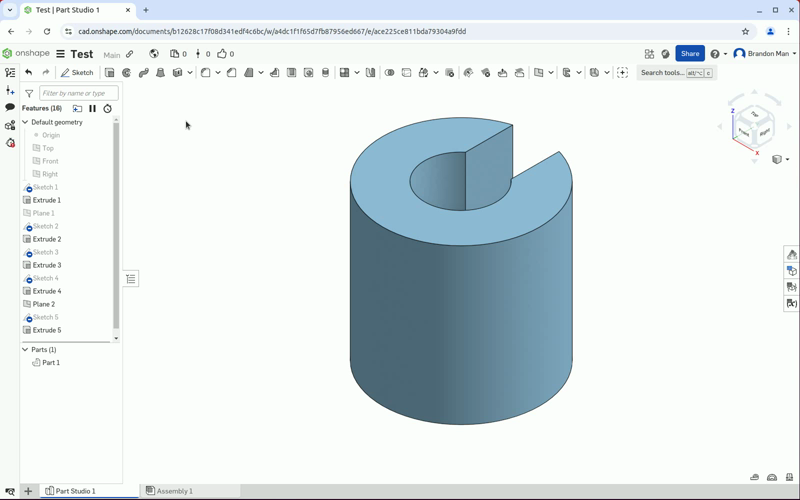
mouse_move(69, 189)
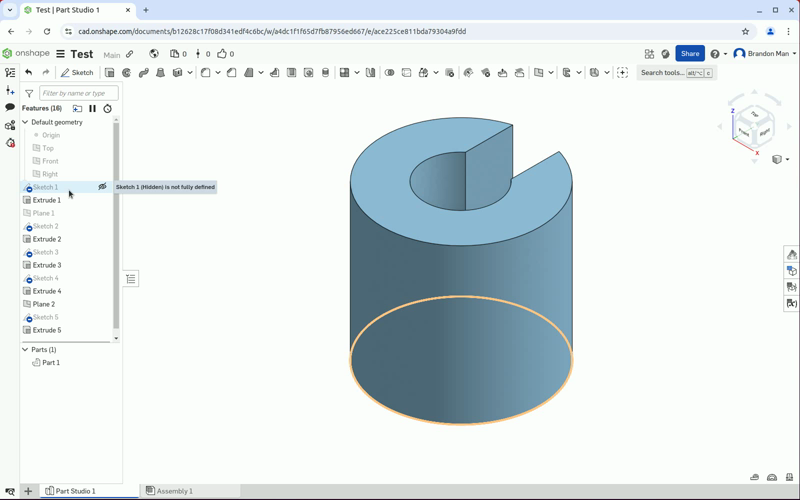
click(69, 189)